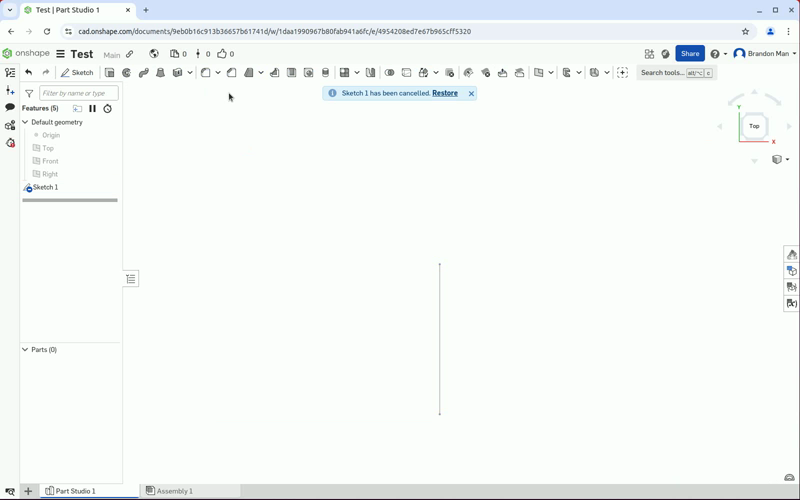
key(shift+h)
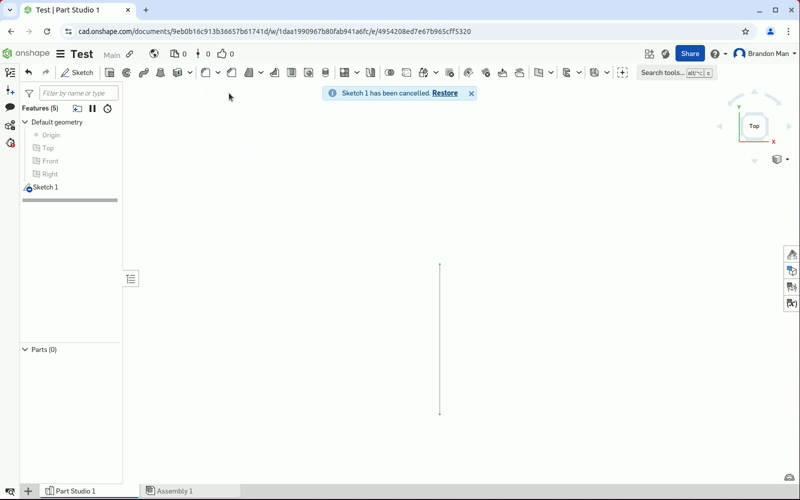
key(shift+s)
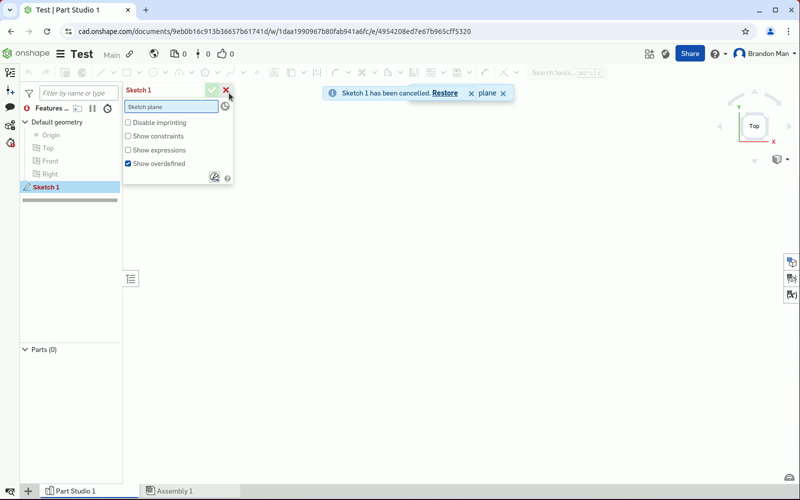
mouse_move(73, 150)
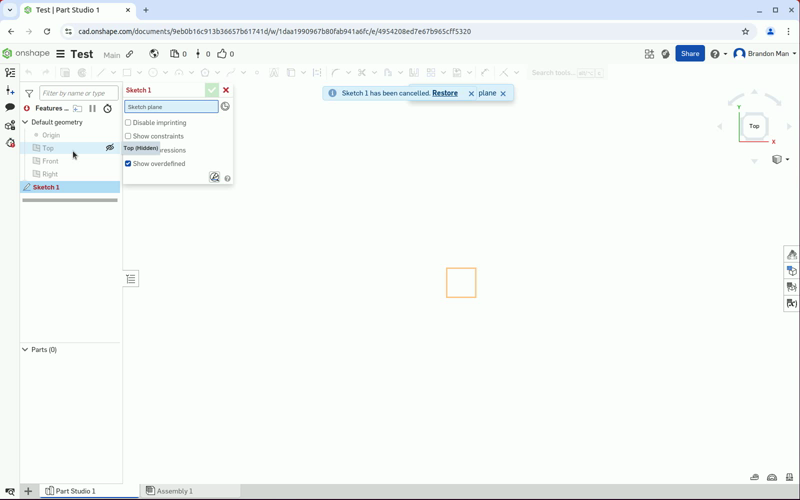
click(73, 150)
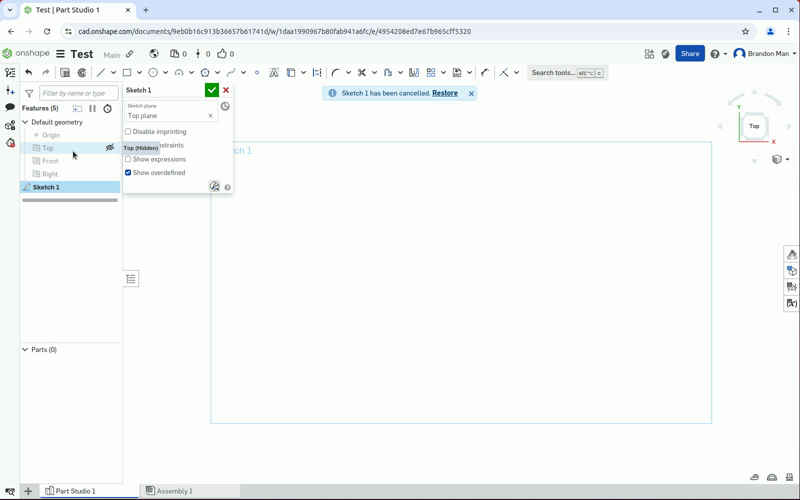
mouse_move(73, 352)
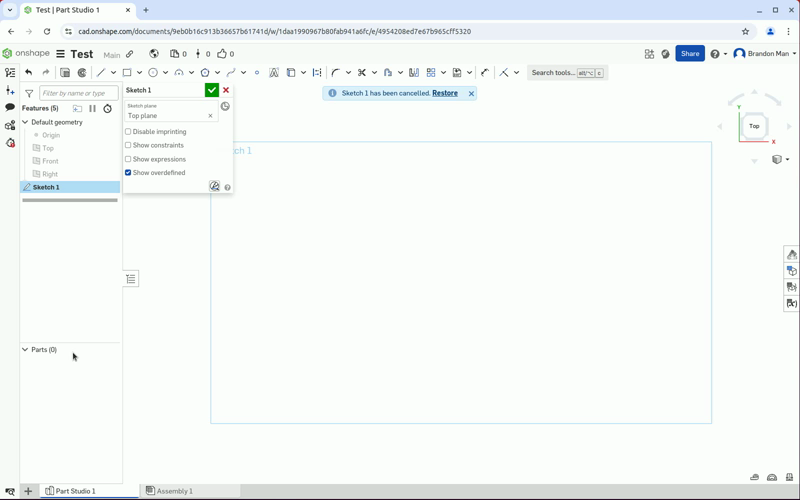
key(y)
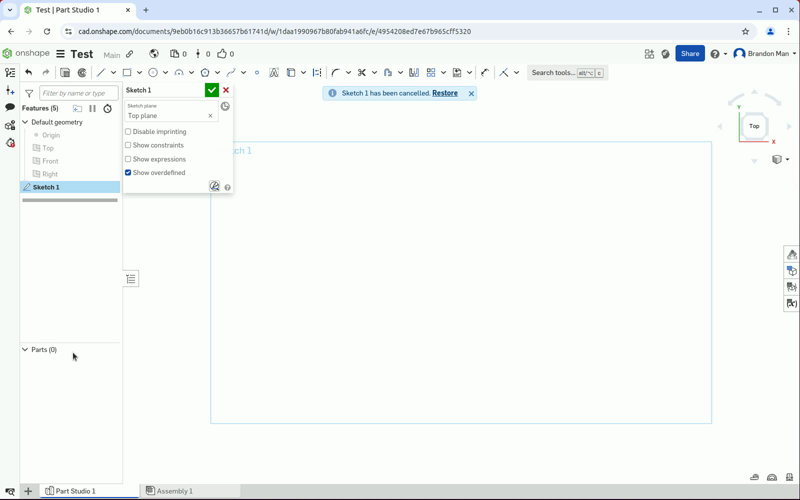
key(l)
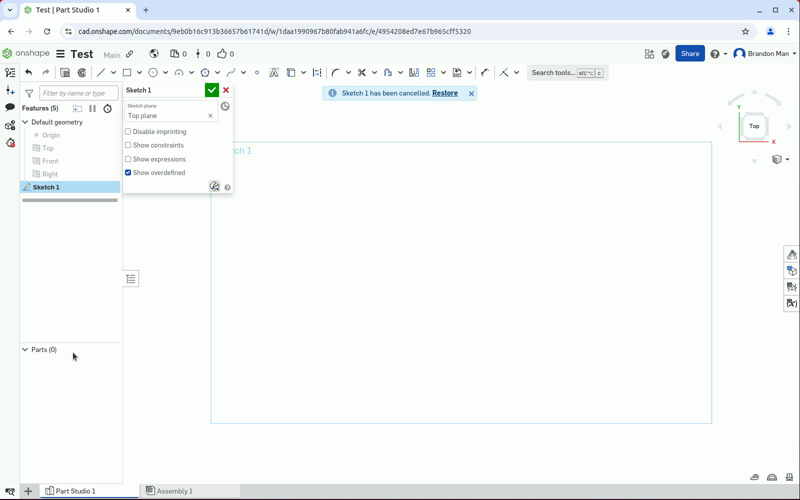
key_down(shift)
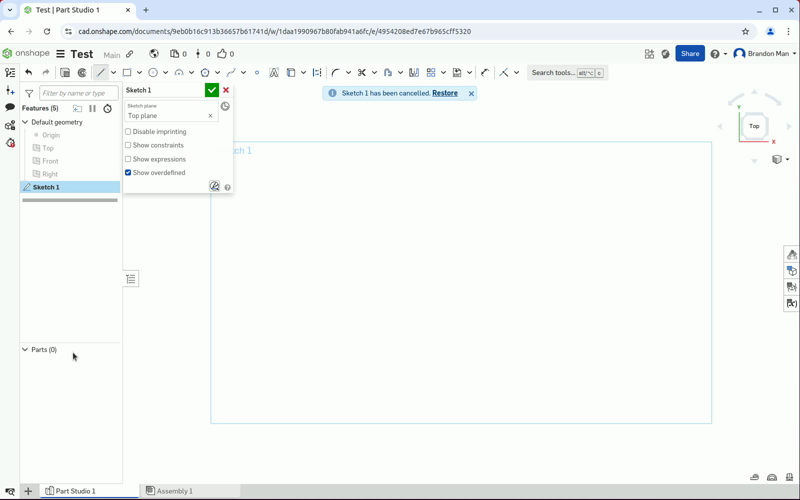
mouse_move(444, 395)
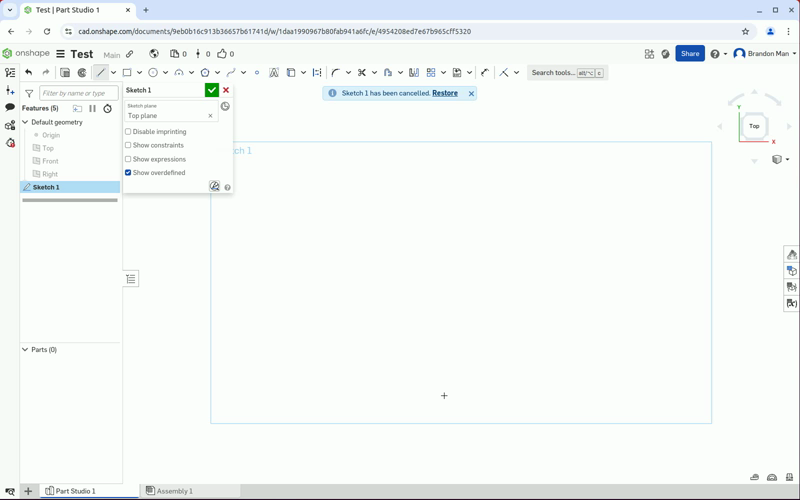
click(444, 395)
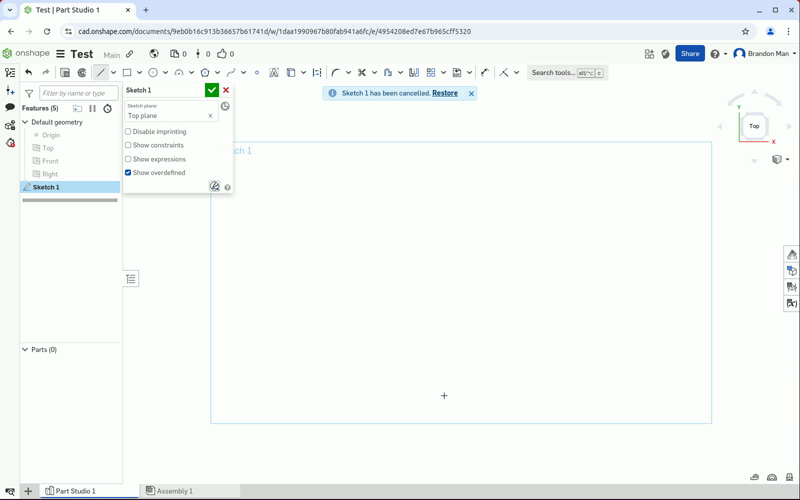
key_up(shift)
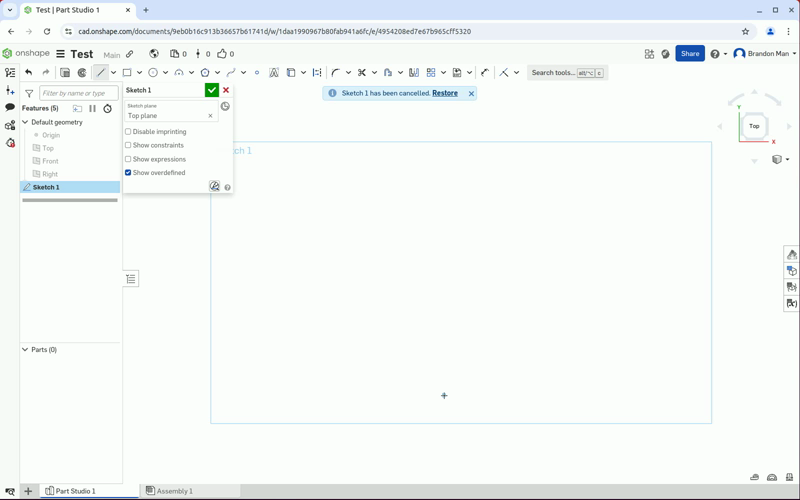
key_down(shift)
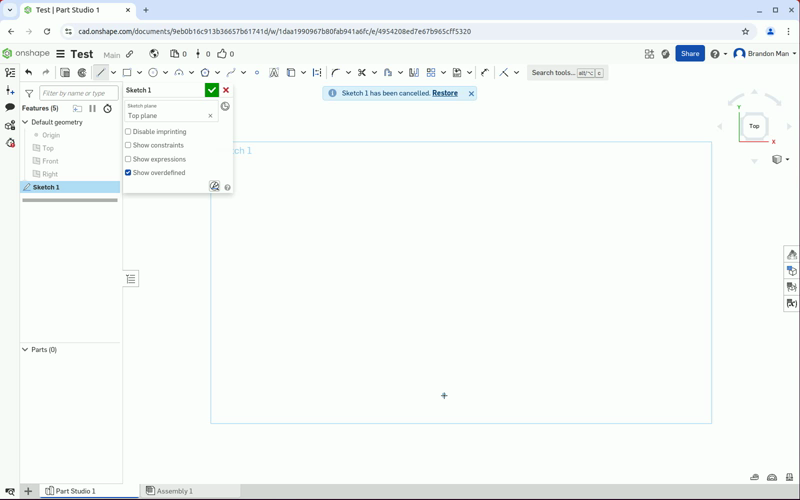
mouse_move(474, 395)
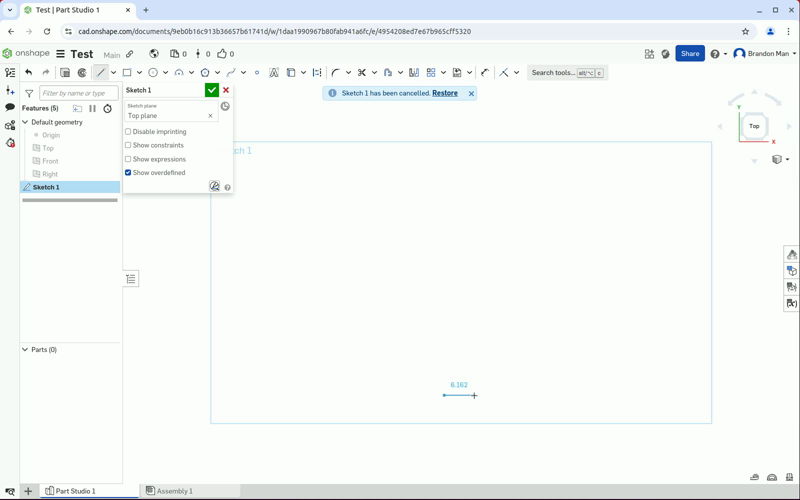
mouse_move(477, 395)
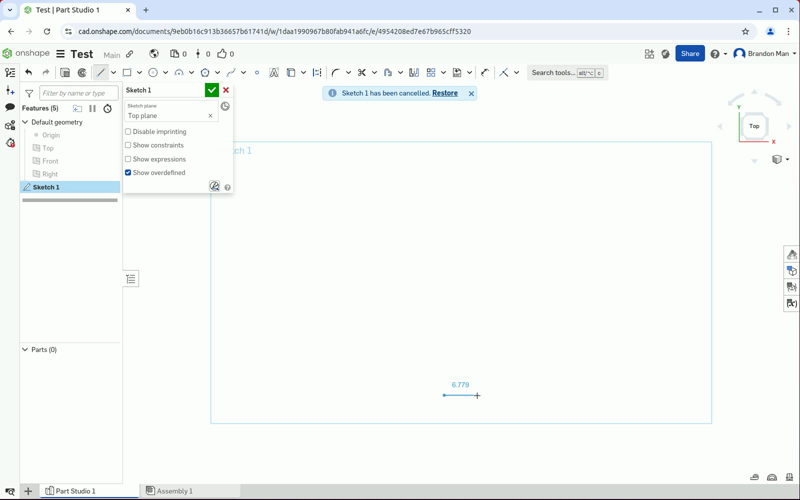
click(477, 395)
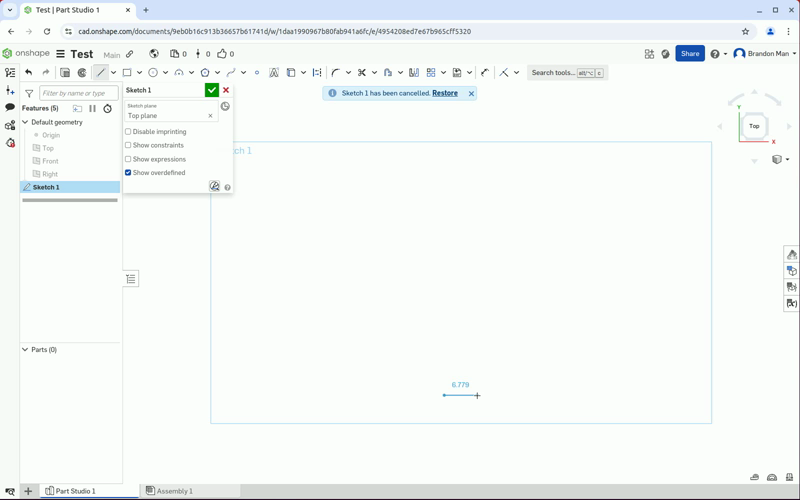
key_up(shift)
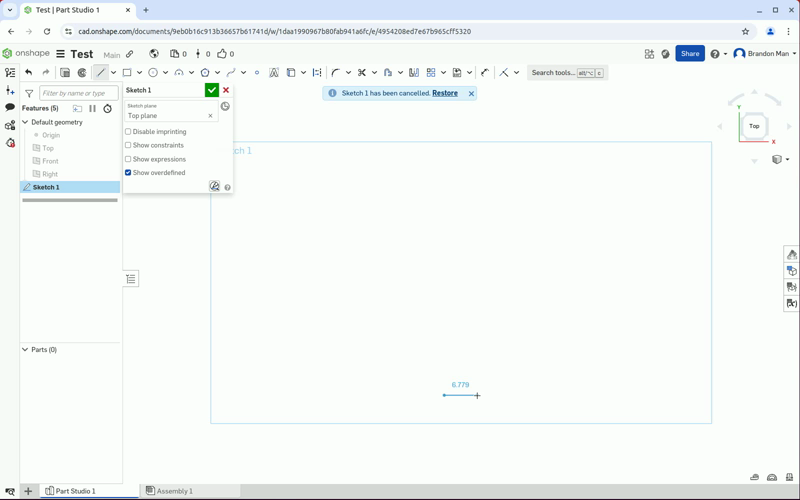
key_down(shift)
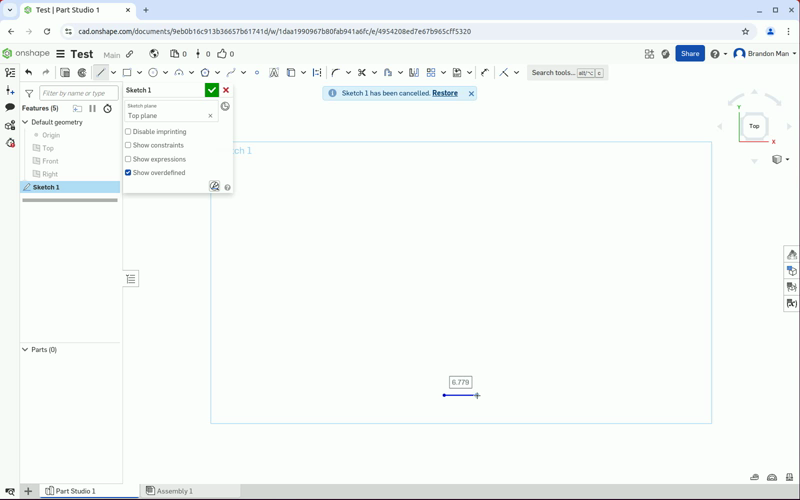
mouse_move(477, 330)
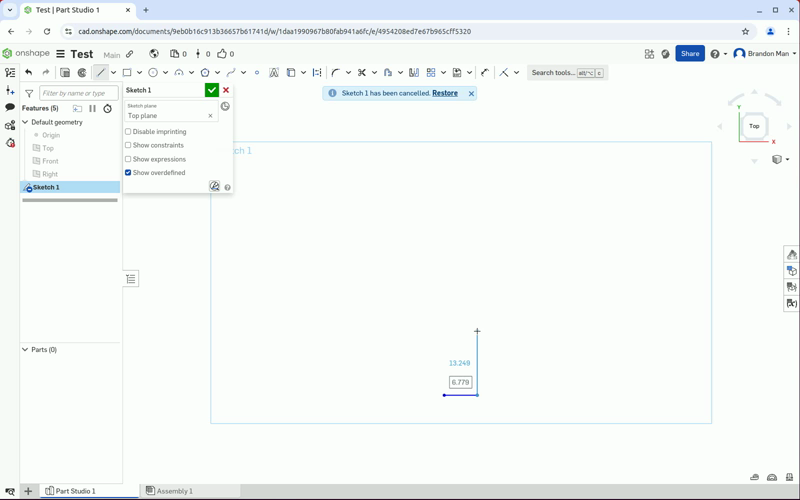
click(477, 330)
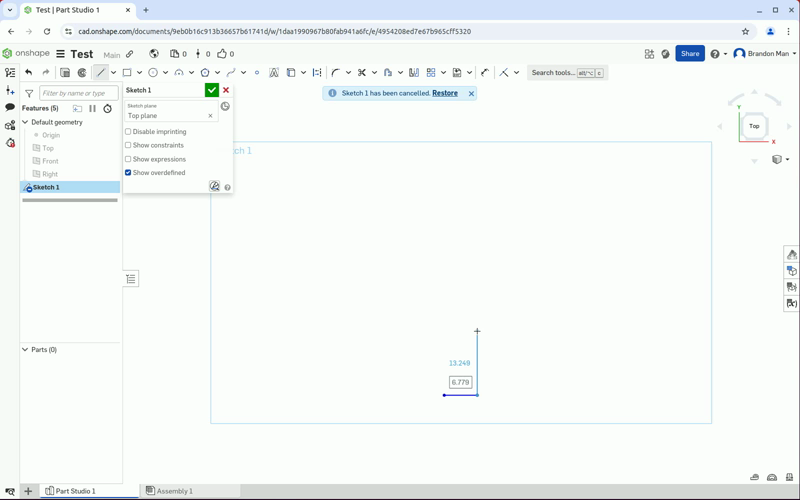
key_up(shift)
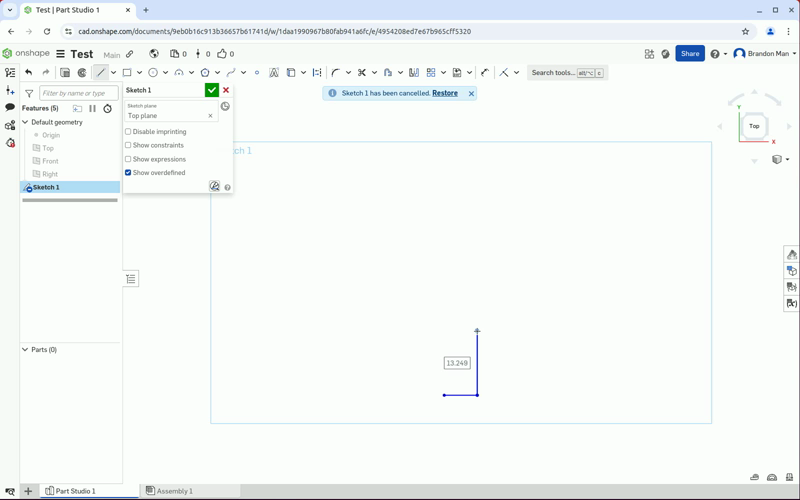
key_down(shift)
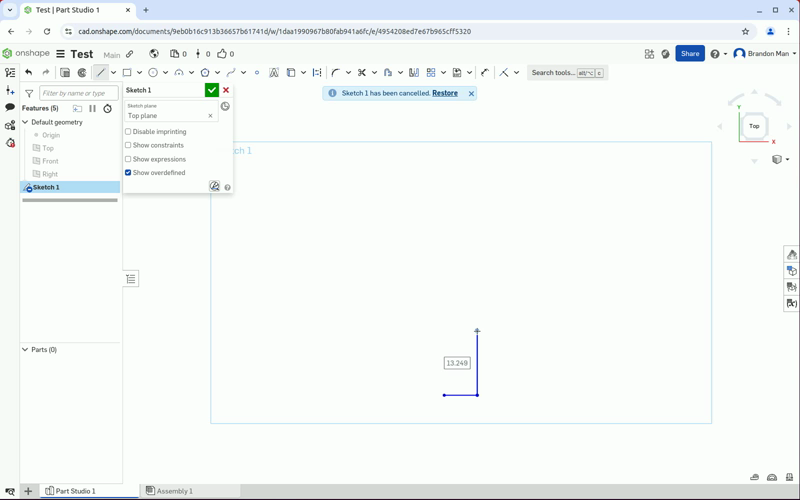
mouse_move(507, 330)
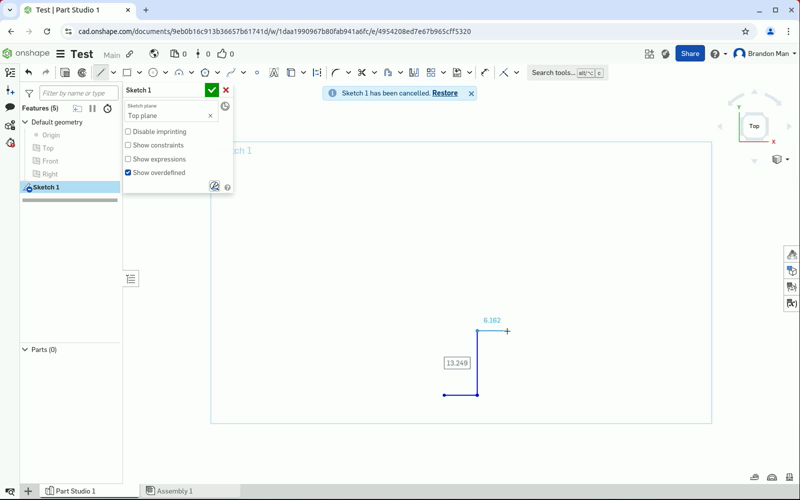
mouse_move(444, 330)
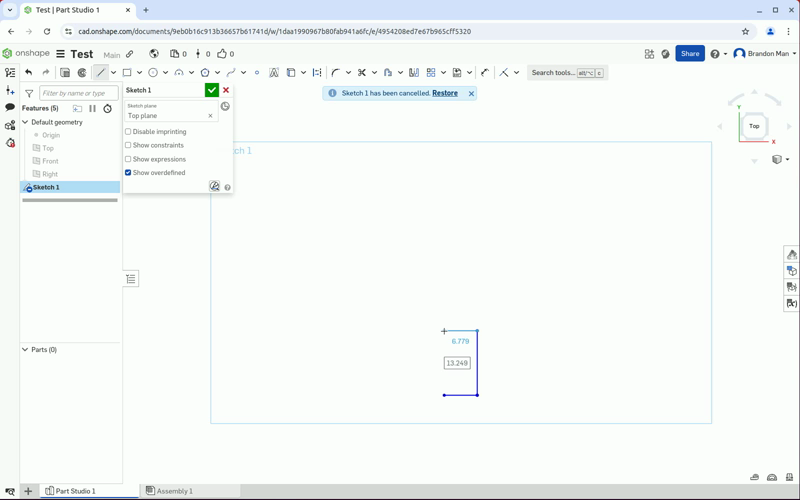
click(444, 330)
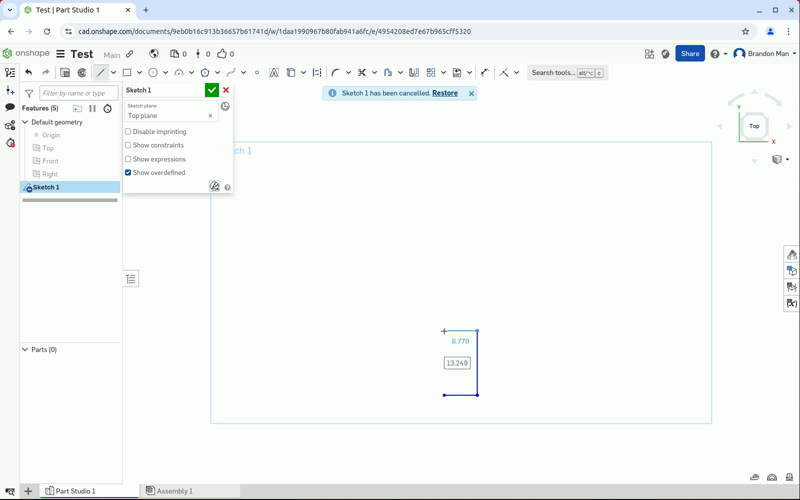
key_up(shift)
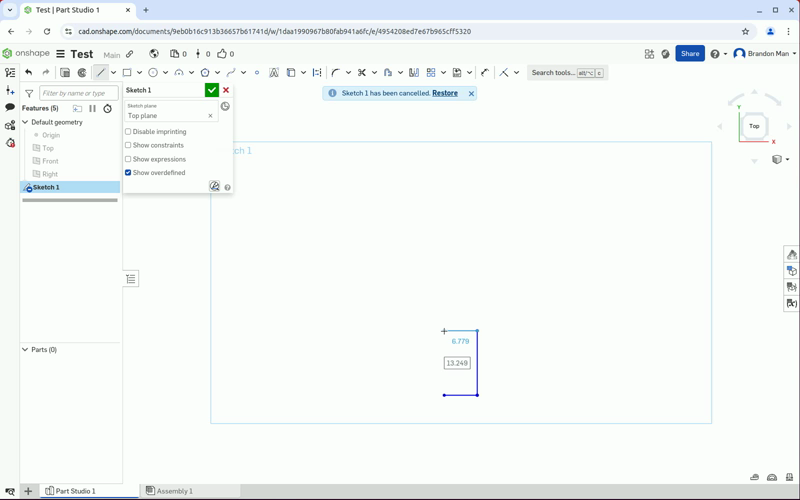
key_down(shift)
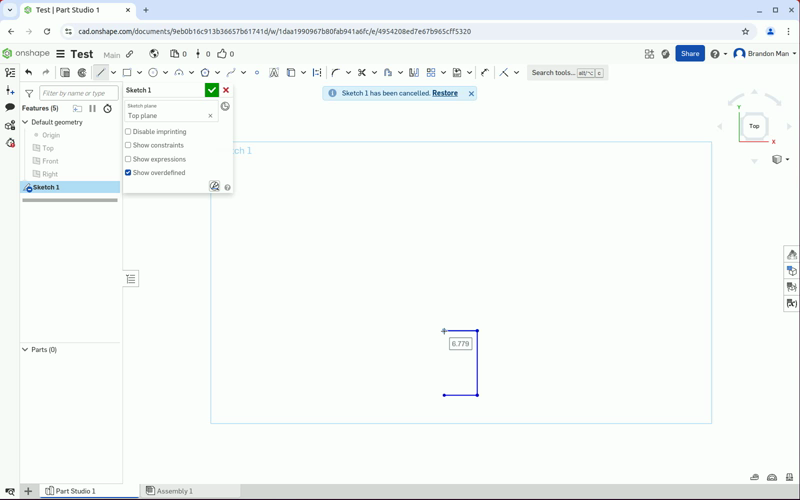
mouse_move(444, 395)
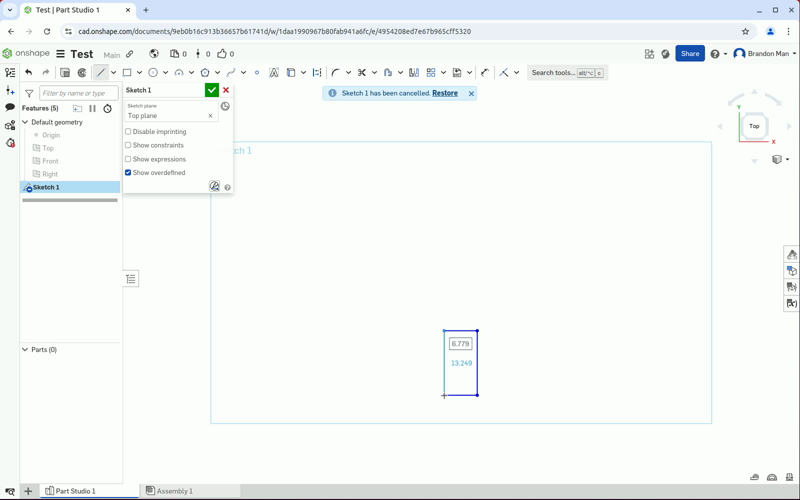
key_up(shift)
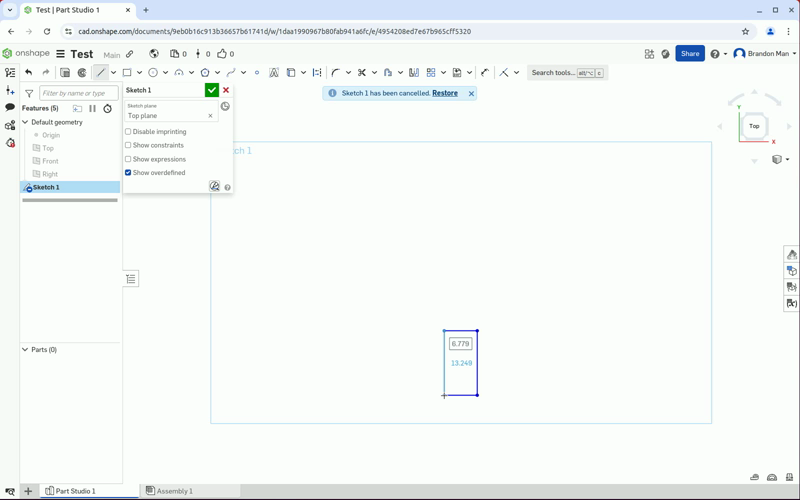
click(444, 395)
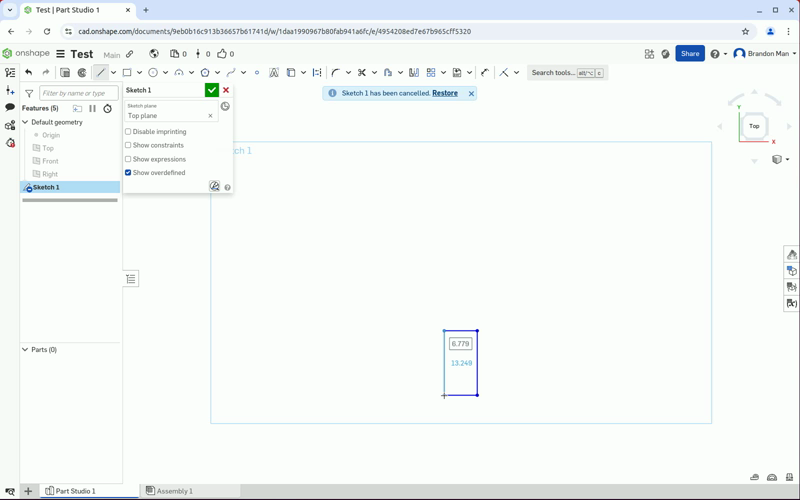
key(esc)
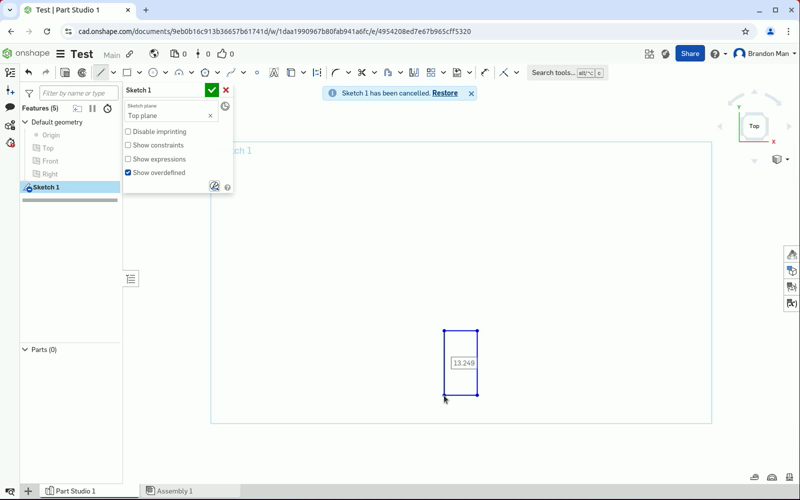
mouse_move(458, 339)
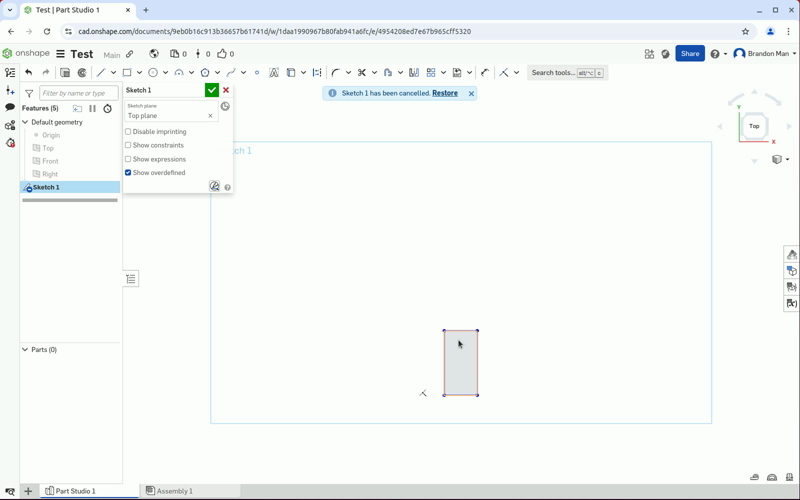
click(458, 339)
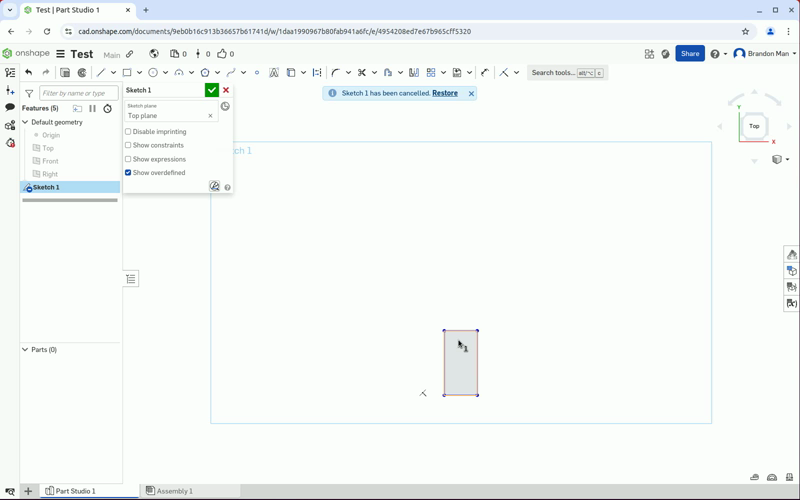
mouse_move(73, 352)
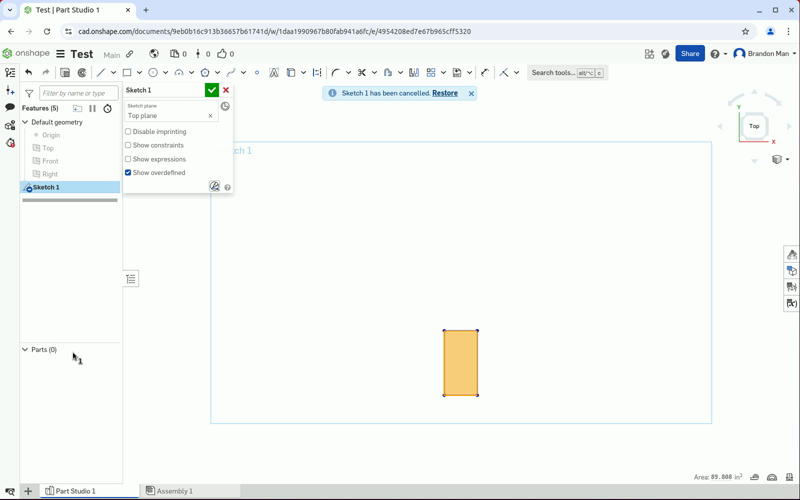
key(shift+y)
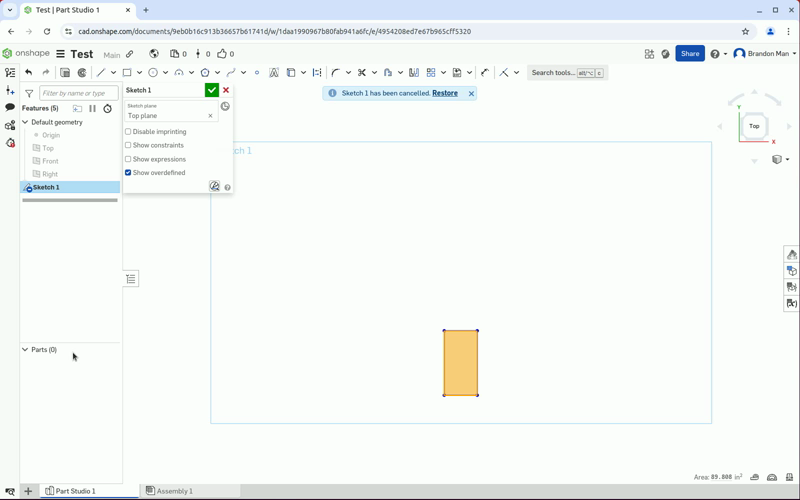
key(shift+e)
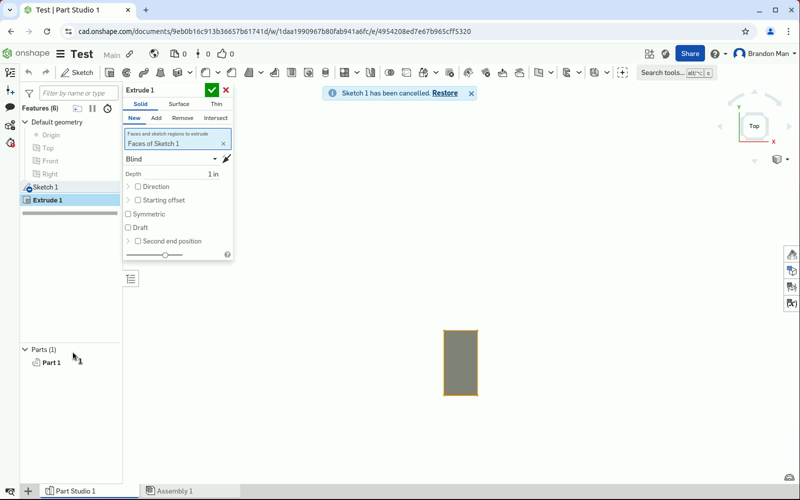
mouse_move(143, 106)
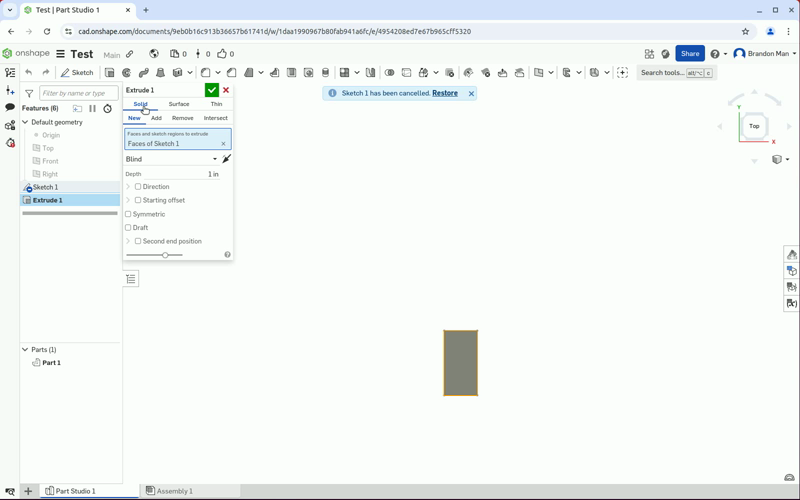
click(143, 106)
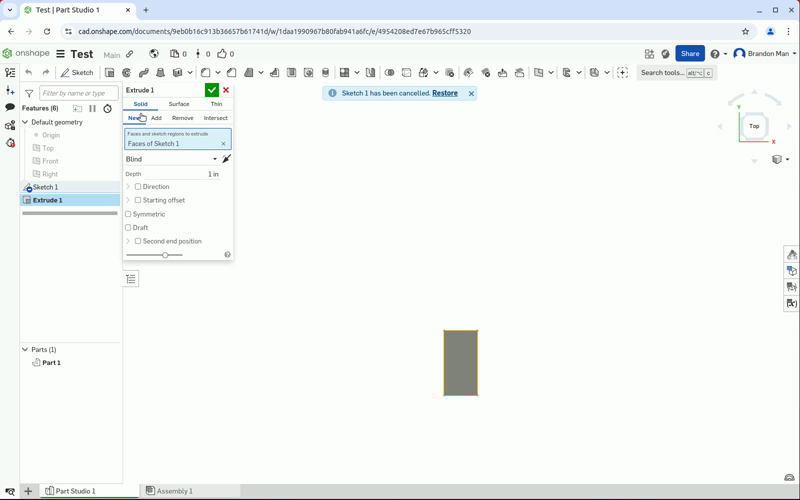
mouse_move(137, 120)
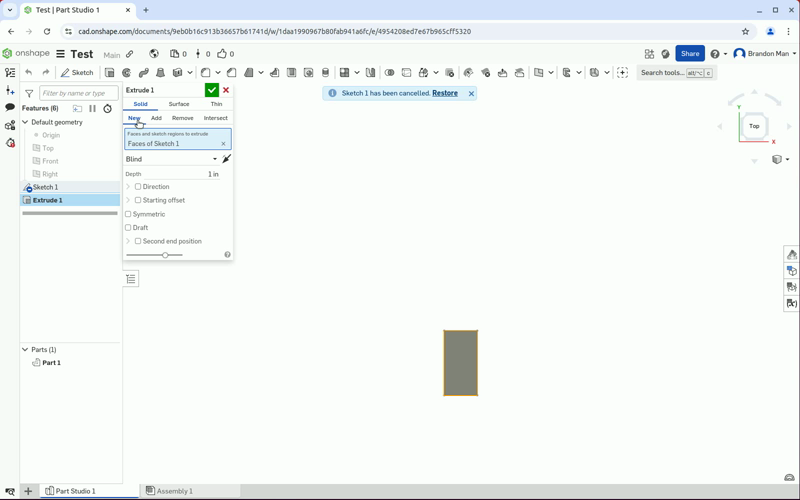
click(137, 120)
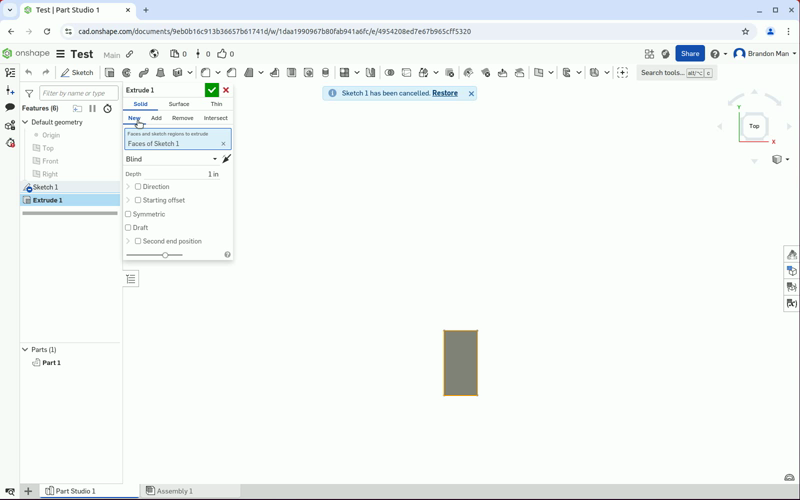
key(tab, 4)
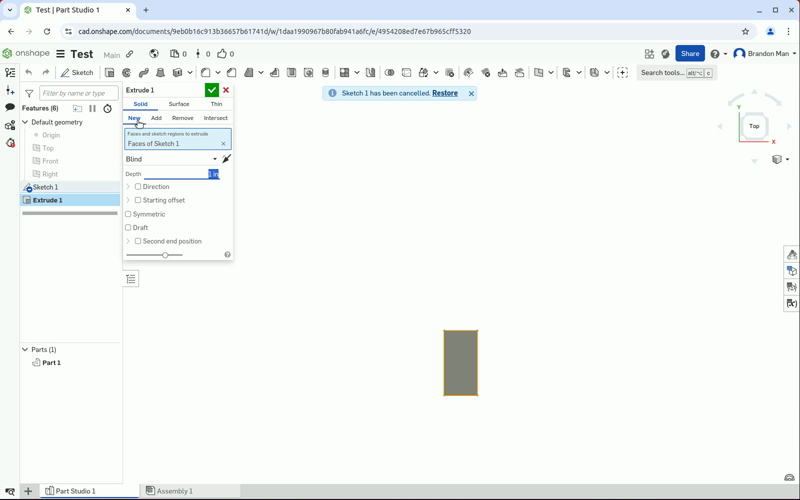
text(1.204)
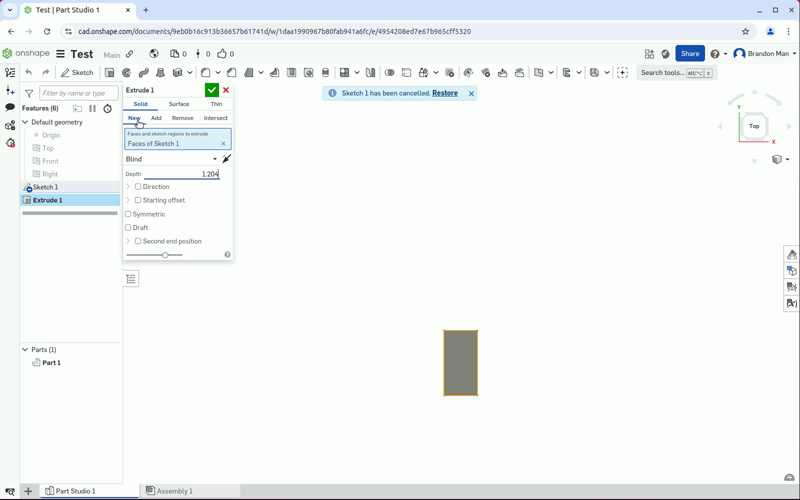
key(enter)
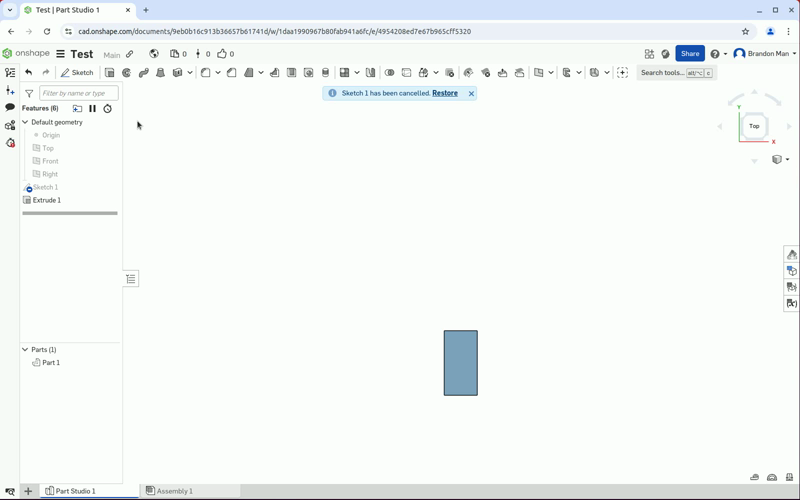
key(shift+h)
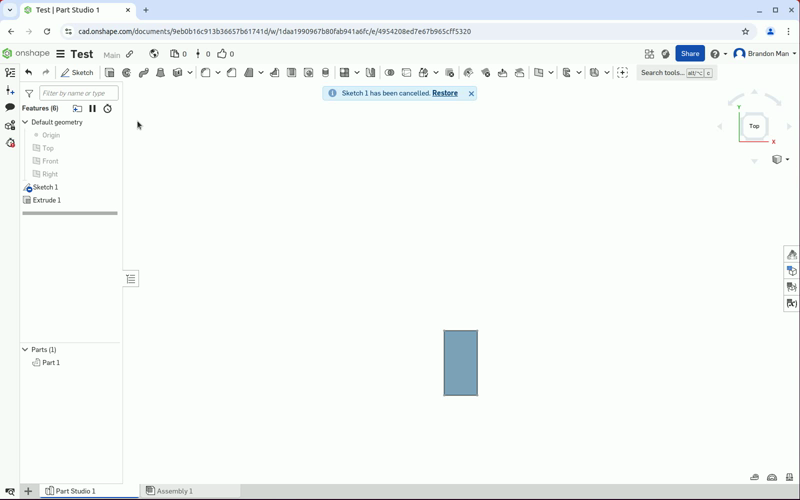
key(shift+h)
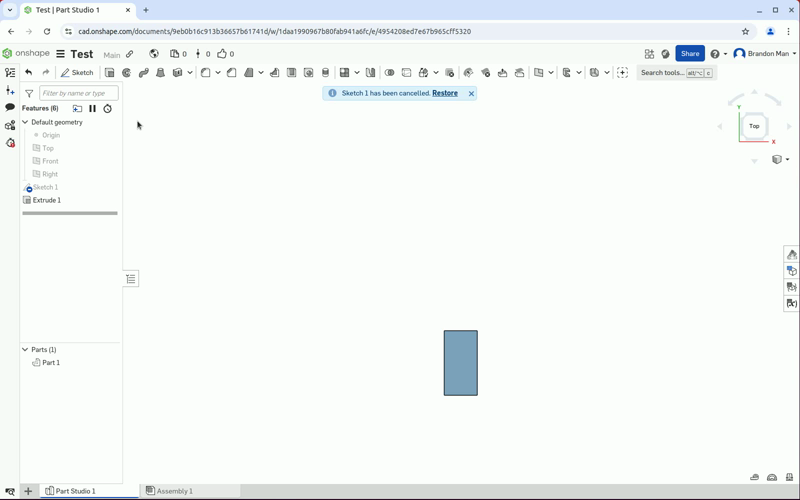
mouse_move(73, 189)
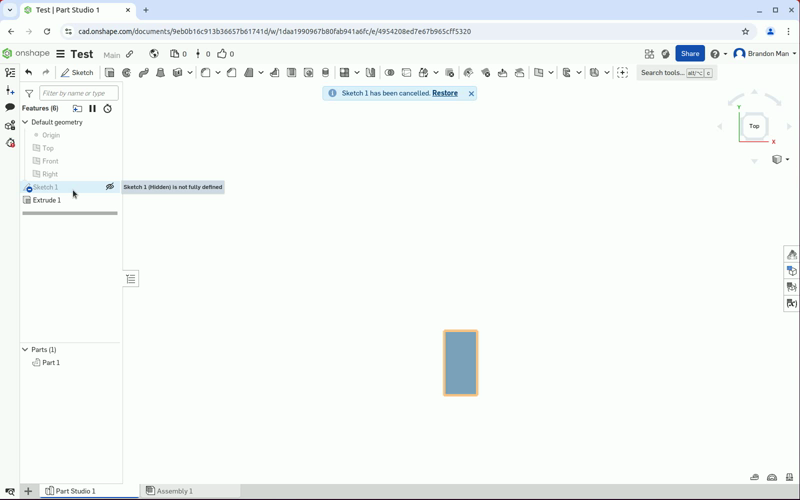
click(73, 189)
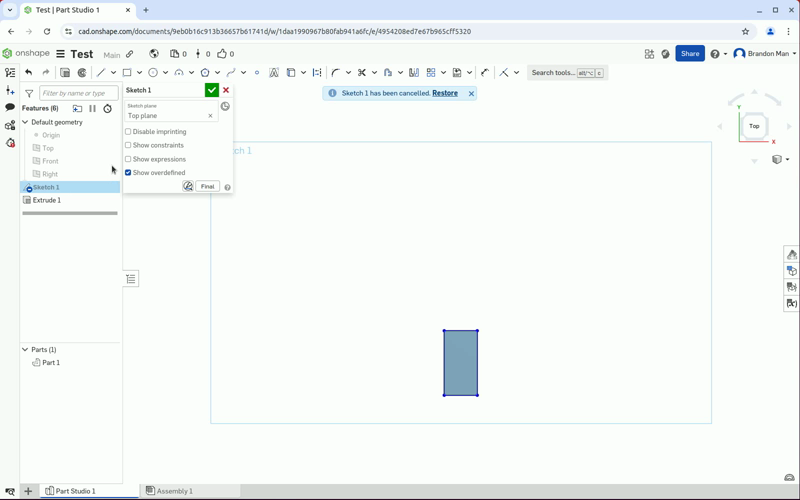
mouse_move(229, 92)
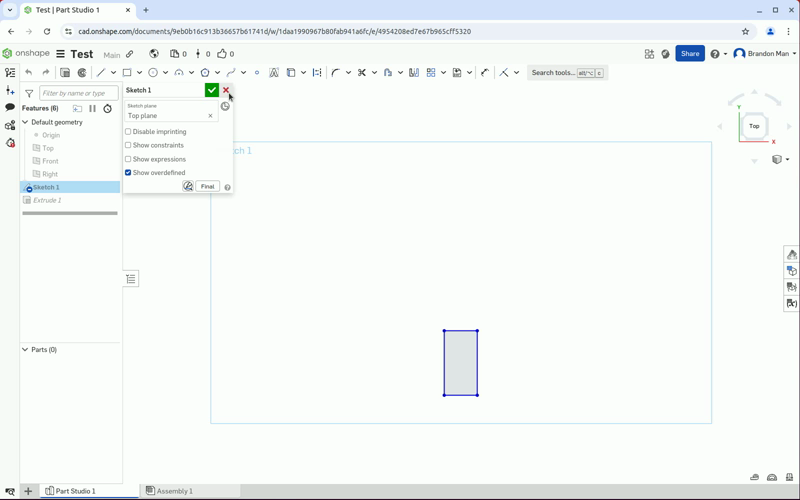
click(229, 92)
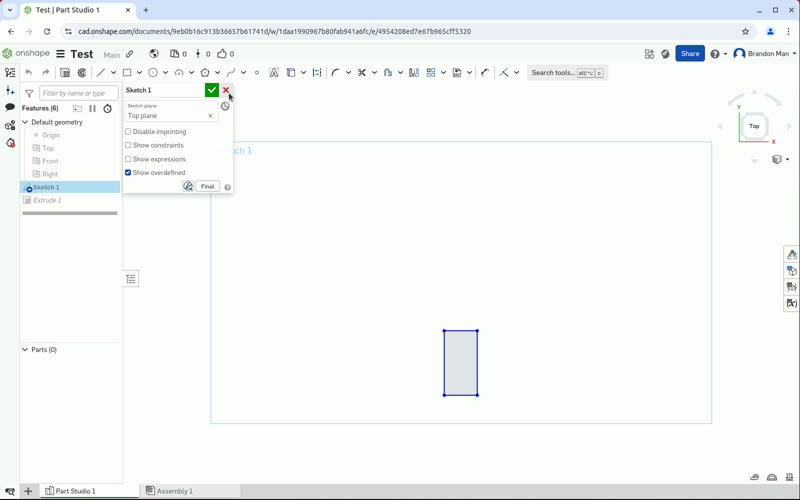
key(shift+s)
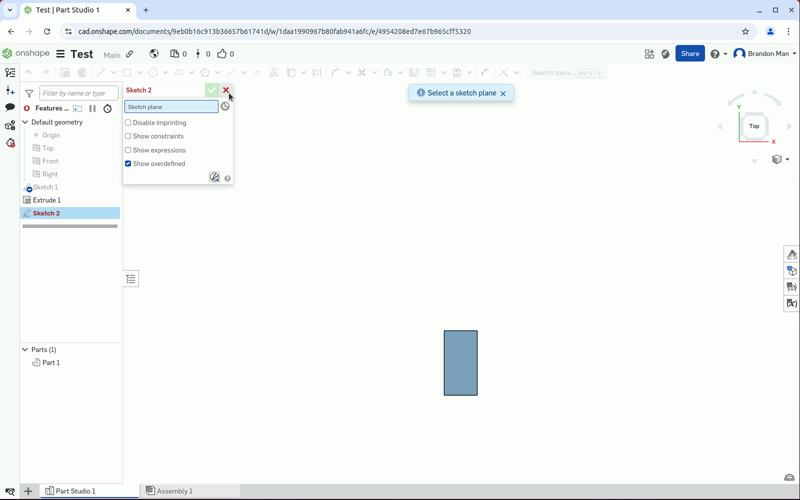
mouse_move(73, 150)
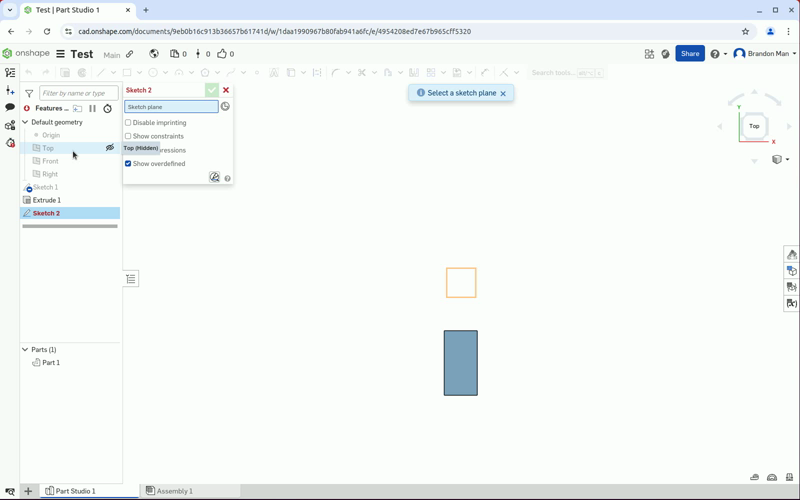
click(73, 150)
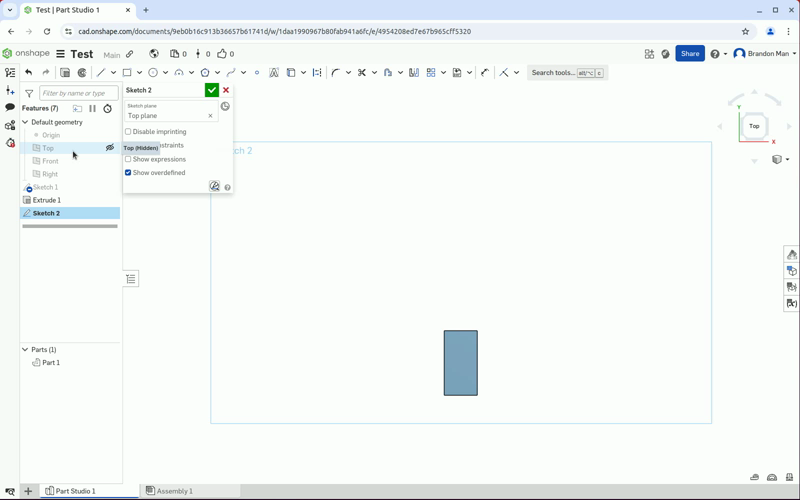
mouse_move(73, 352)
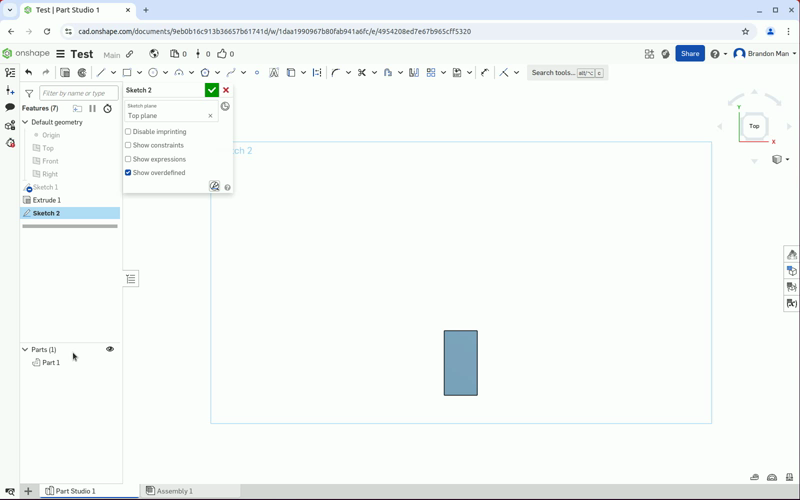
key(y)
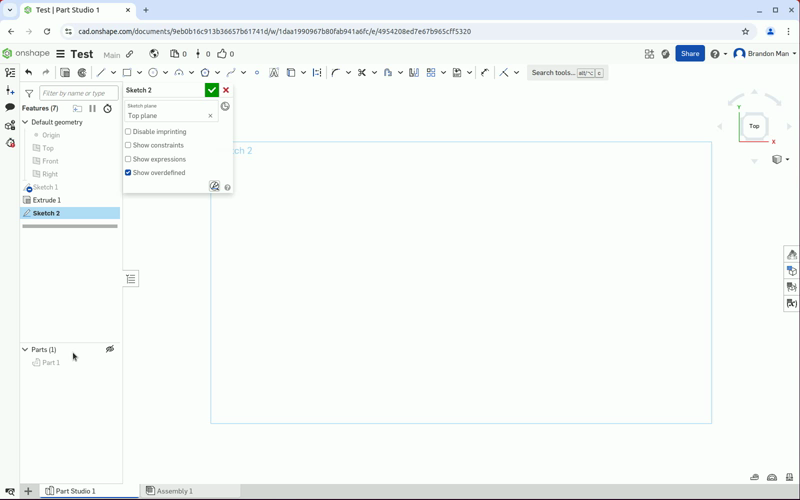
key(l)
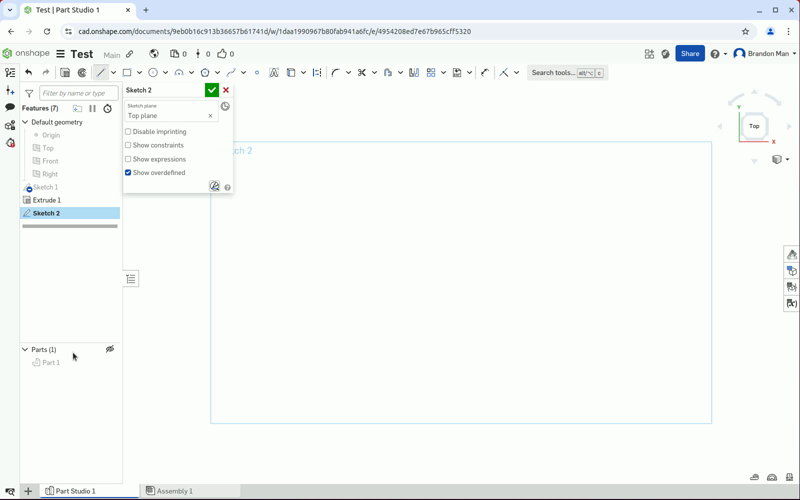
key_down(shift)
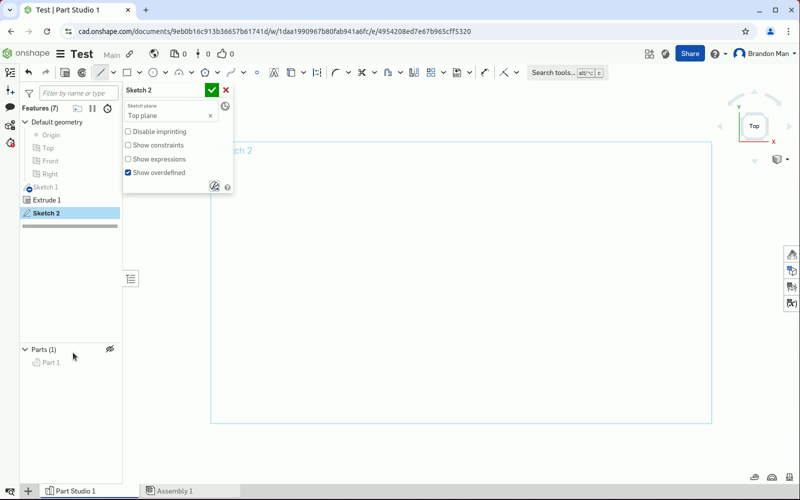
mouse_move(444, 330)
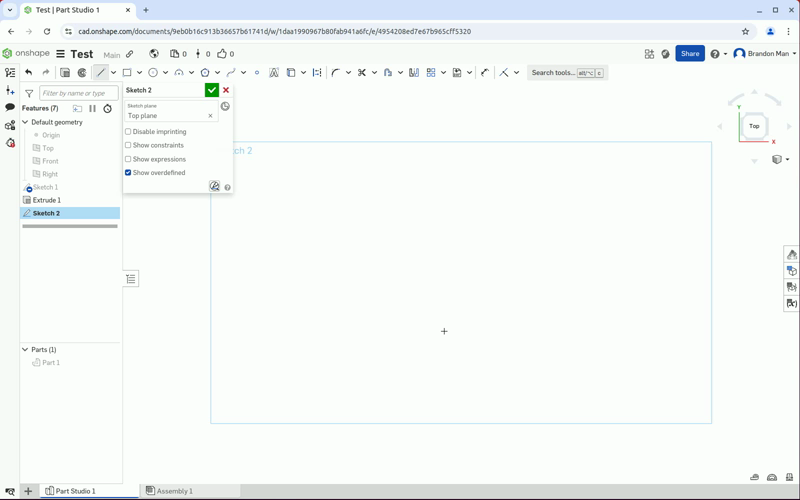
click(444, 330)
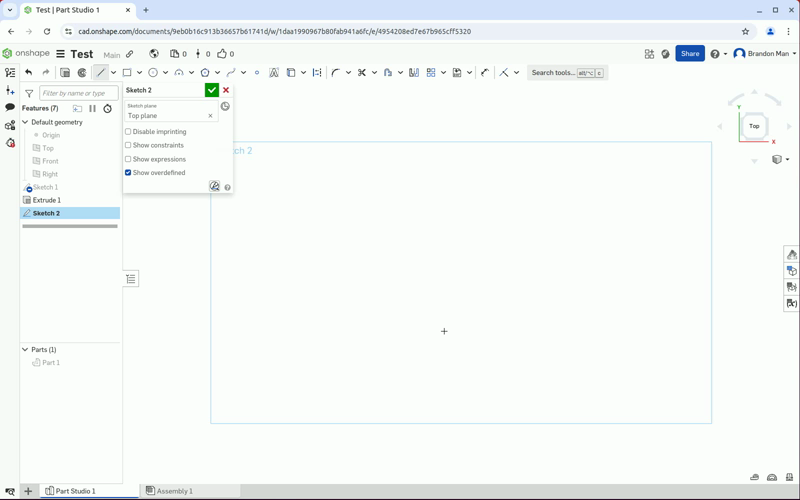
key_up(shift)
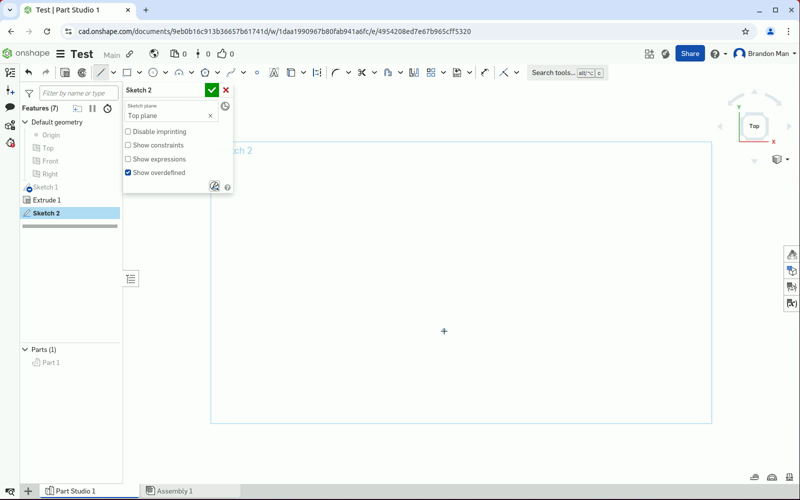
key_down(shift)
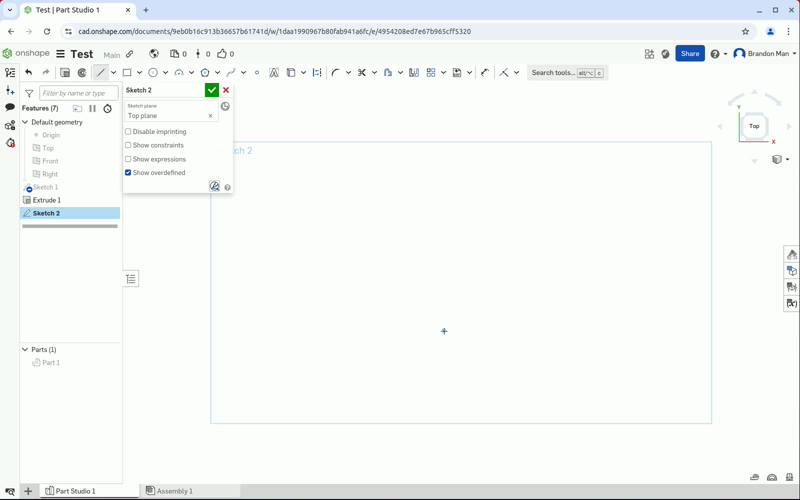
mouse_move(444, 249)
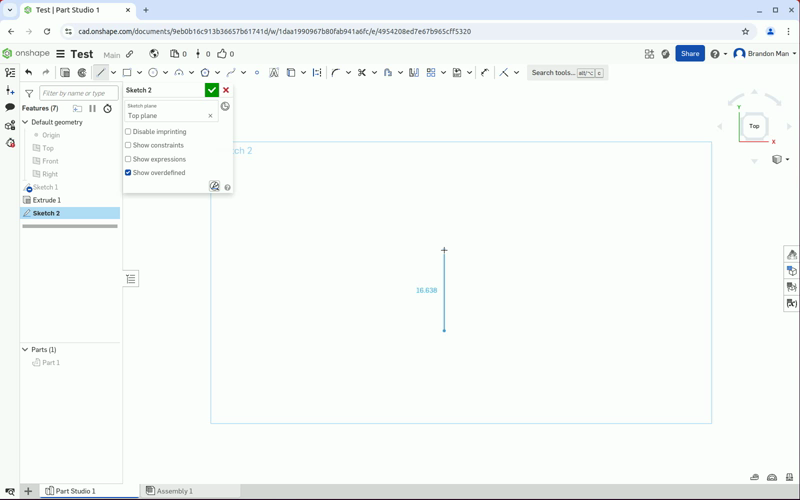
click(444, 249)
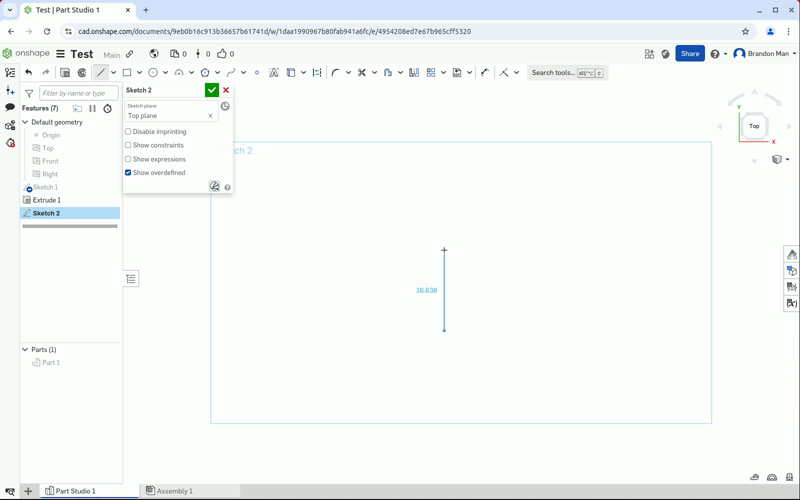
key_up(shift)
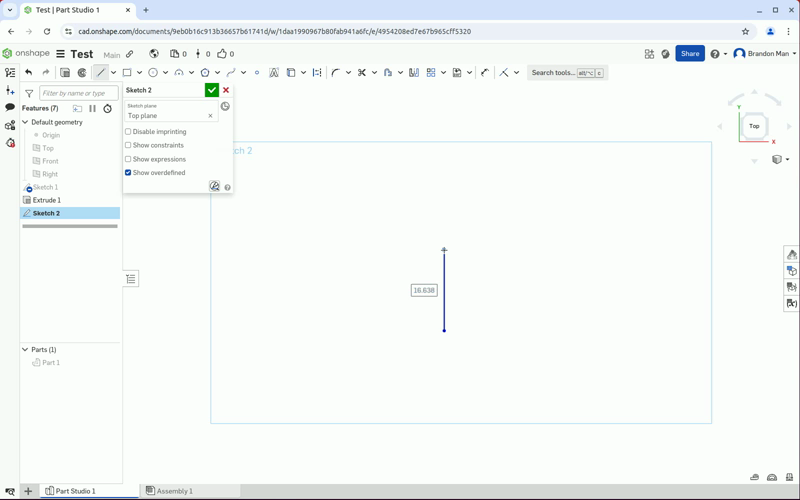
key_down(shift)
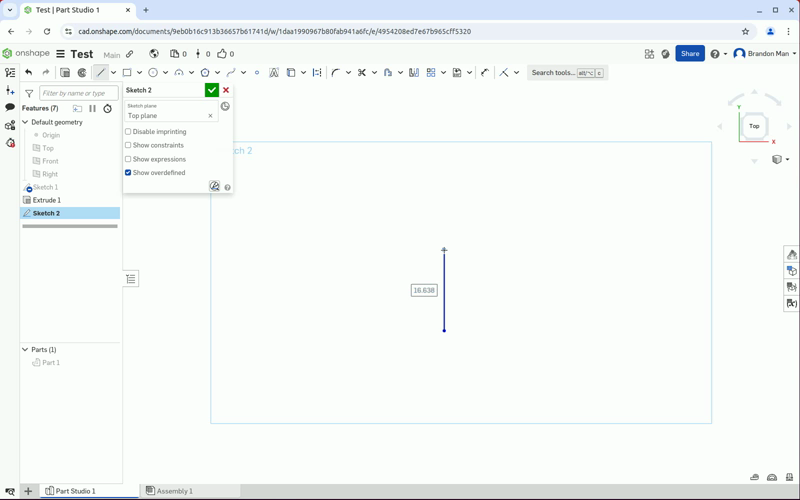
mouse_move(474, 249)
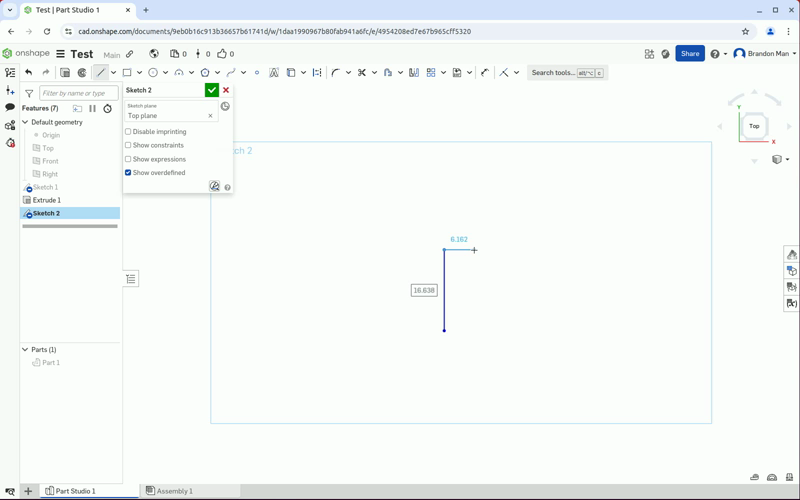
mouse_move(477, 249)
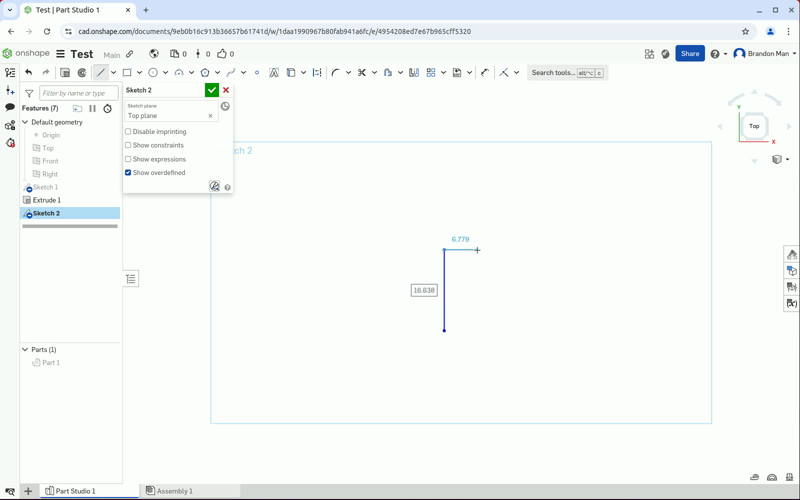
click(477, 249)
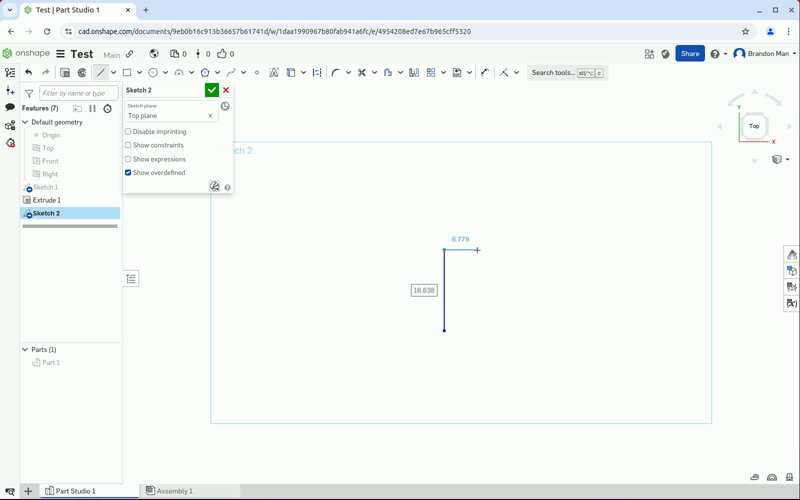
key_up(shift)
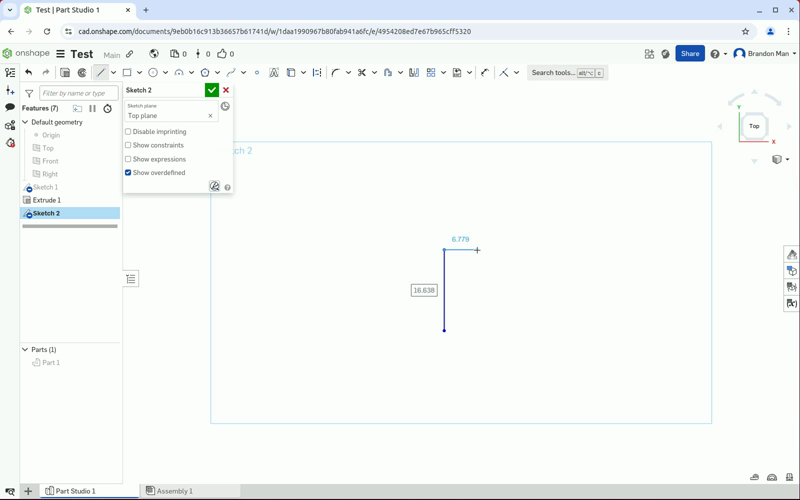
key_down(shift)
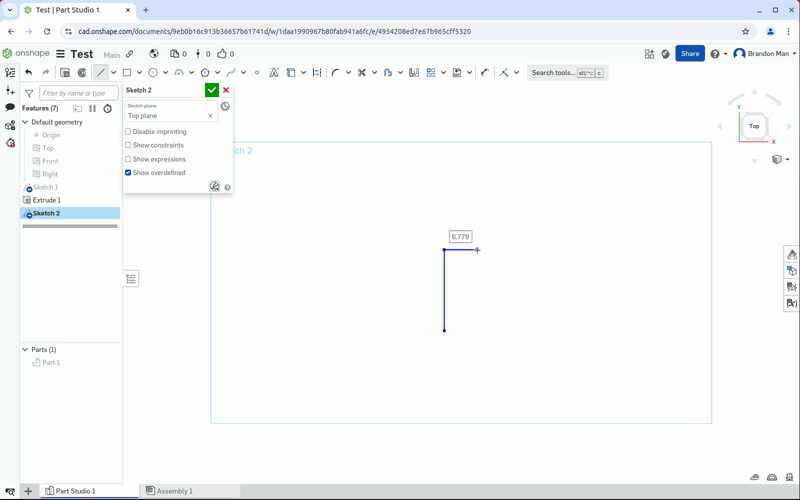
mouse_move(477, 330)
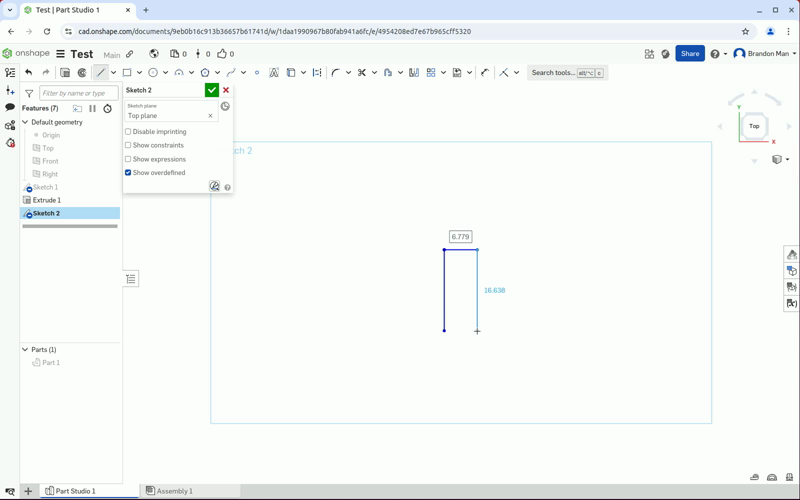
click(477, 330)
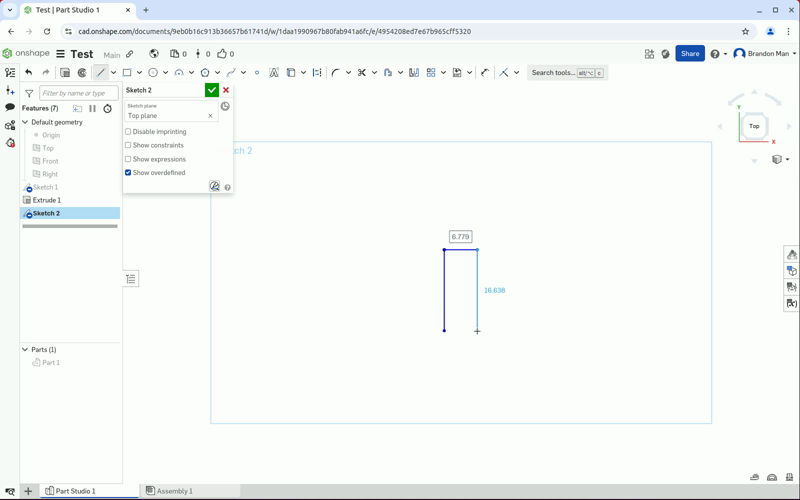
key_up(shift)
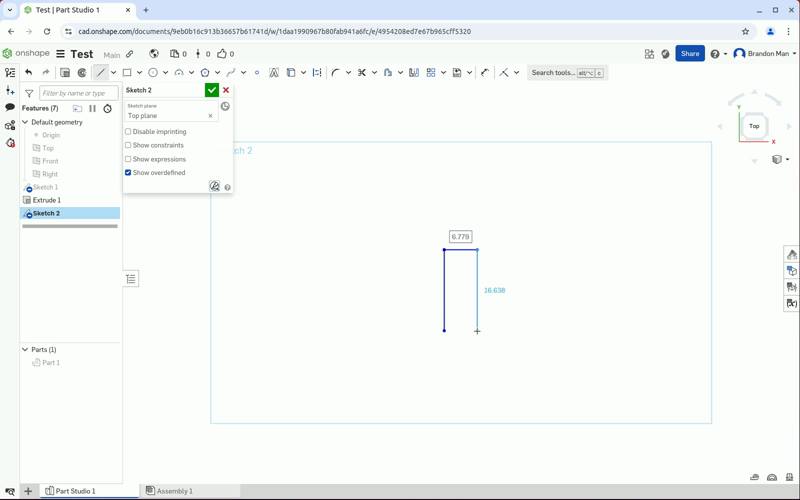
key_down(shift)
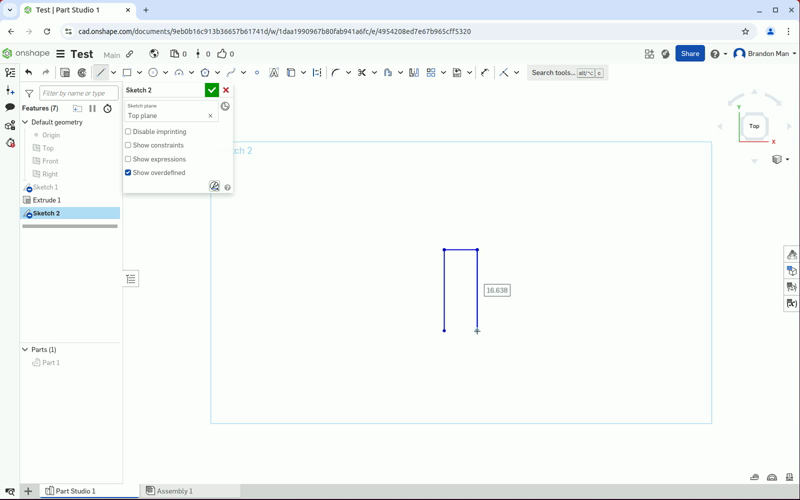
mouse_move(507, 330)
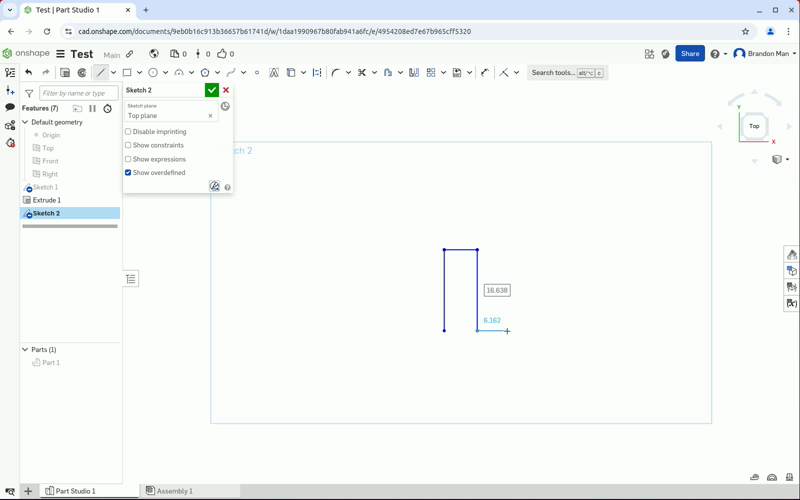
mouse_move(444, 330)
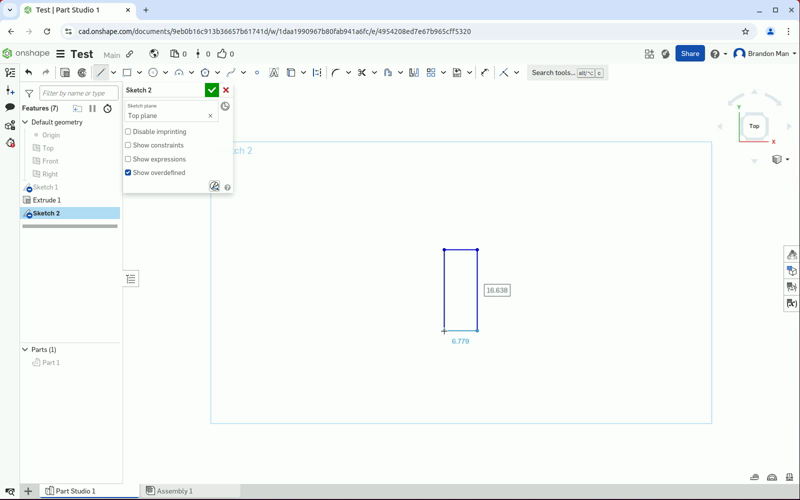
click(444, 330)
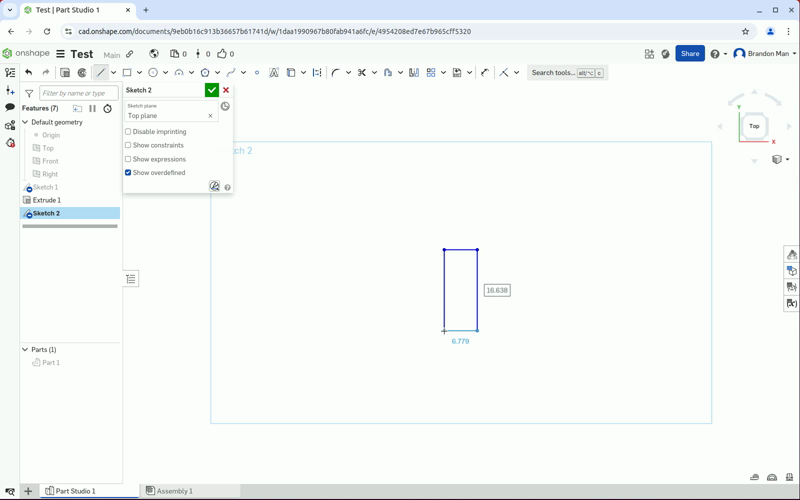
key_up(shift)
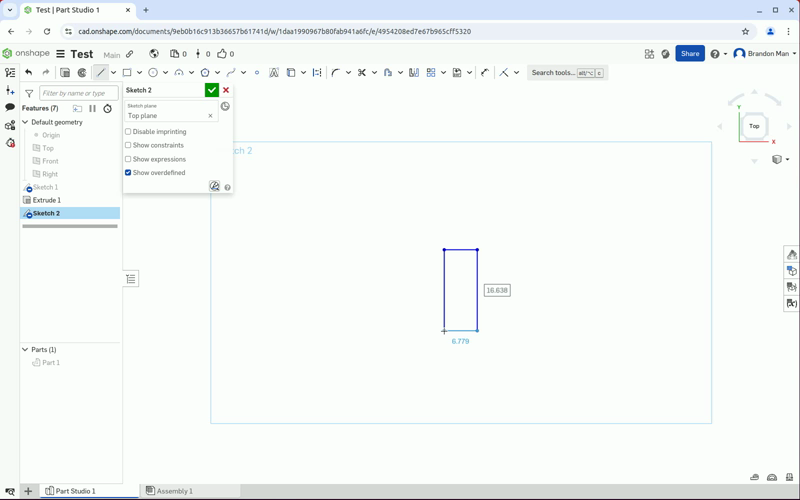
key(esc)
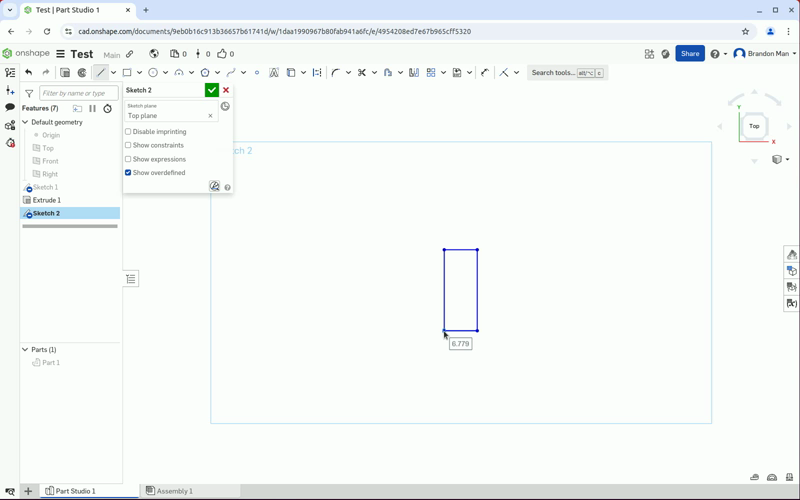
mouse_move(466, 305)
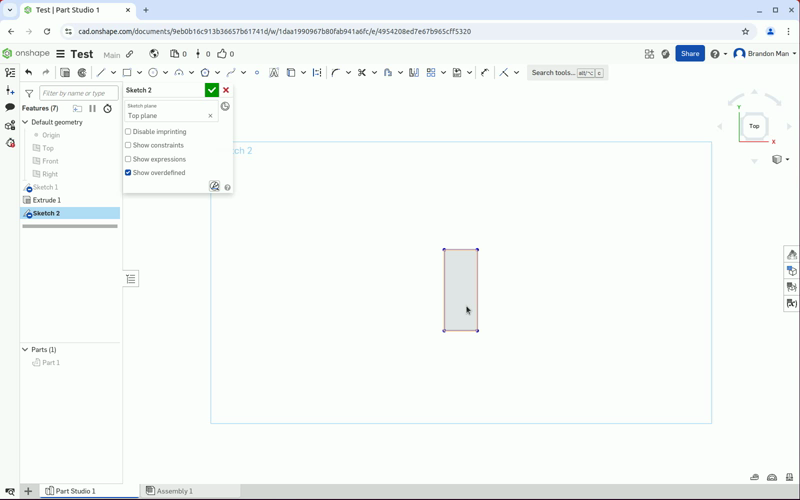
click(466, 305)
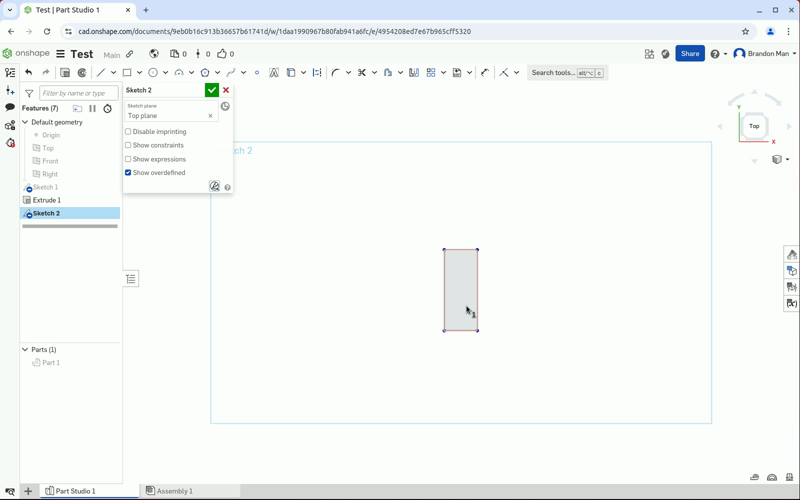
mouse_move(73, 352)
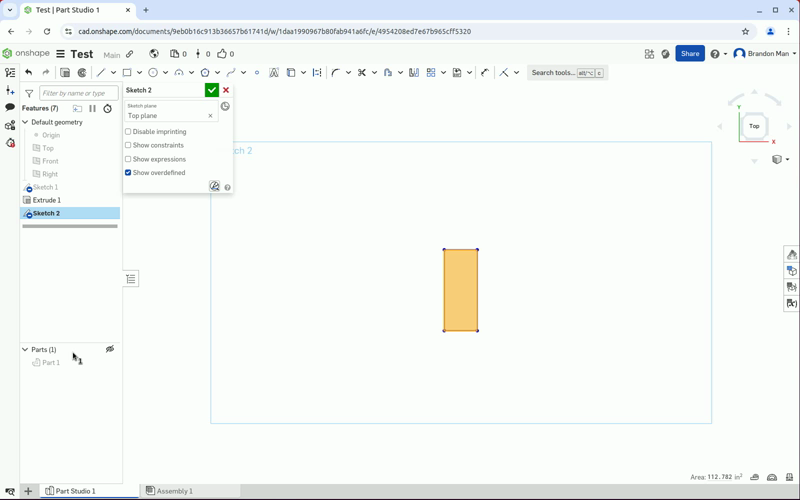
key(shift+y)
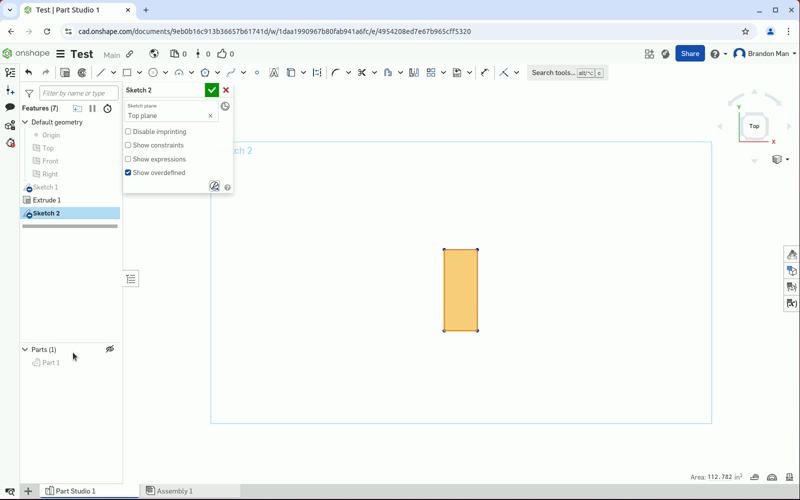
key(shift+e)
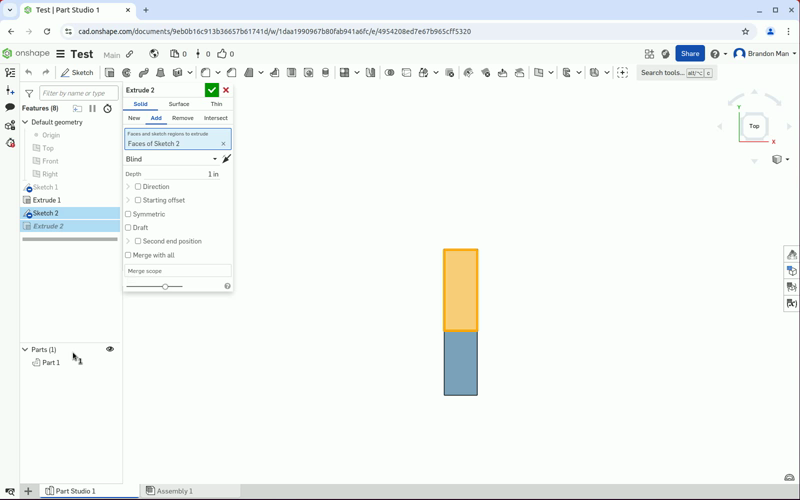
mouse_move(143, 106)
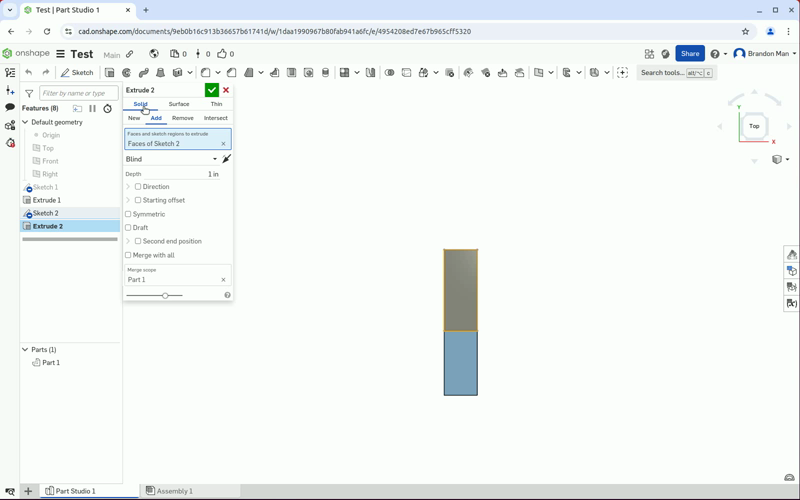
click(143, 106)
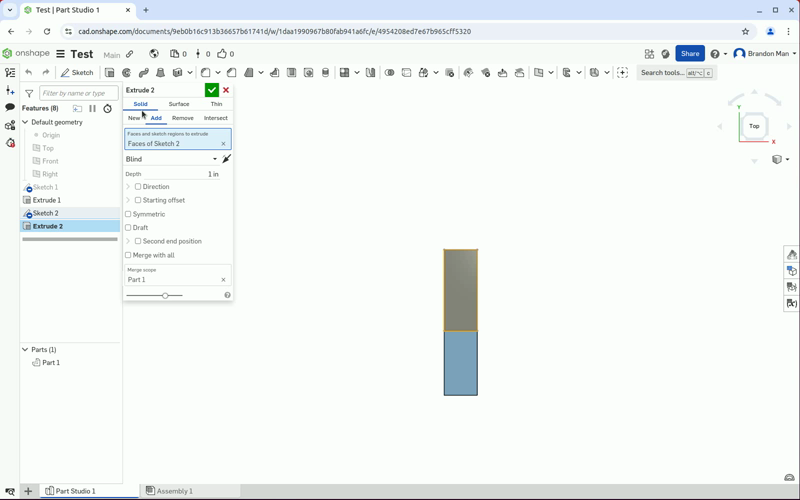
mouse_move(137, 120)
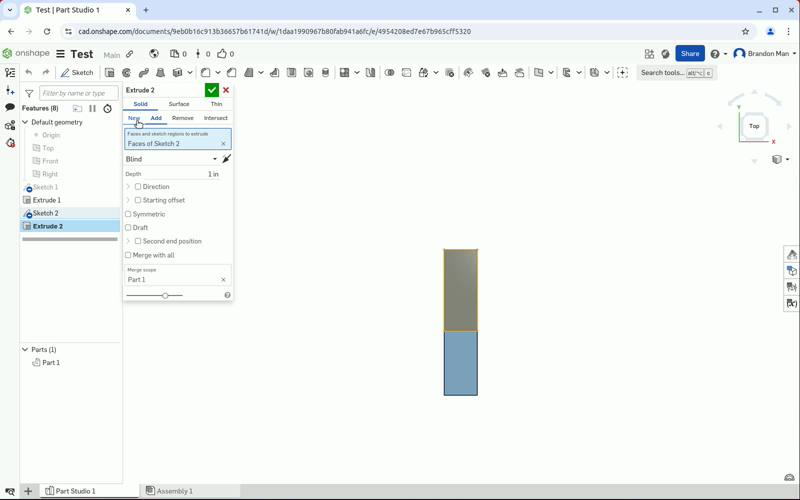
click(137, 120)
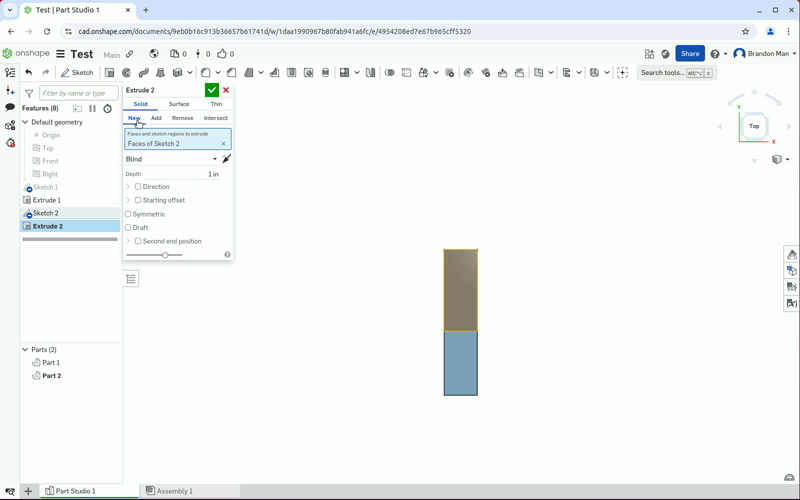
key(tab, 4)
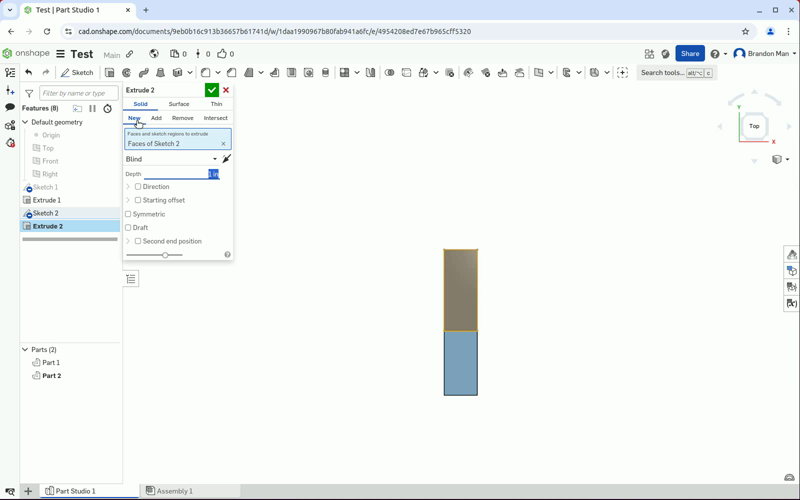
text(1.204)
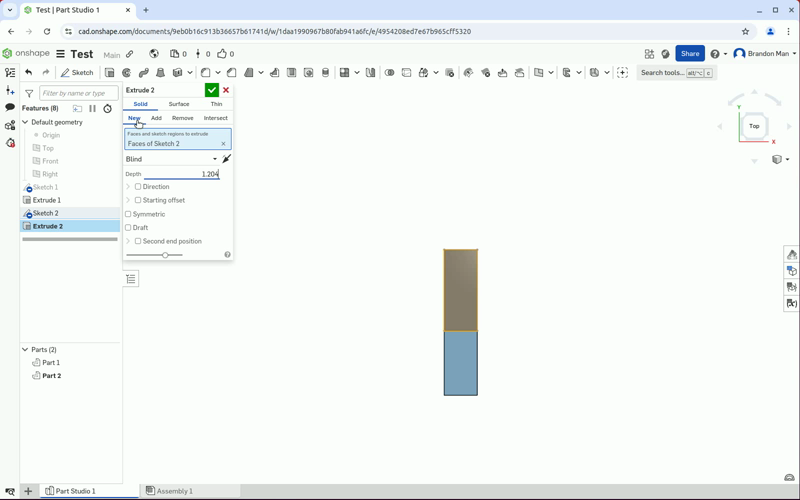
key(enter)
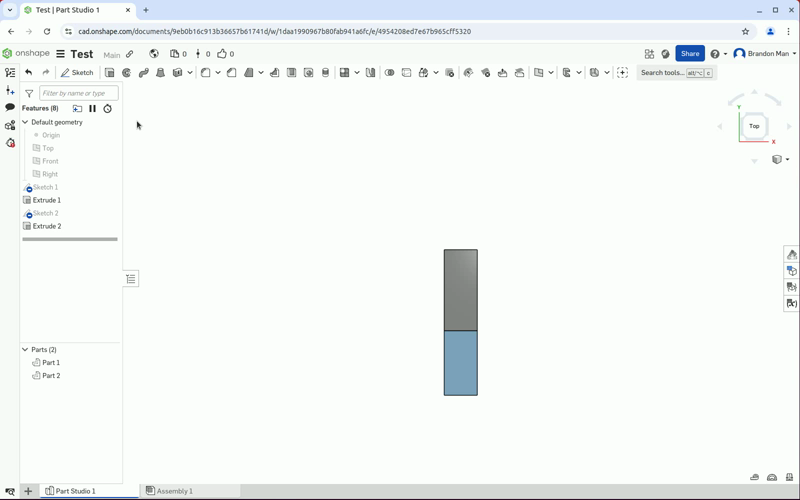
key(shift+h)
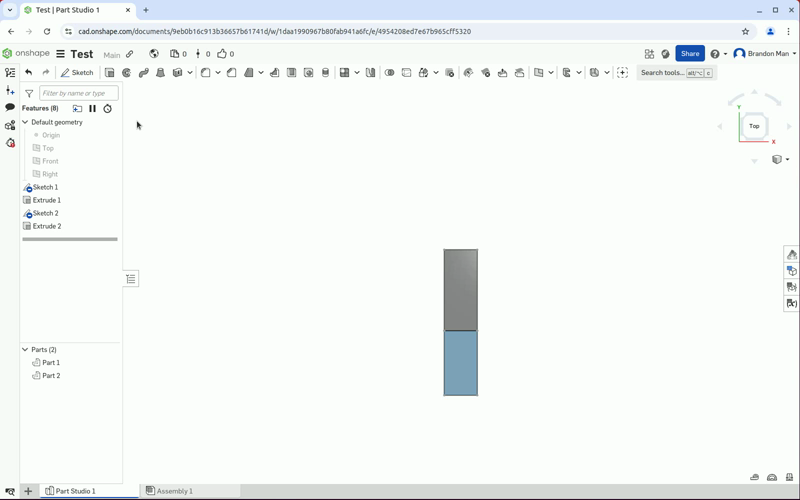
key(shift+h)
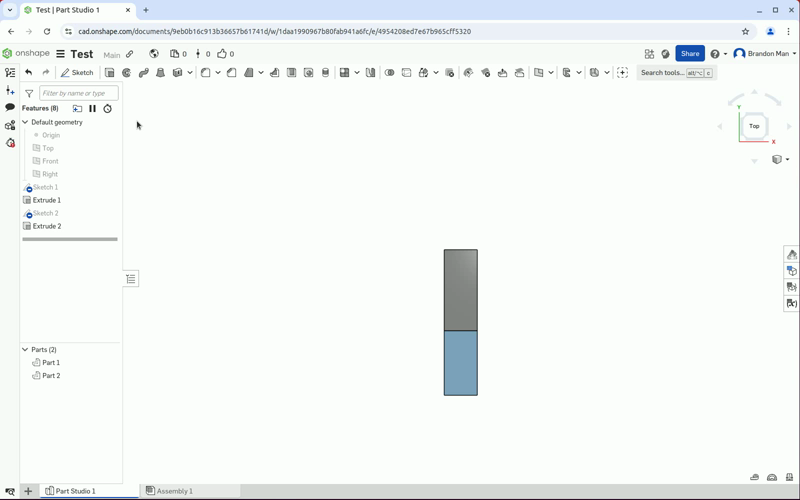
mouse_move(73, 189)
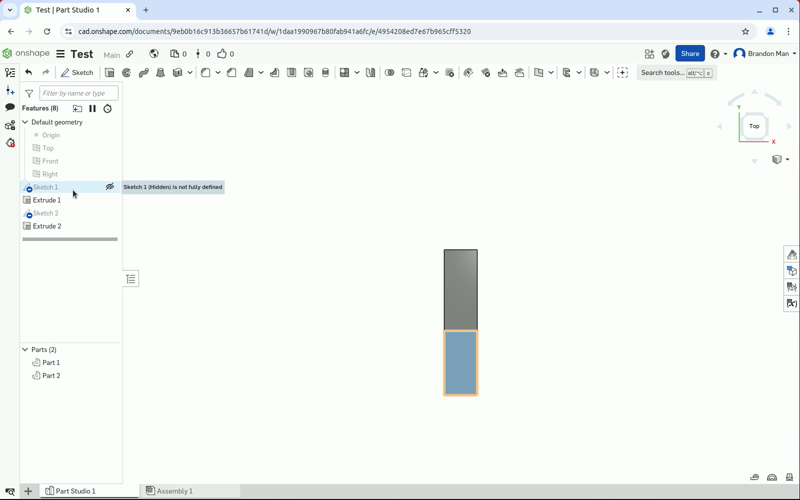
click(73, 189)
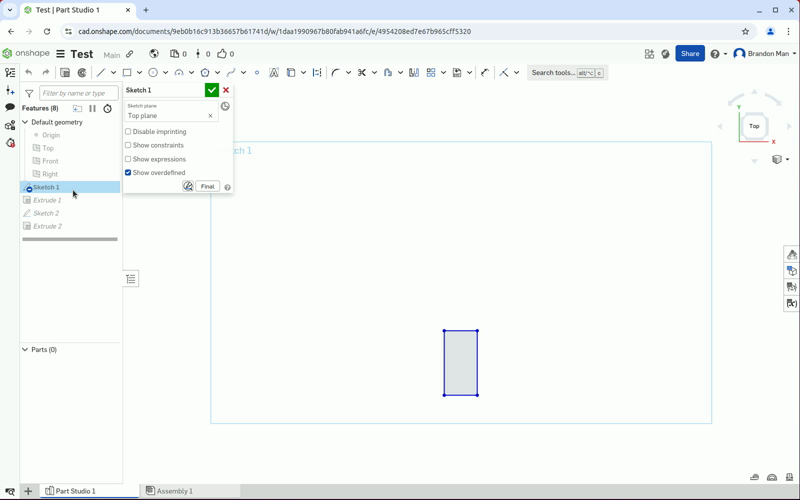
mouse_move(229, 92)
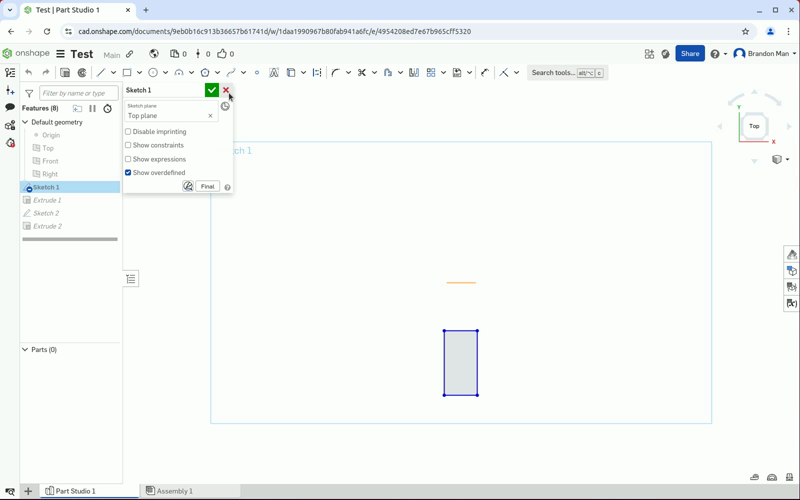
click(229, 92)
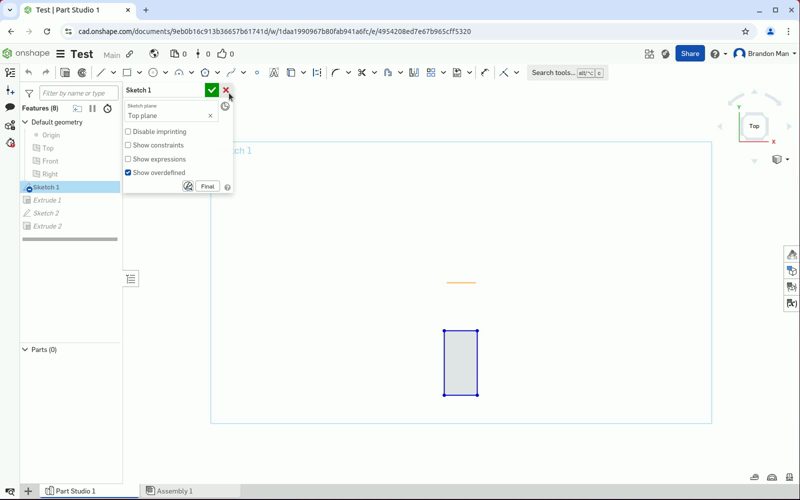
key(shift+s)
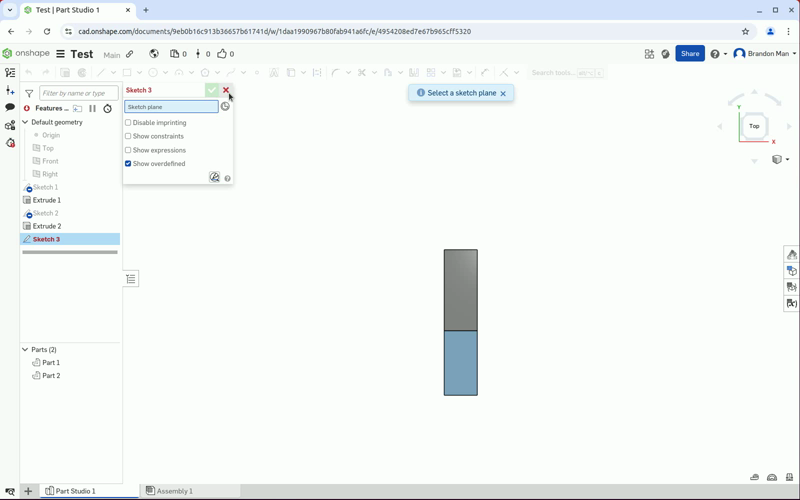
mouse_move(73, 150)
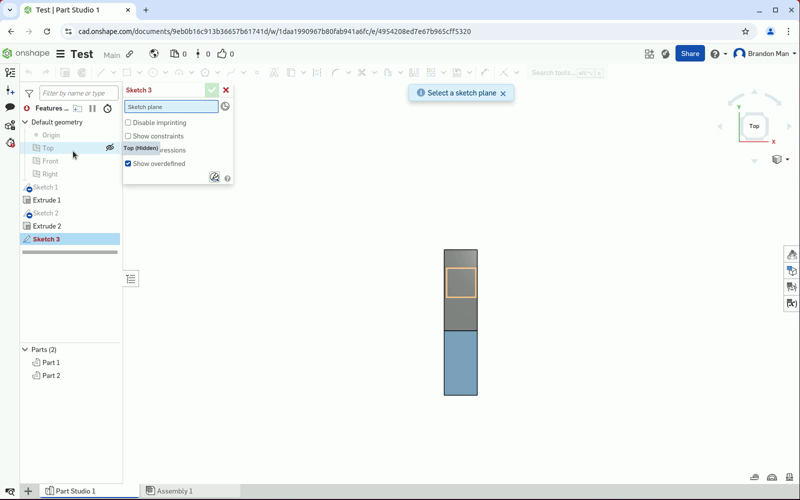
click(73, 150)
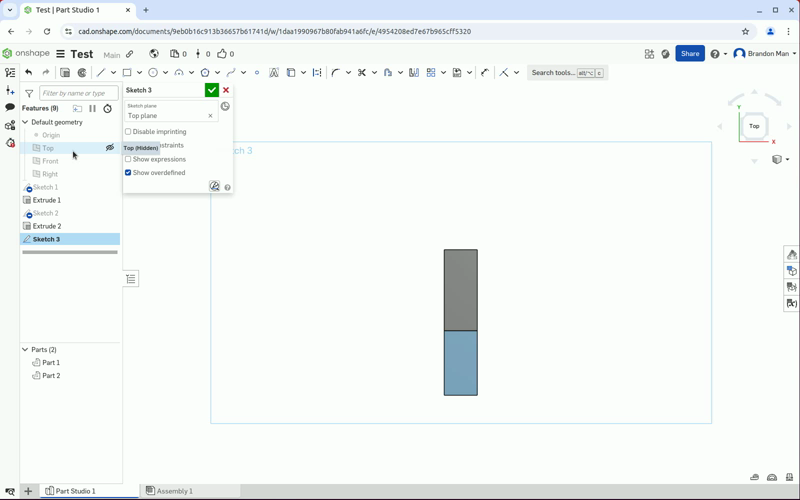
mouse_move(73, 352)
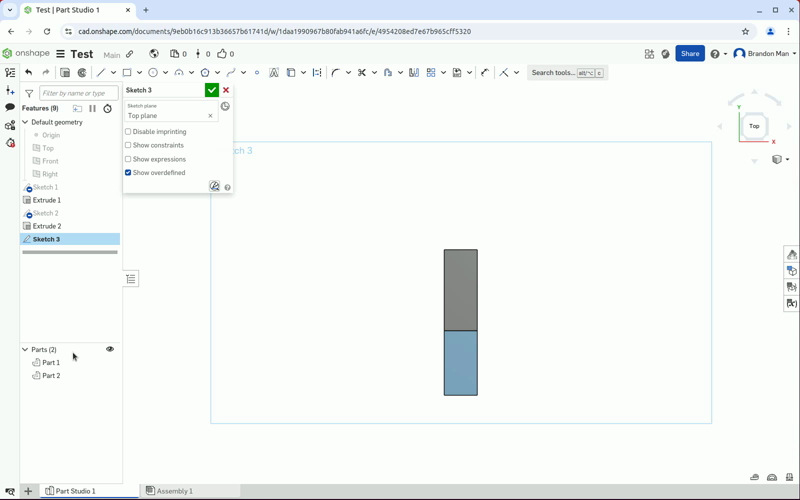
key(y)
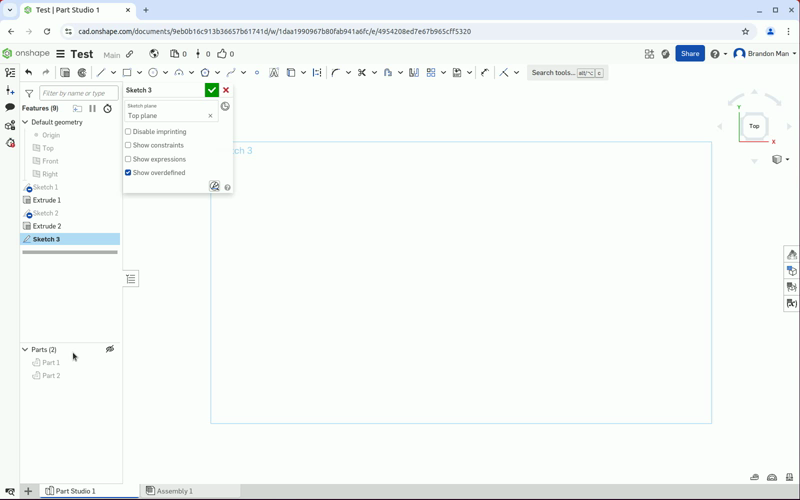
key(l)
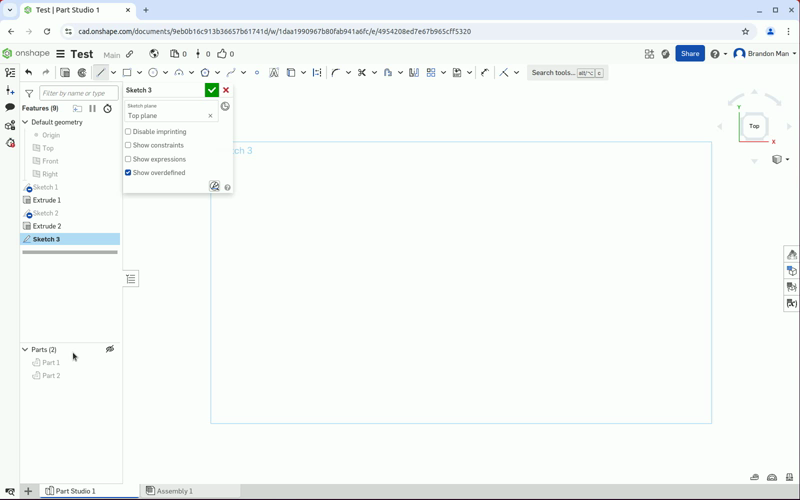
key_down(shift)
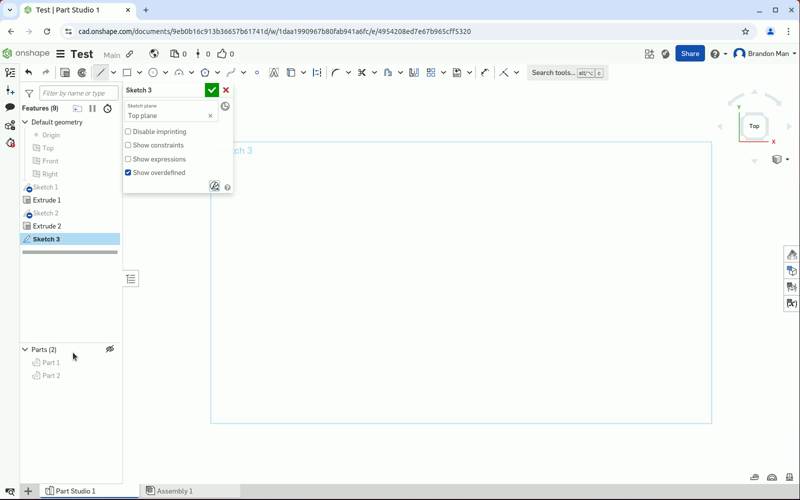
mouse_move(444, 251)
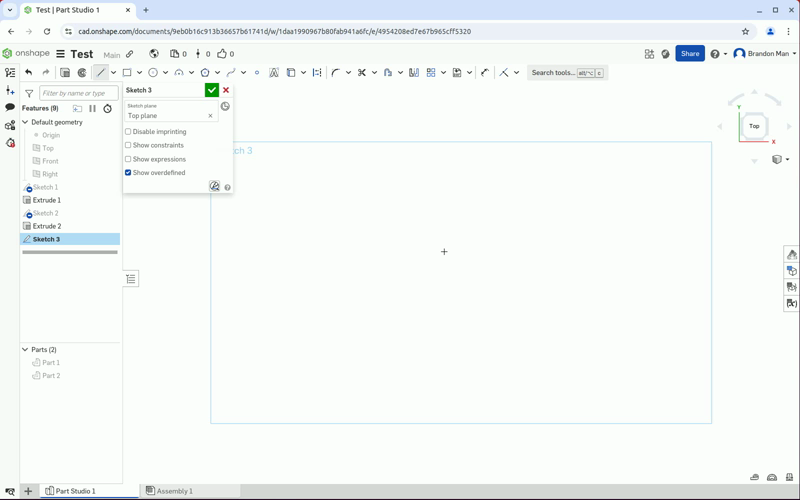
click(444, 251)
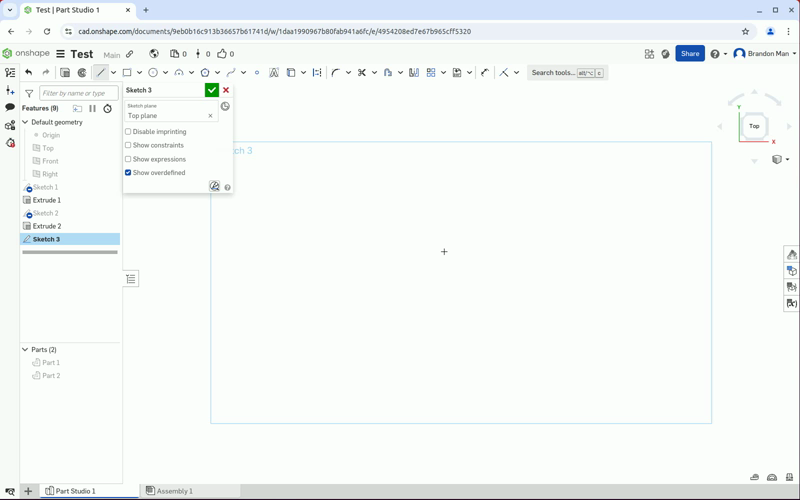
key_up(shift)
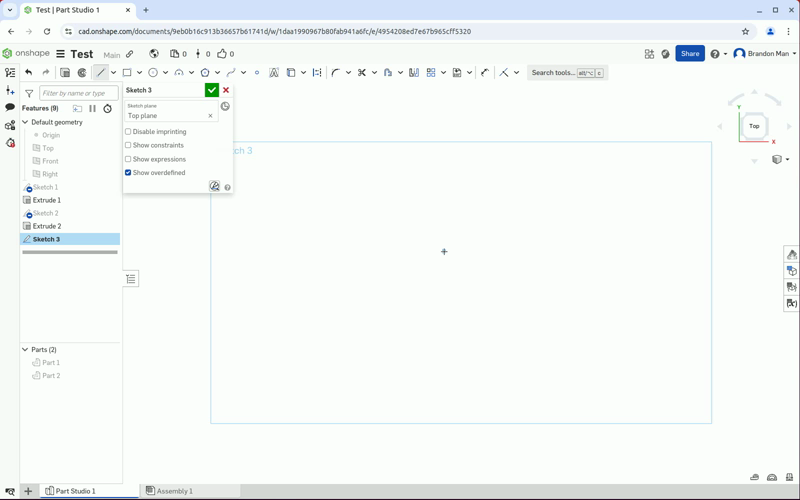
key_down(shift)
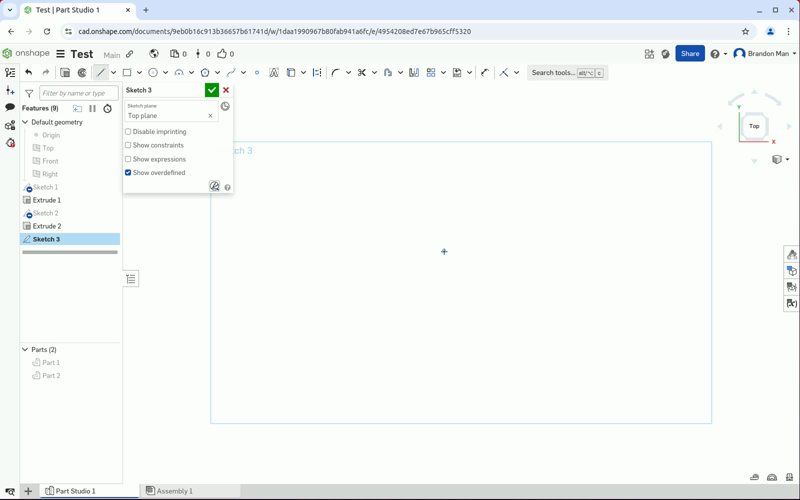
mouse_move(474, 251)
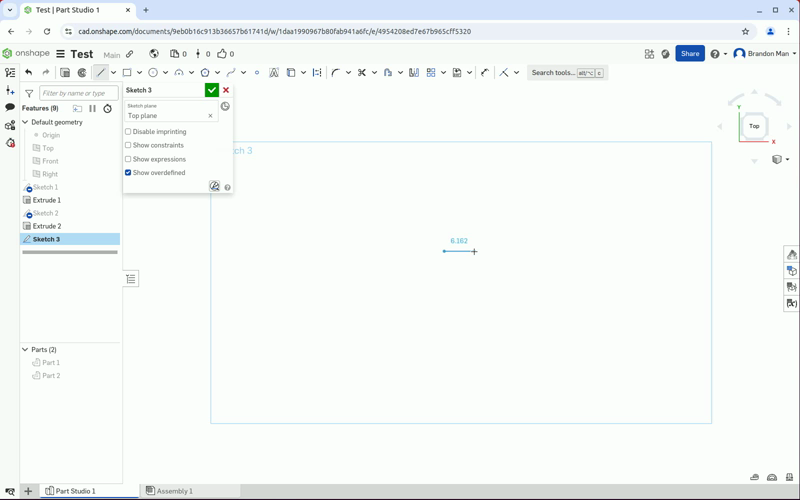
mouse_move(477, 251)
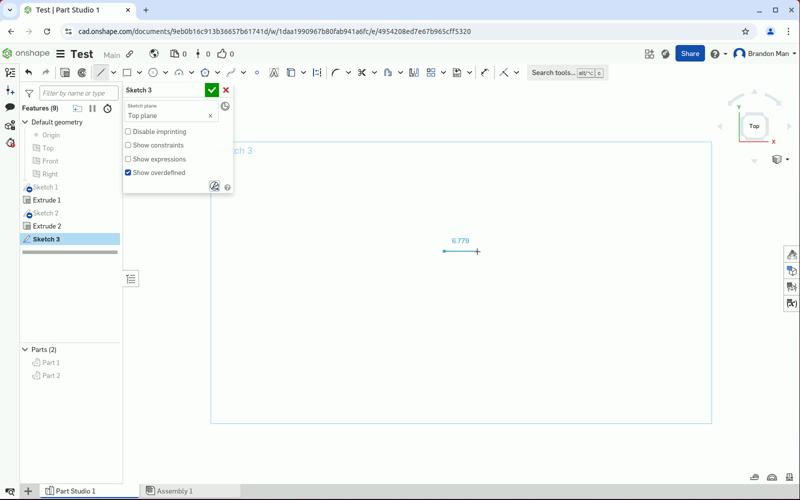
click(477, 251)
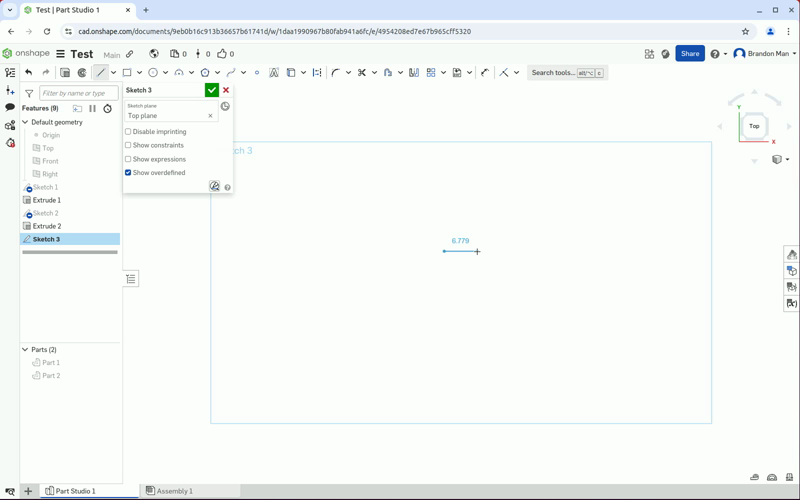
key_up(shift)
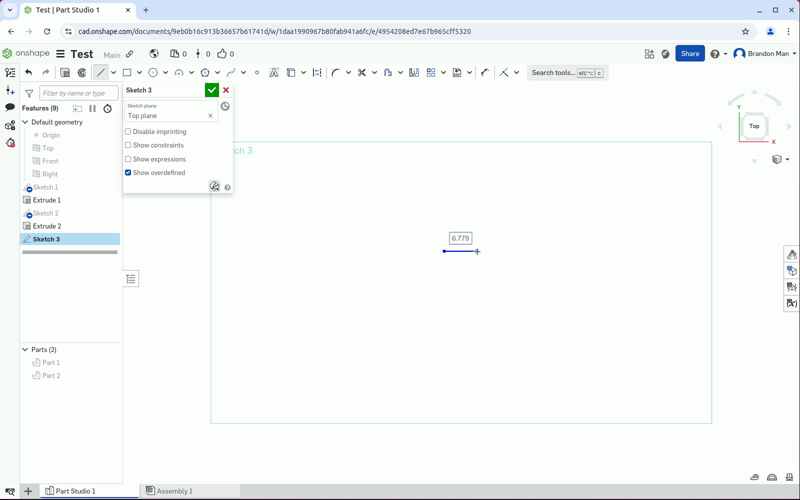
key_down(shift)
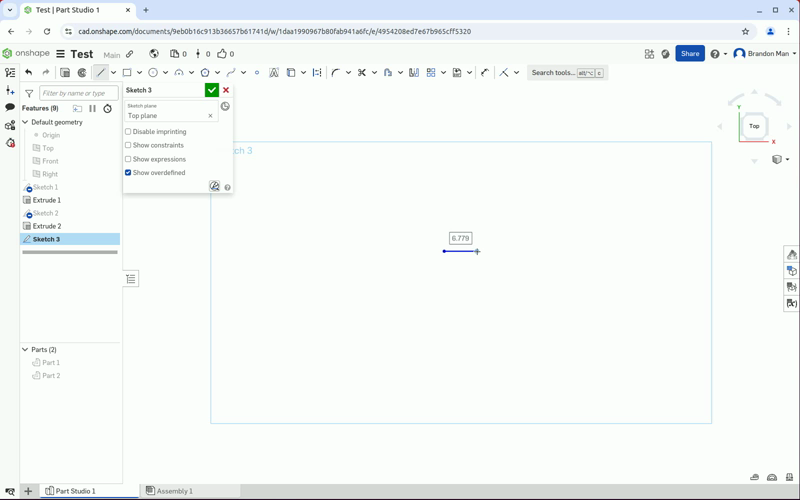
mouse_move(507, 251)
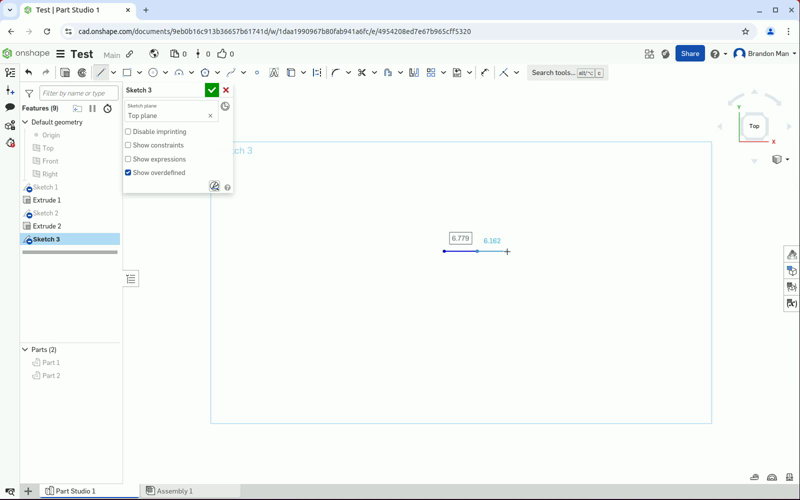
mouse_move(477, 234)
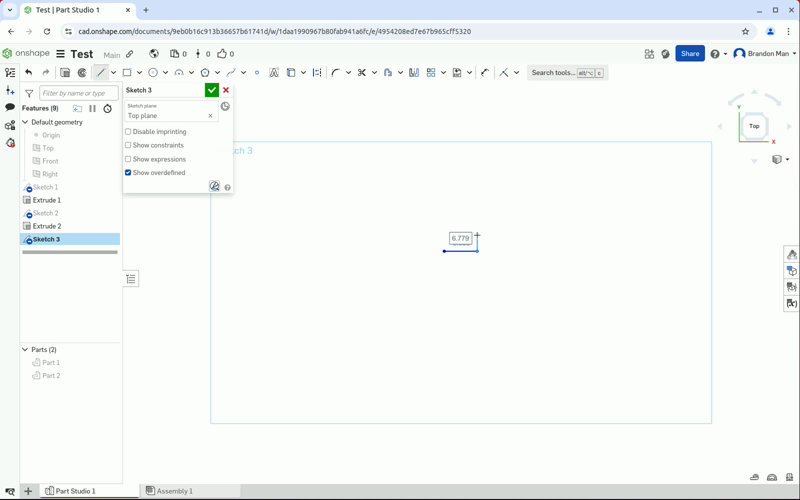
click(477, 234)
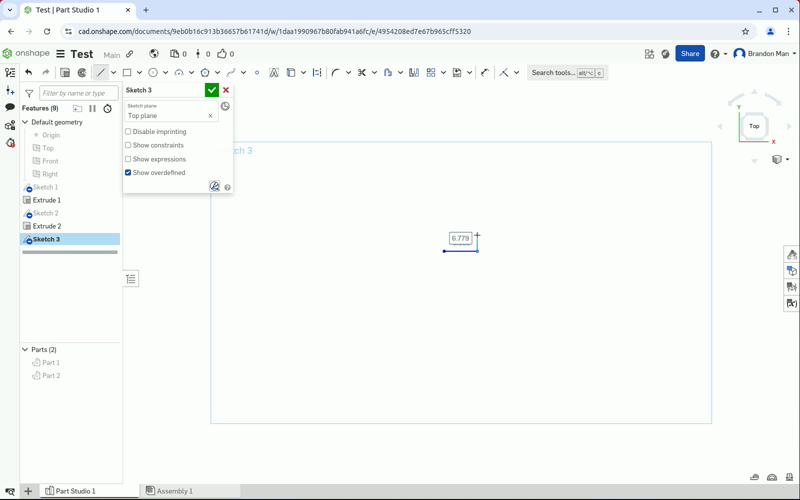
key_up(shift)
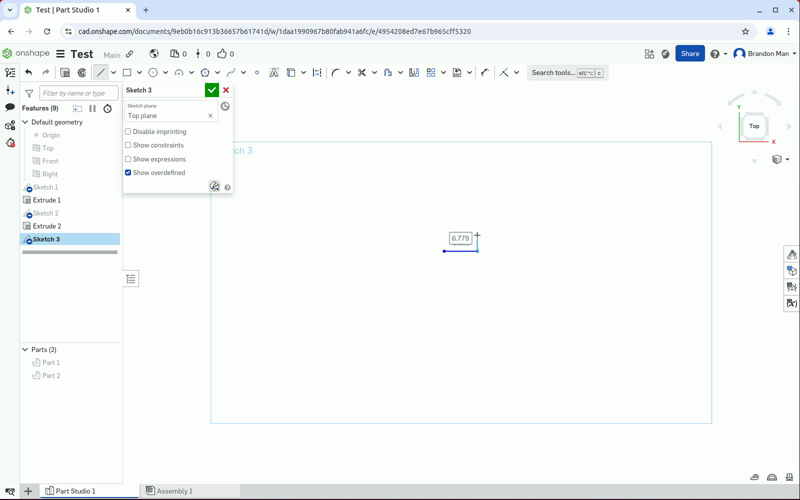
key_down(shift)
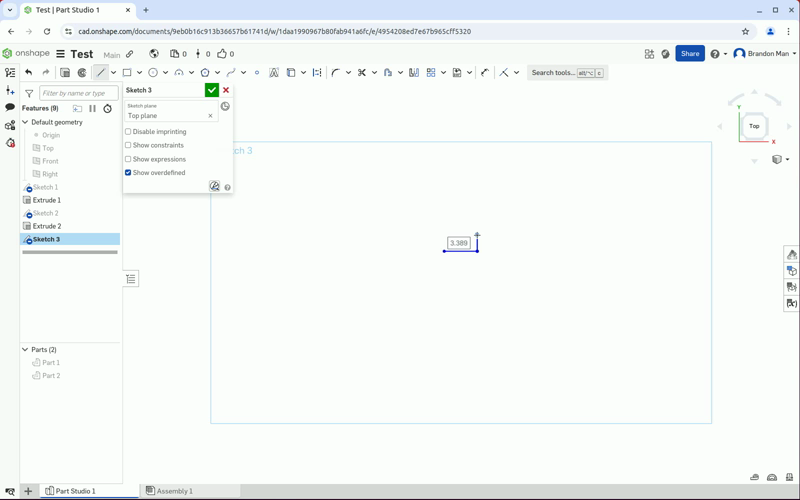
mouse_move(507, 234)
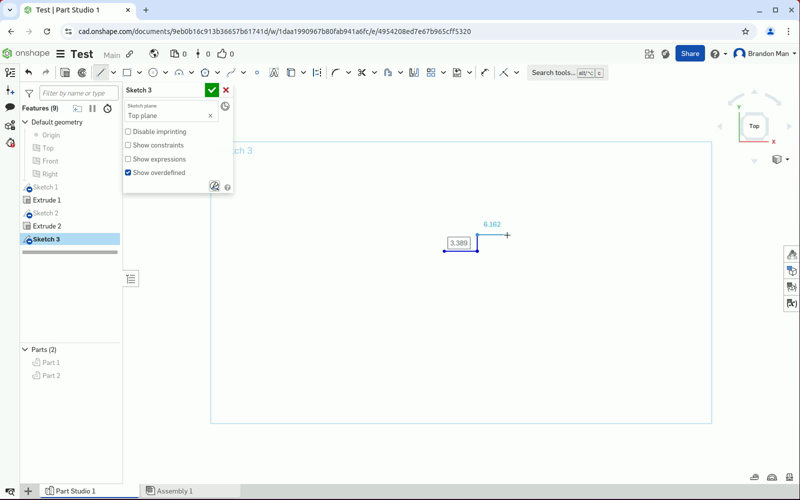
mouse_move(444, 234)
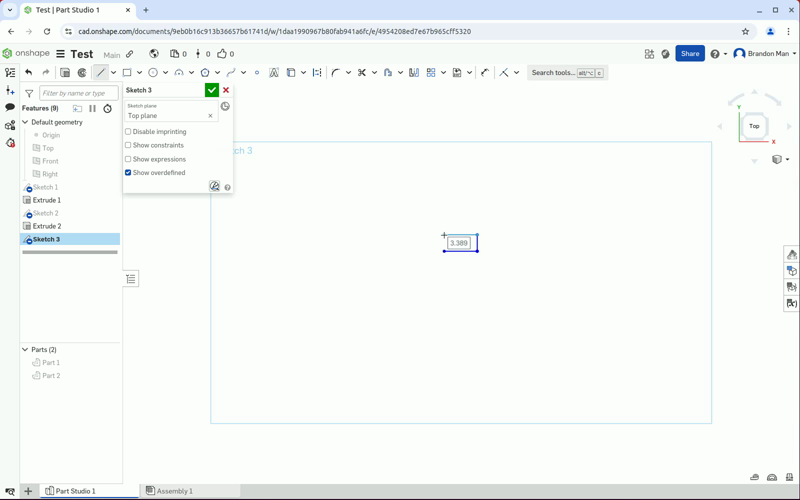
click(444, 234)
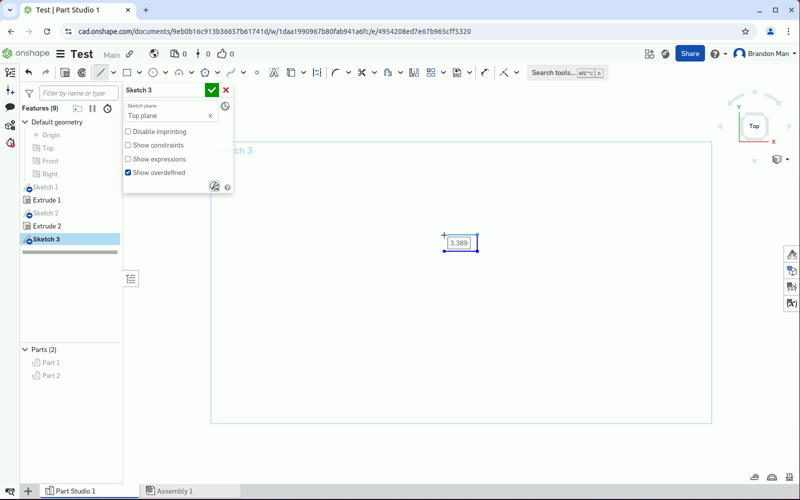
key_up(shift)
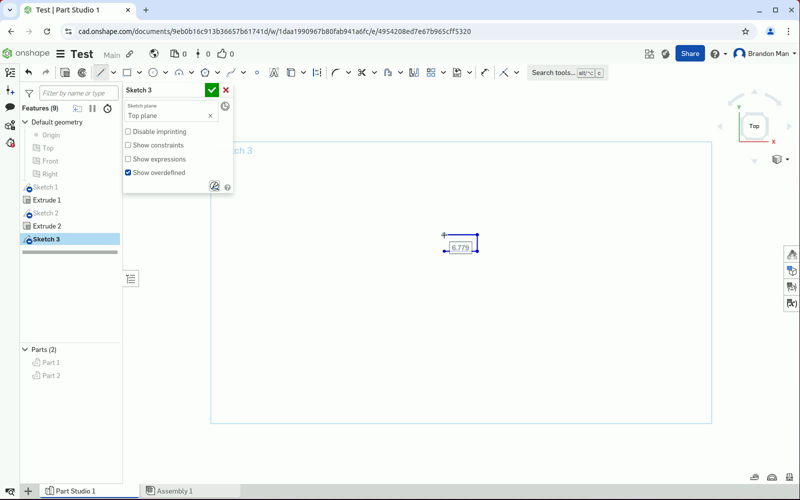
mouse_move(474, 234)
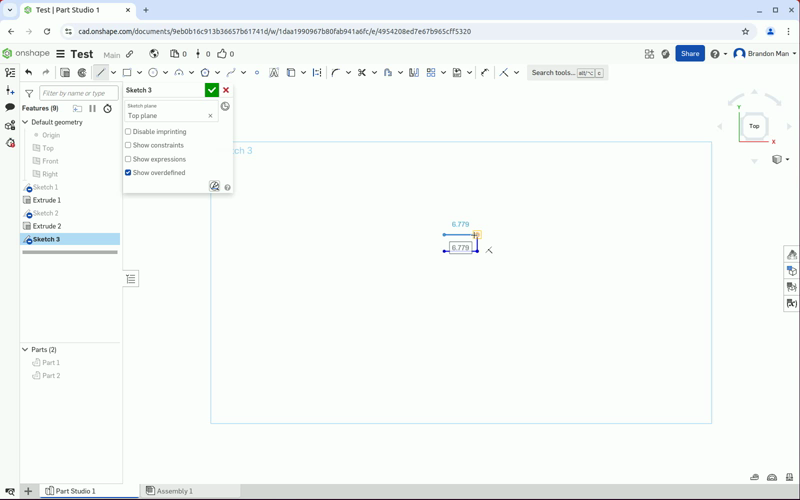
key_down(shift)
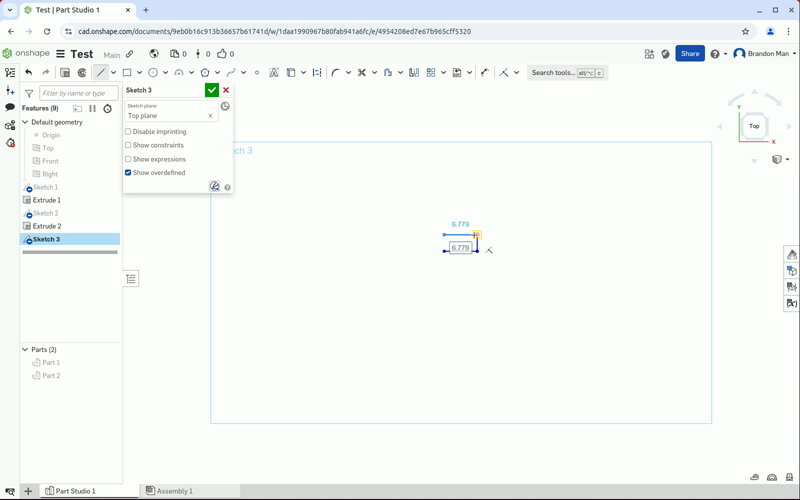
mouse_move(444, 251)
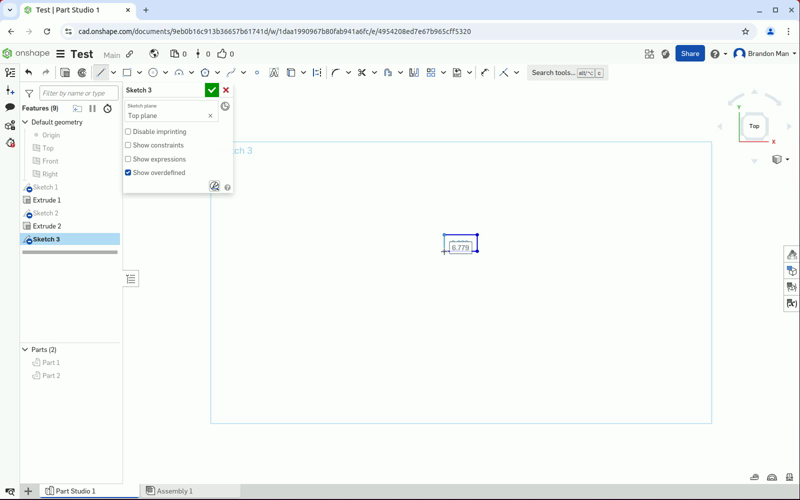
key_up(shift)
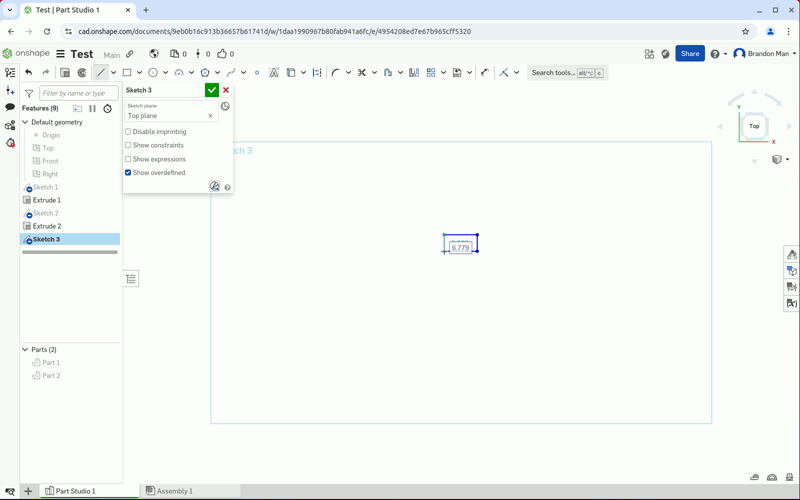
click(444, 251)
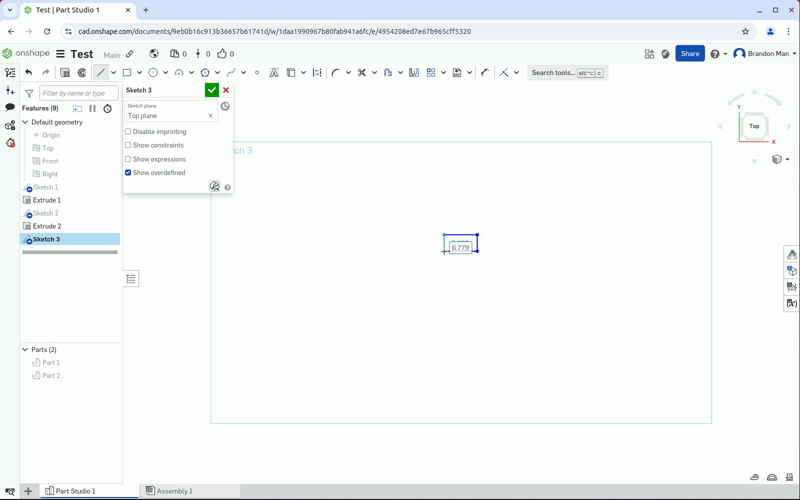
key(esc)
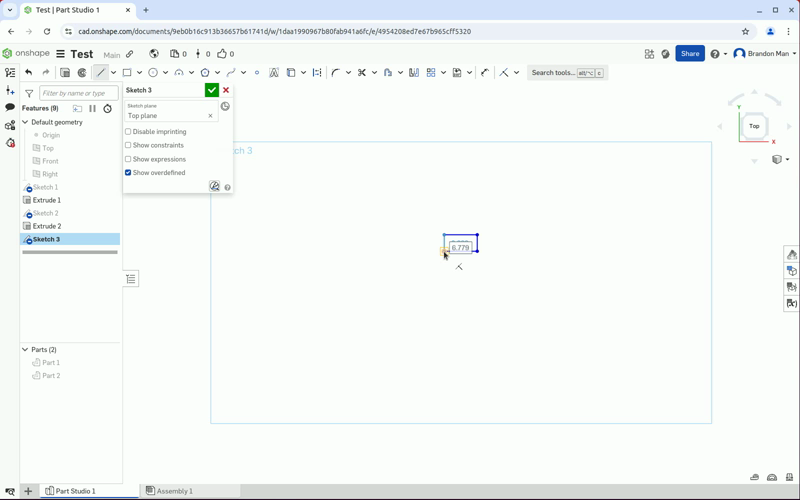
mouse_move(471, 237)
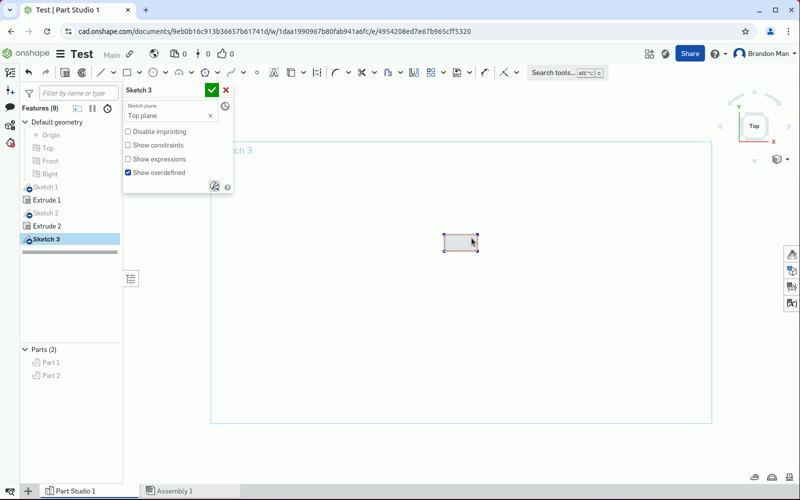
scroll(6)
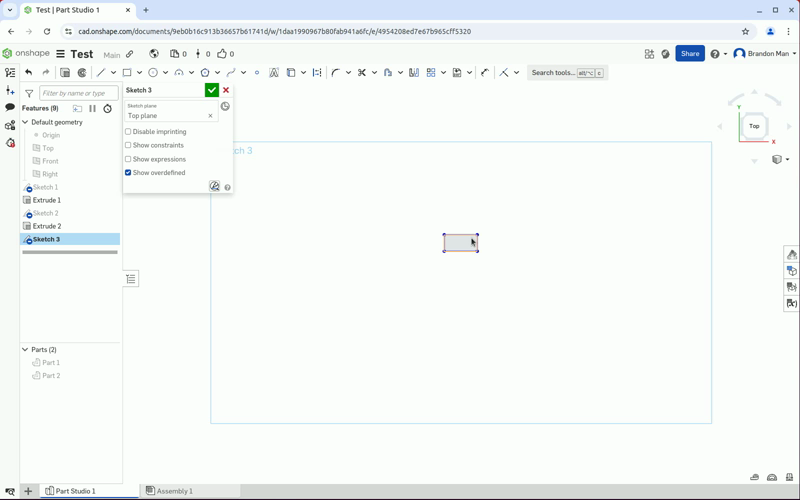
scroll(6)
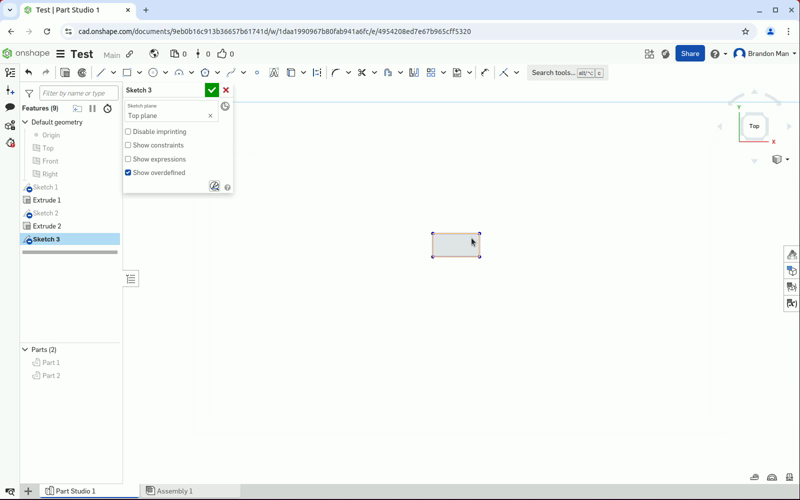
scroll(6)
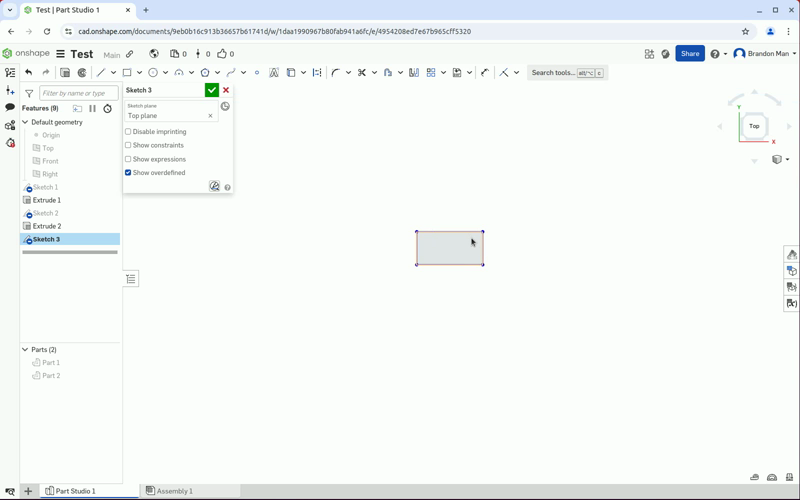
scroll(6)
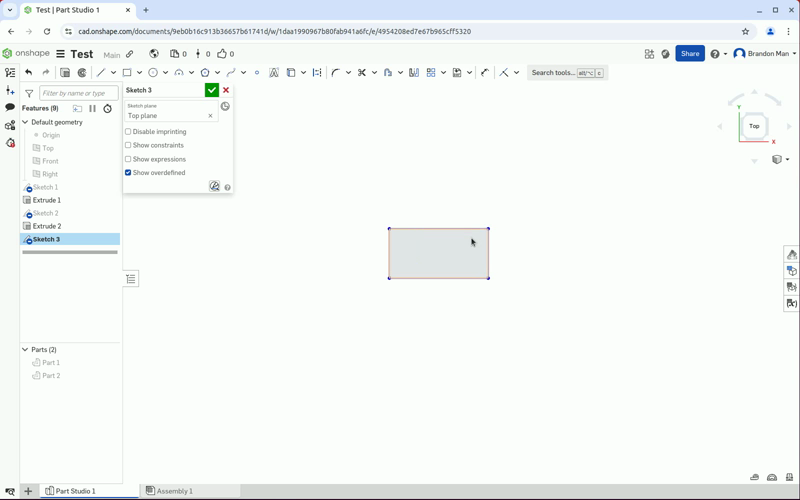
scroll(6)
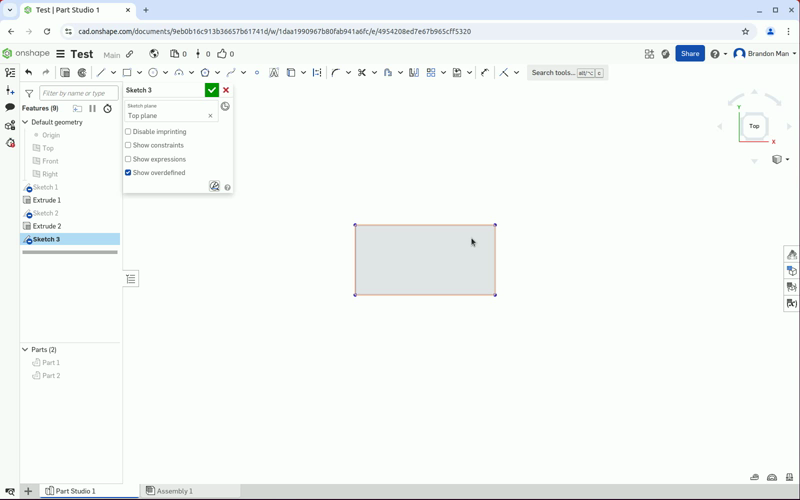
scroll(6)
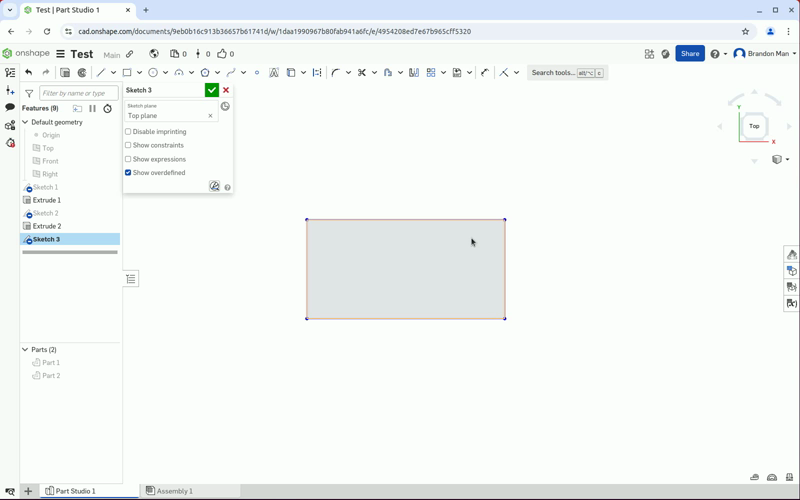
scroll(6)
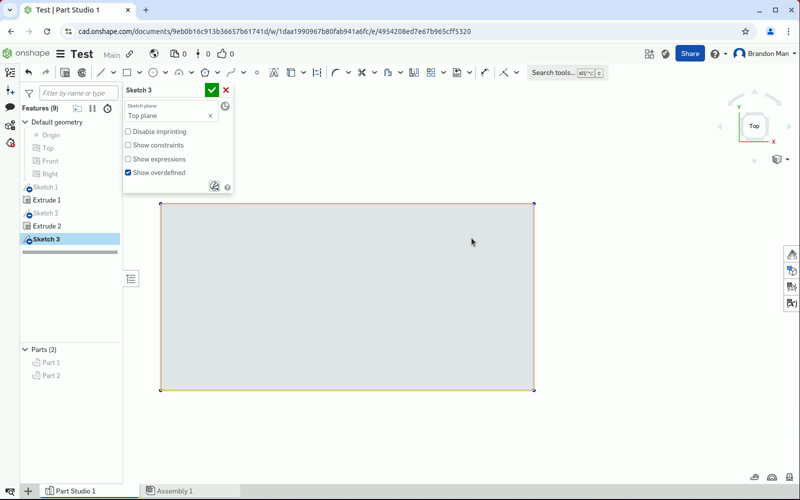
click(471, 237)
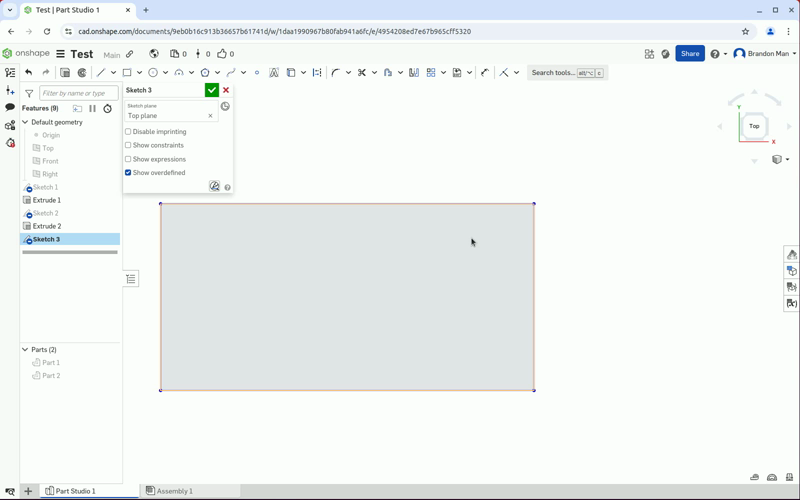
scroll(-6)
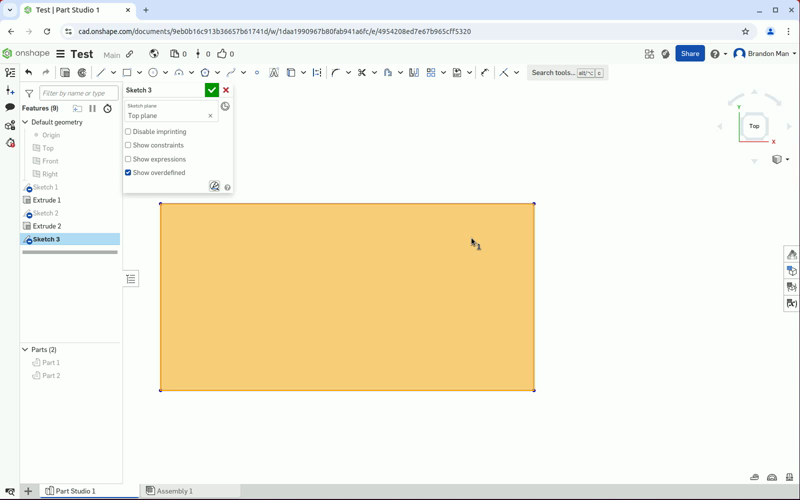
scroll(-6)
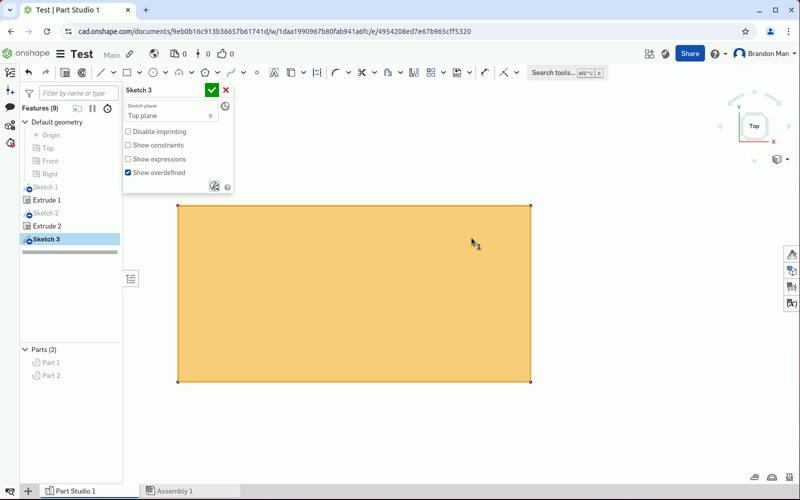
scroll(-6)
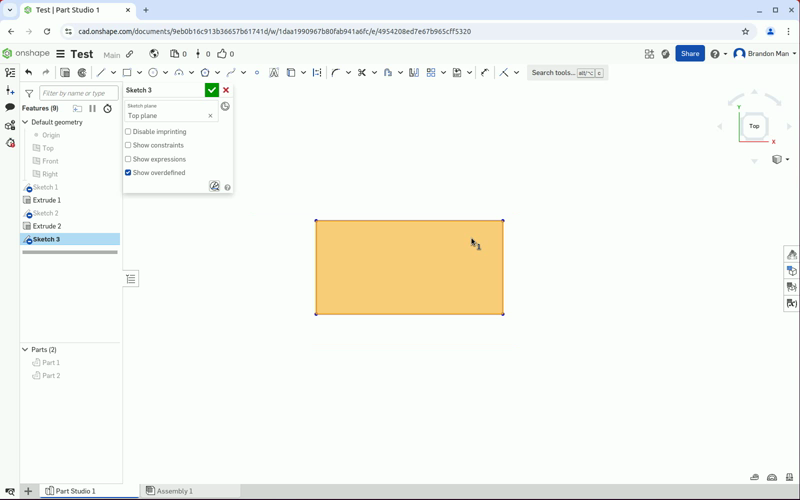
scroll(-6)
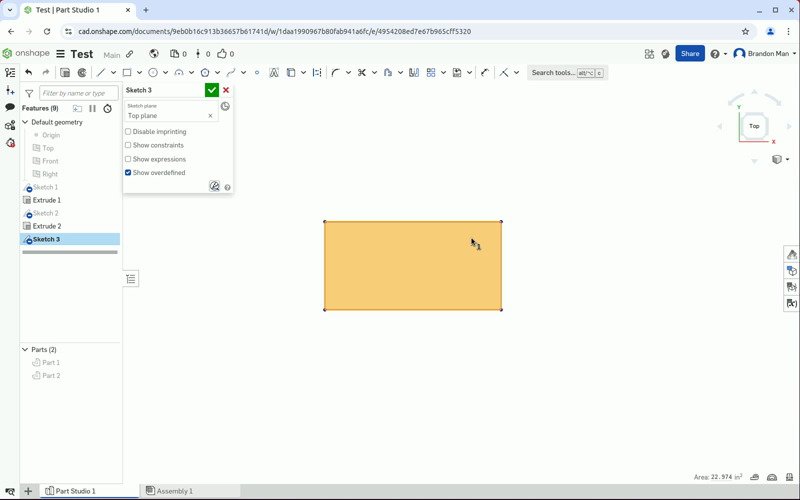
scroll(-6)
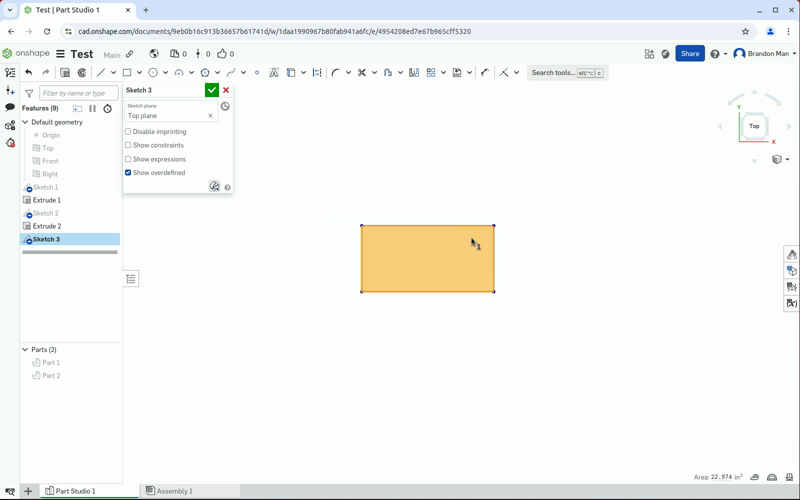
scroll(-6)
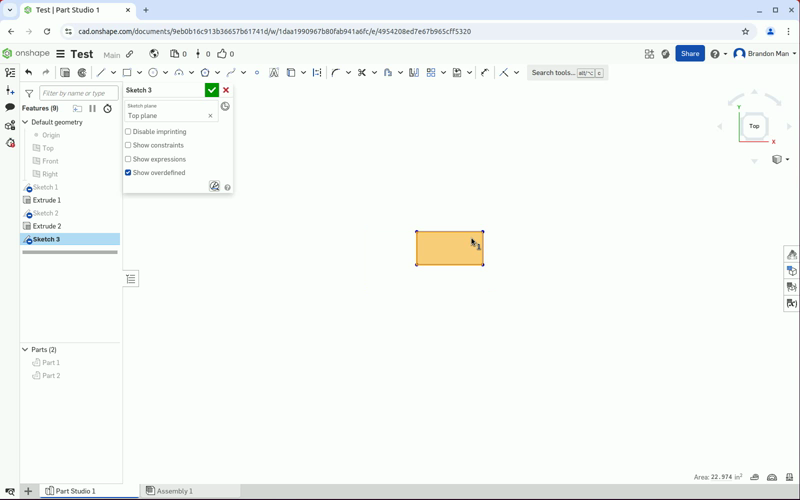
scroll(-6)
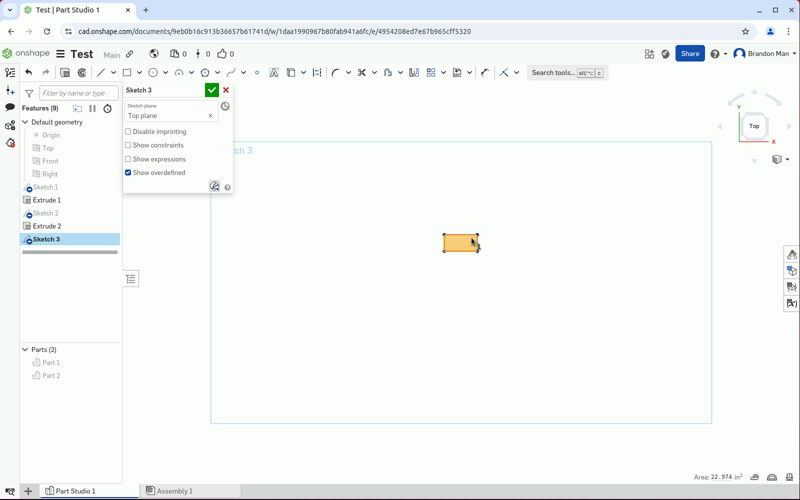
mouse_move(73, 352)
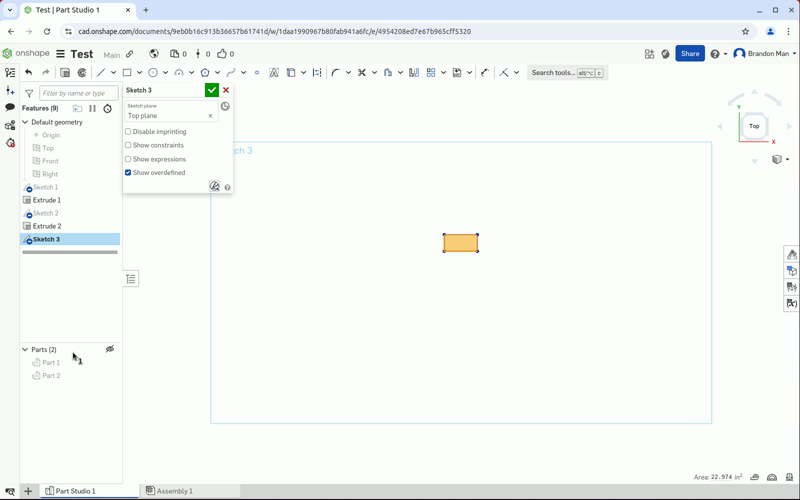
key(shift+y)
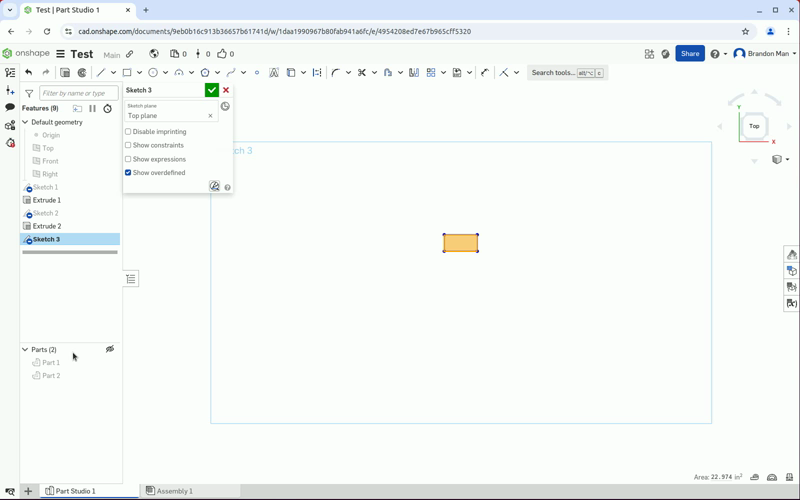
key(shift+e)
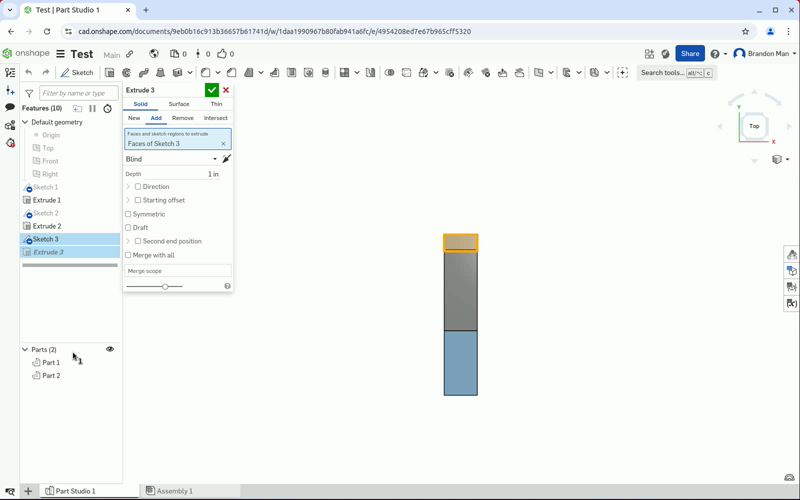
mouse_move(143, 106)
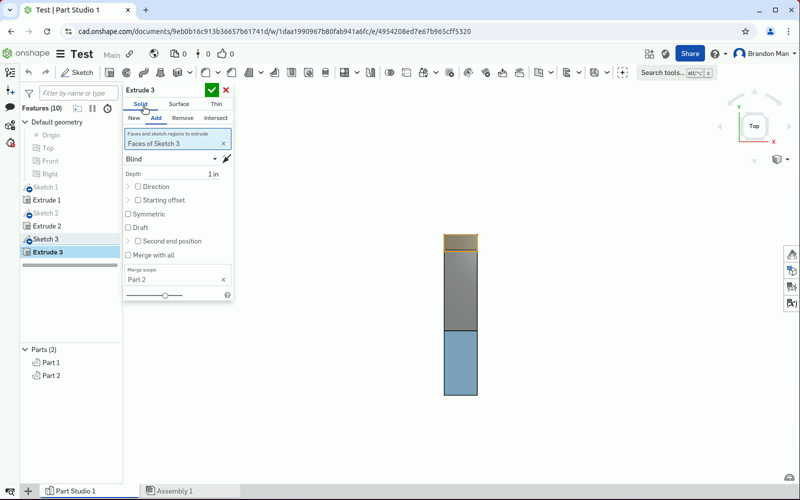
click(143, 106)
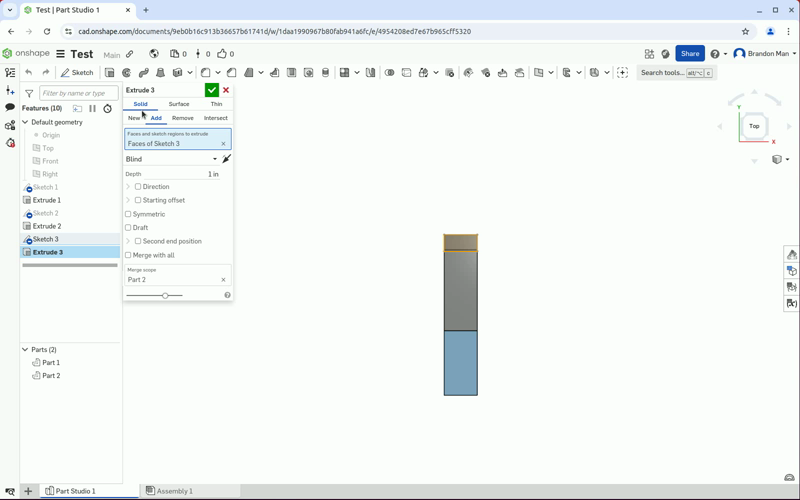
mouse_move(137, 120)
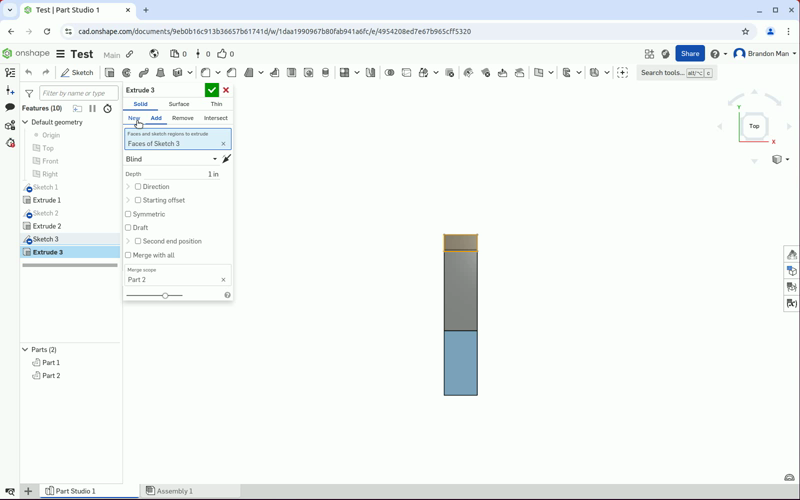
click(137, 120)
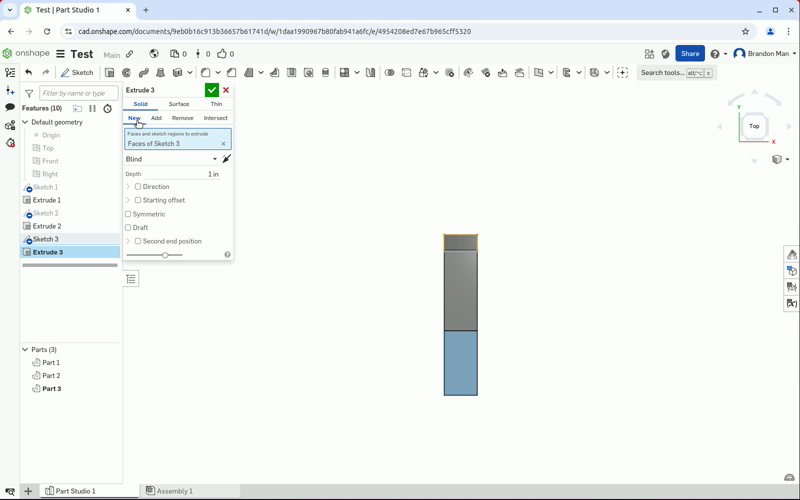
key(tab, 4)
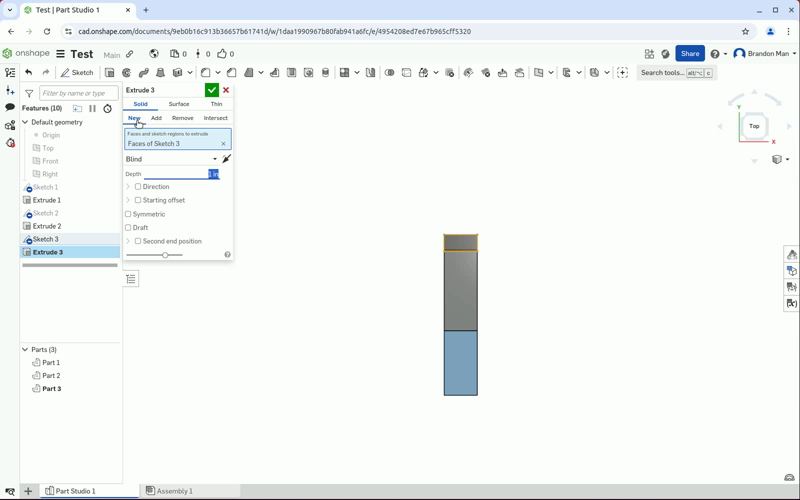
text(1.204)
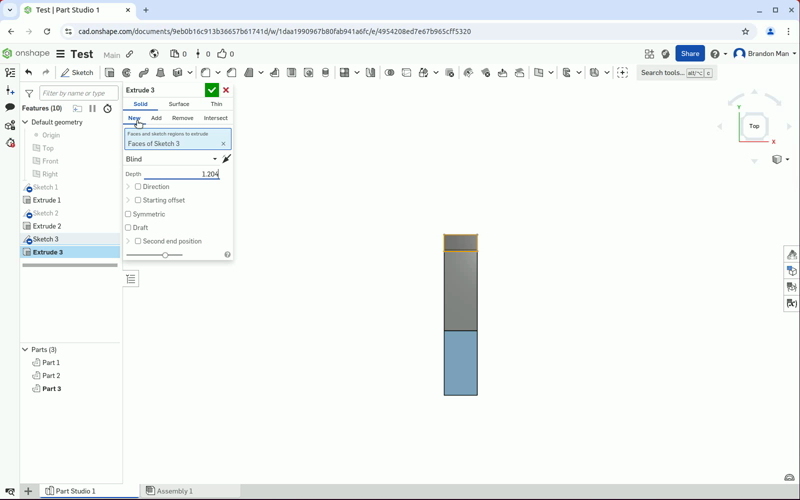
key(enter)
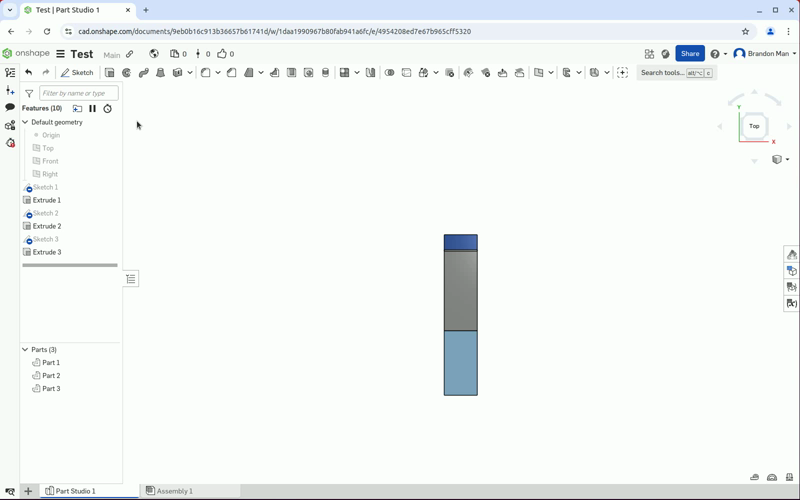
key(shift+h)
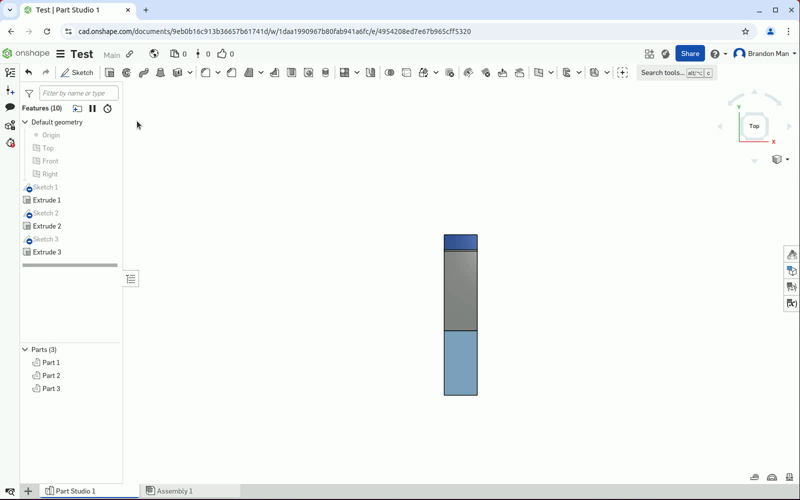
key(shift+h)
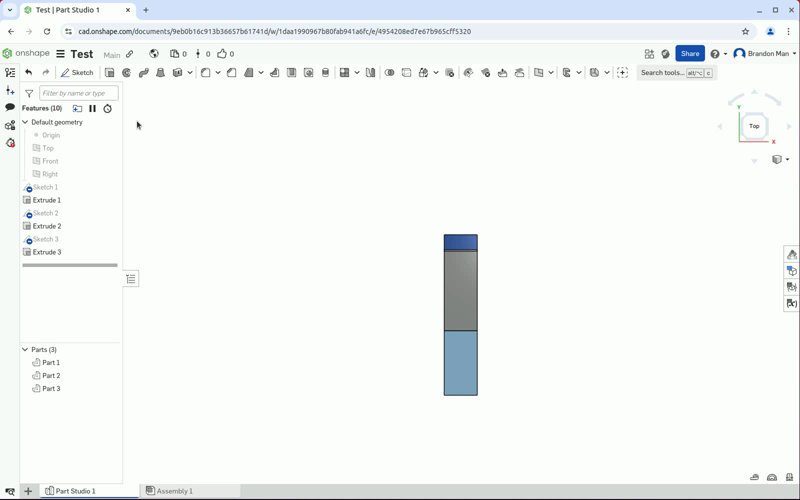
mouse_move(73, 189)
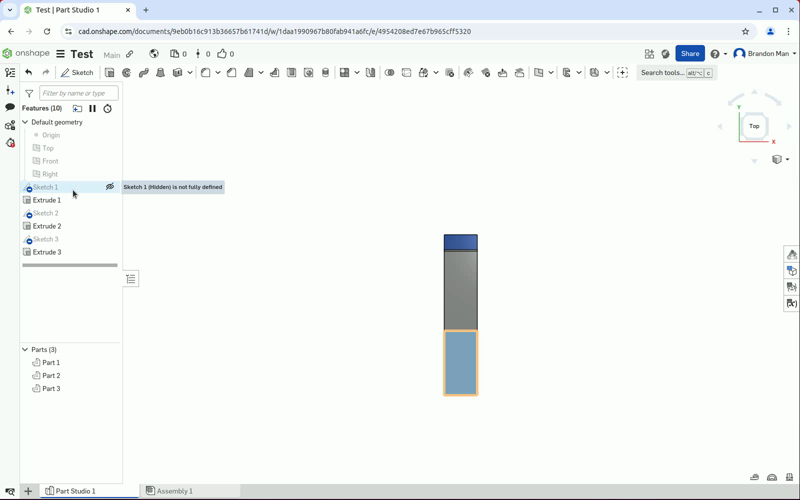
click(73, 189)
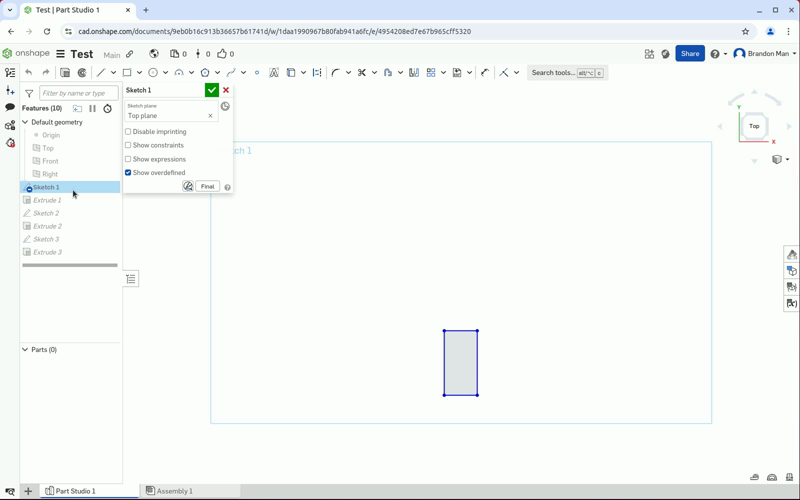
mouse_move(229, 92)
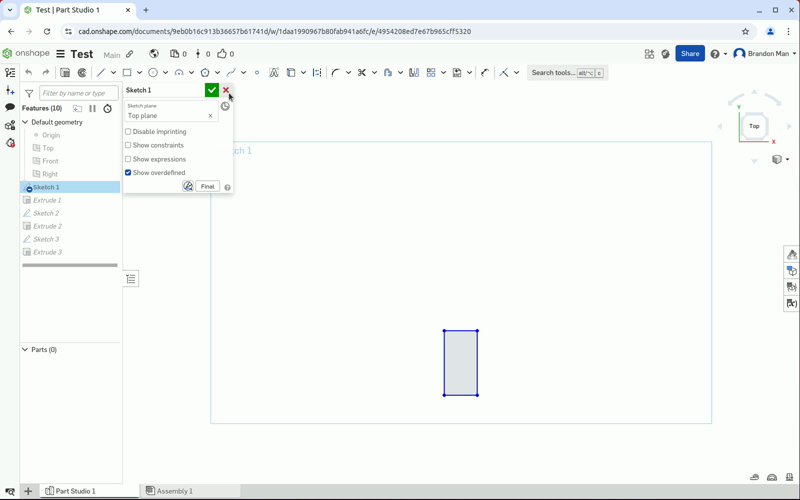
click(229, 92)
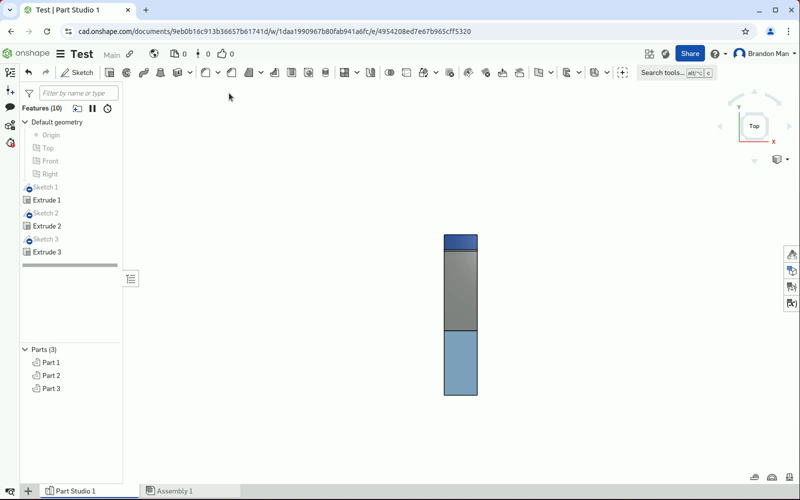
mouse_move(541, 75)
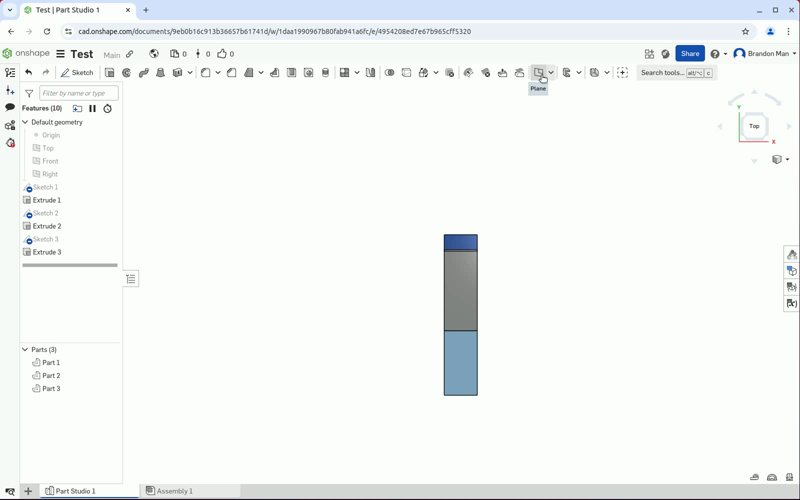
click(541, 75)
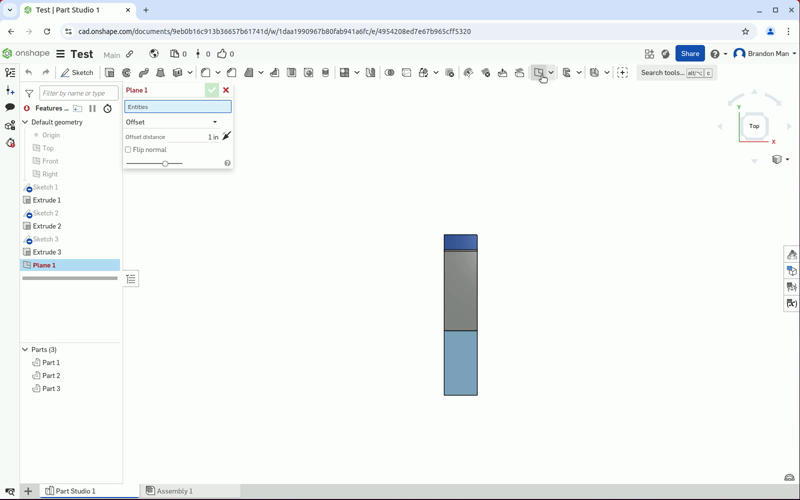
mouse_move(73, 150)
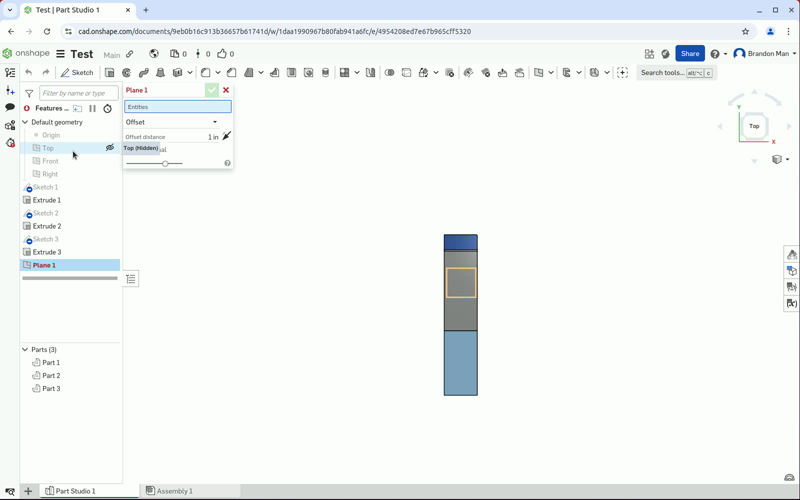
click(73, 150)
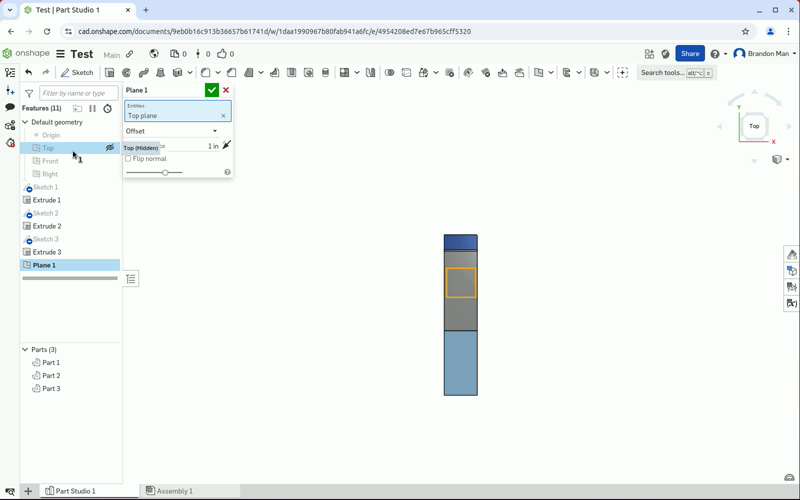
key(tab, 2)
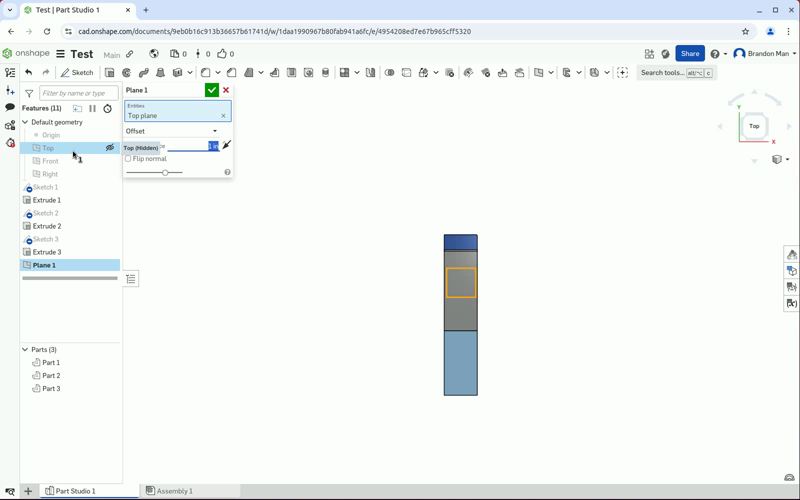
text(1.202)
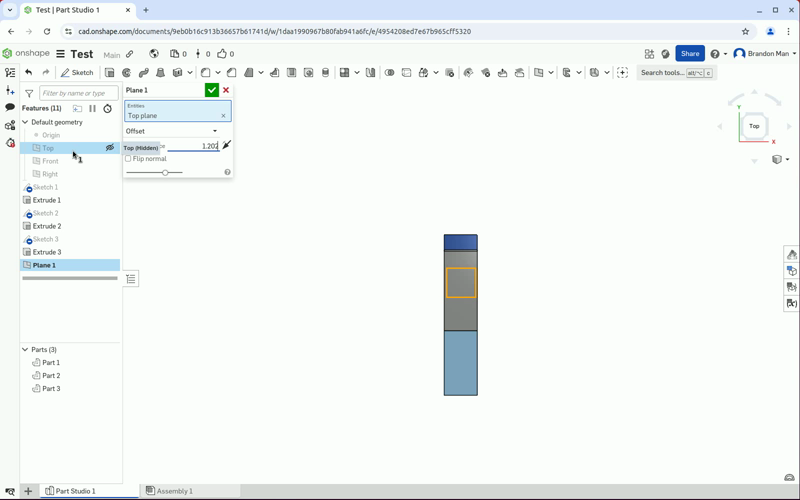
key(enter, 2)
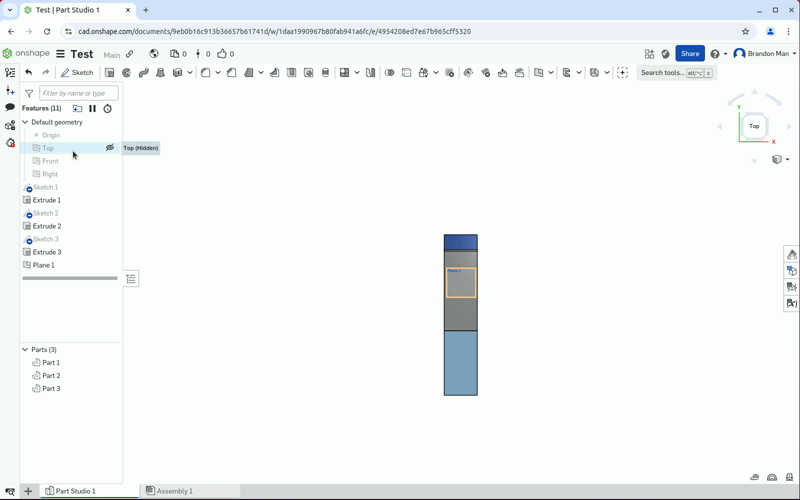
key(shift+s)
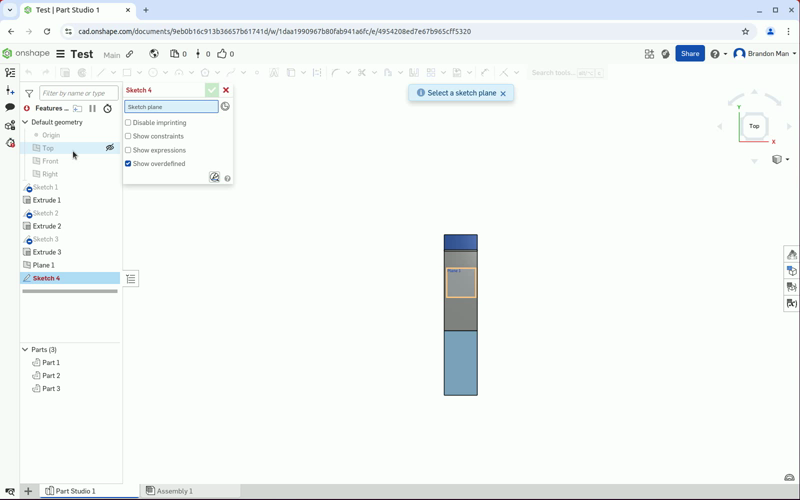
mouse_move(73, 267)
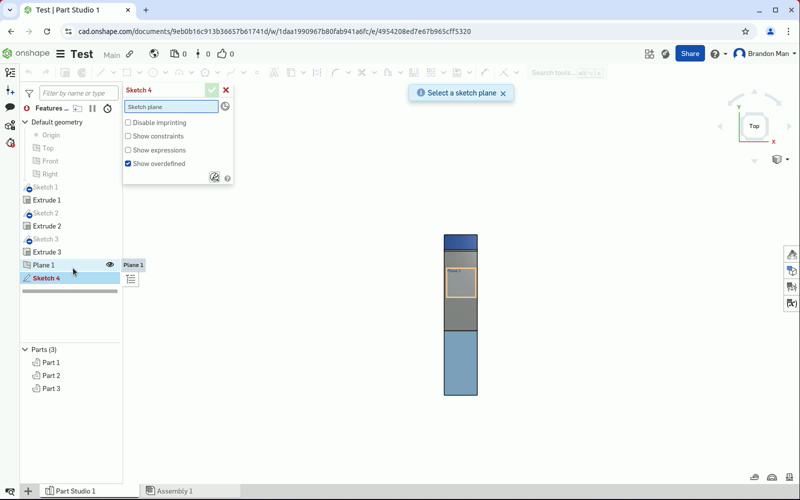
click(73, 267)
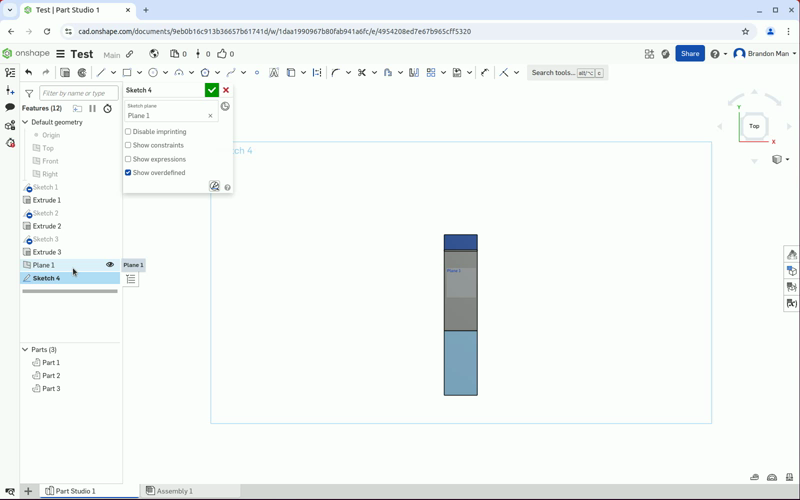
mouse_move(73, 352)
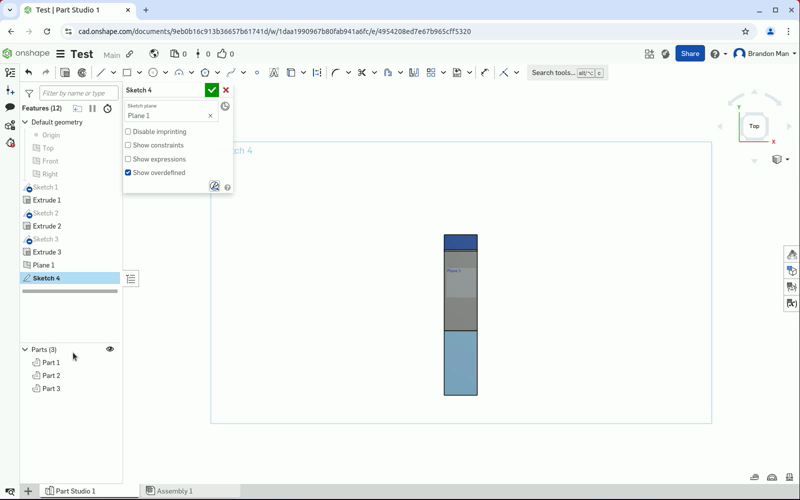
key(y)
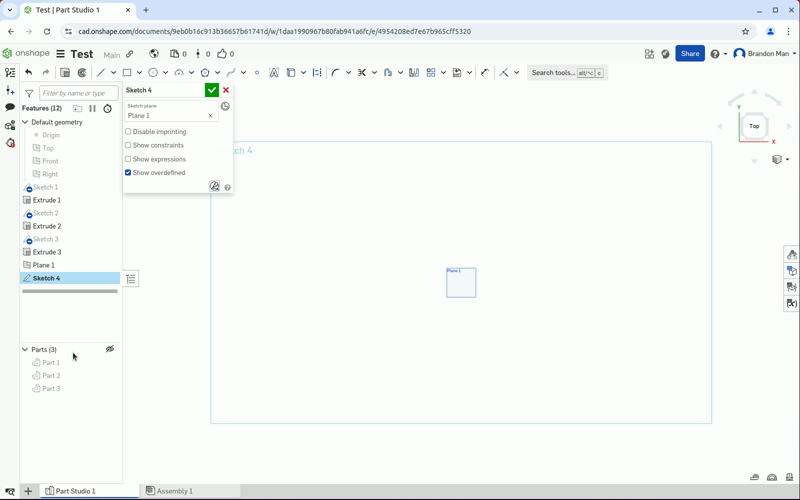
key(l)
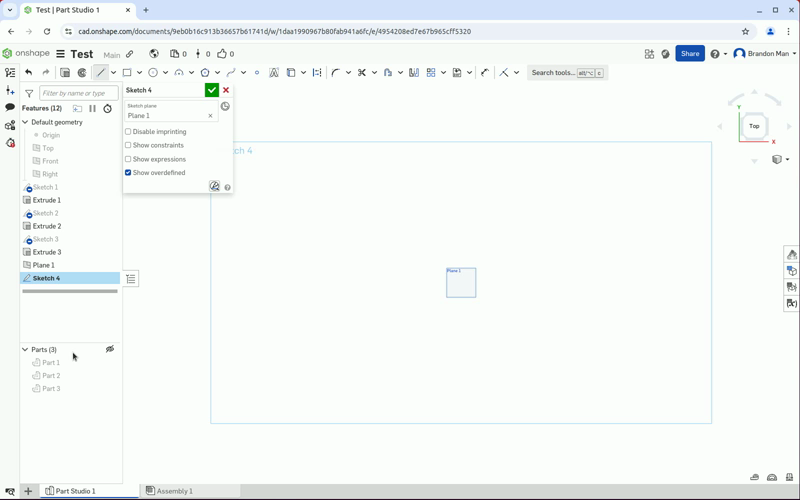
key_down(shift)
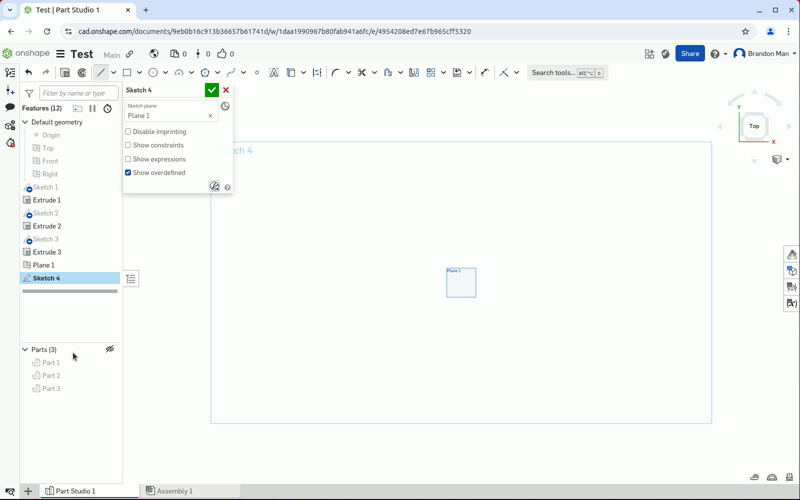
mouse_move(444, 251)
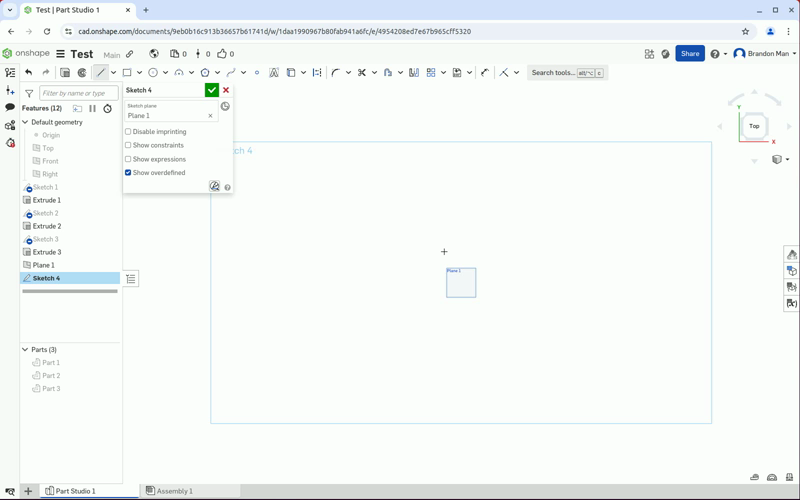
click(444, 251)
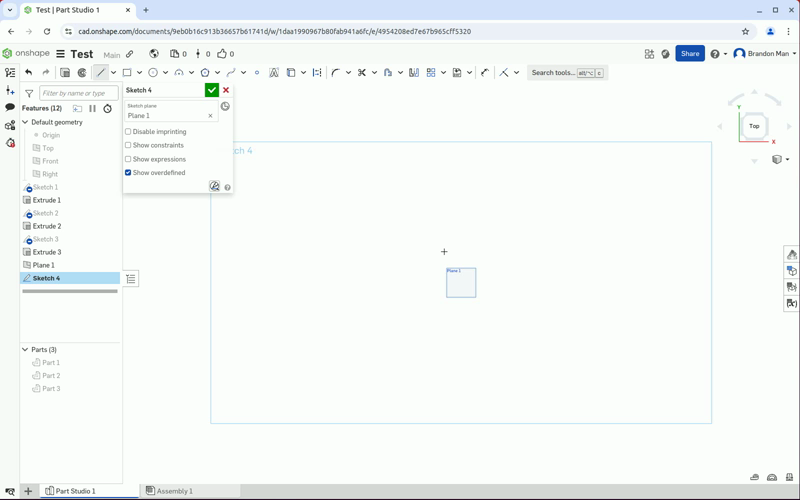
key_up(shift)
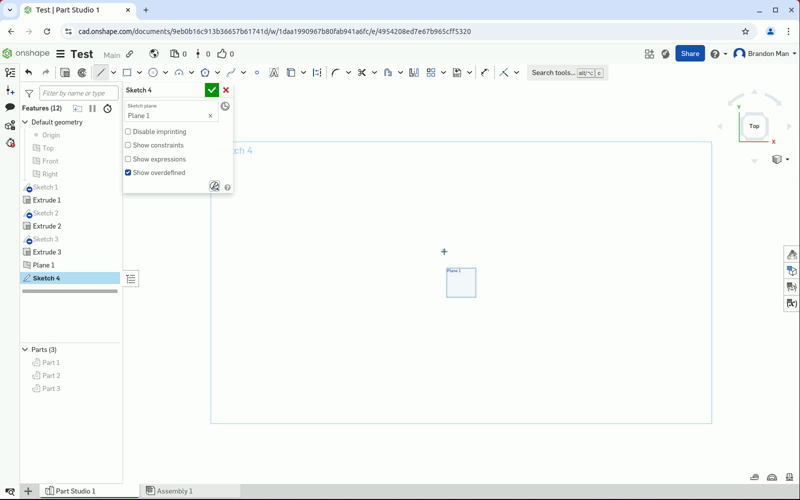
key_down(shift)
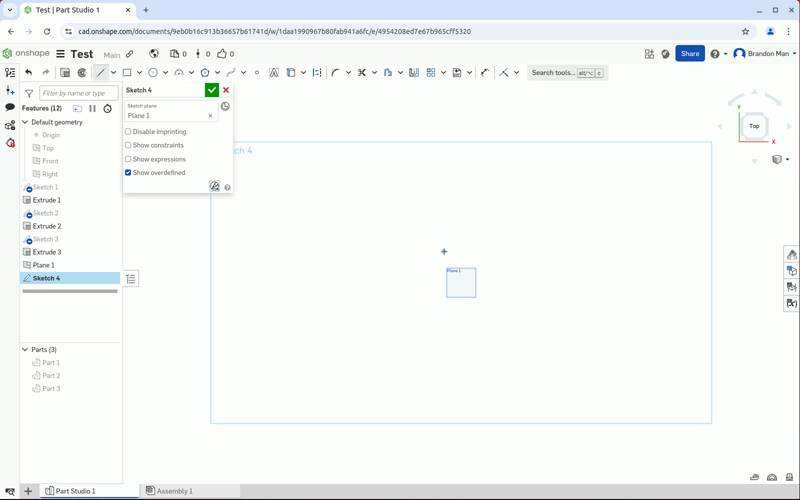
mouse_move(474, 251)
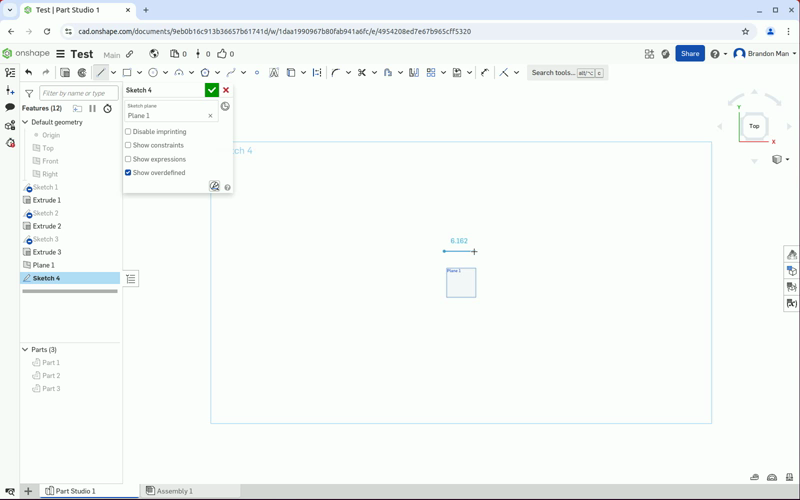
mouse_move(477, 251)
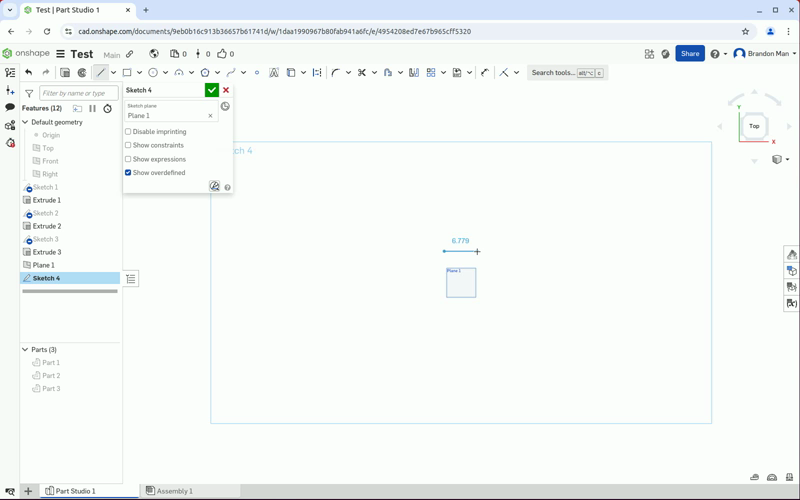
click(477, 251)
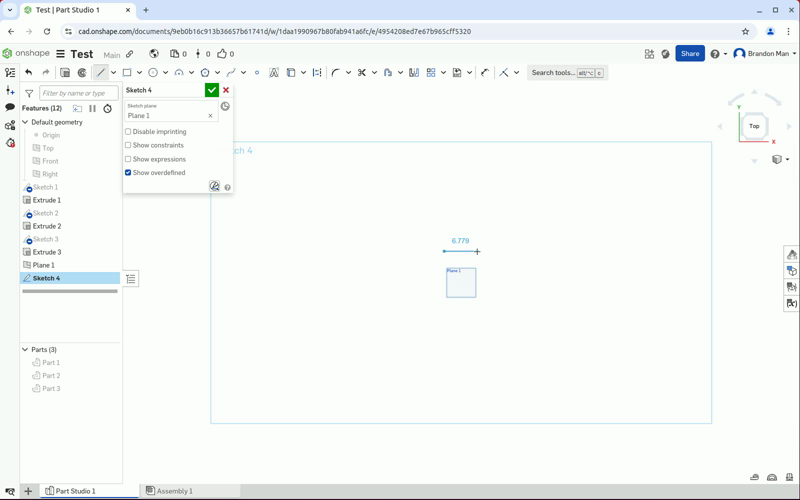
key_up(shift)
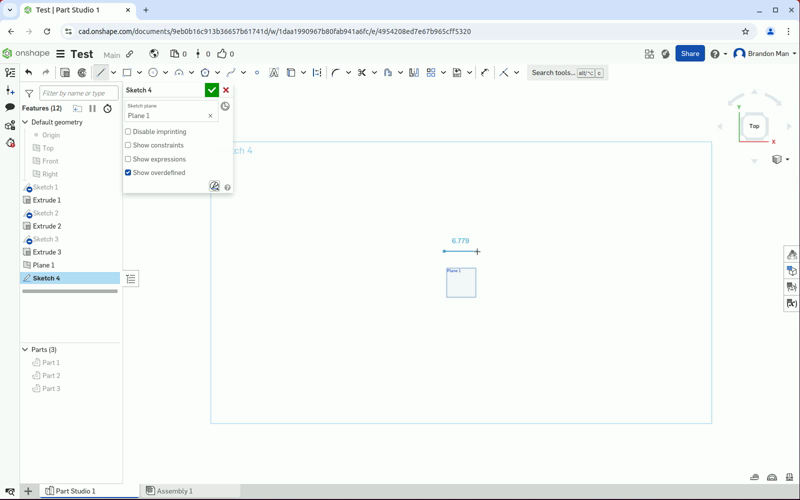
key_down(shift)
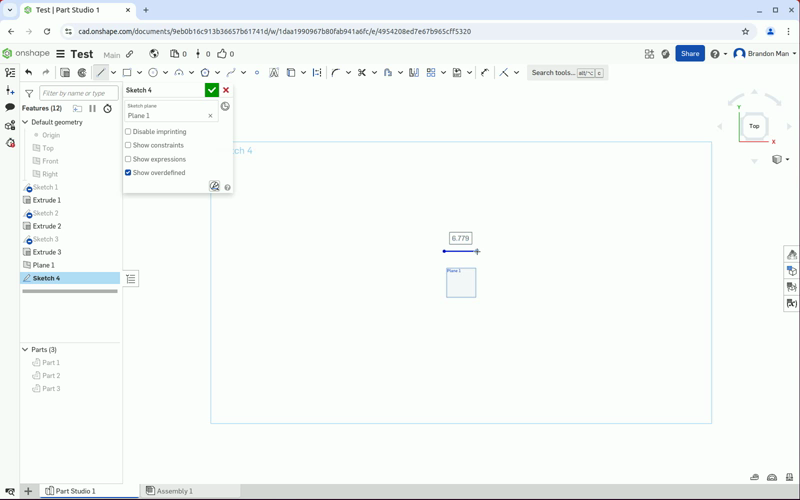
mouse_move(507, 251)
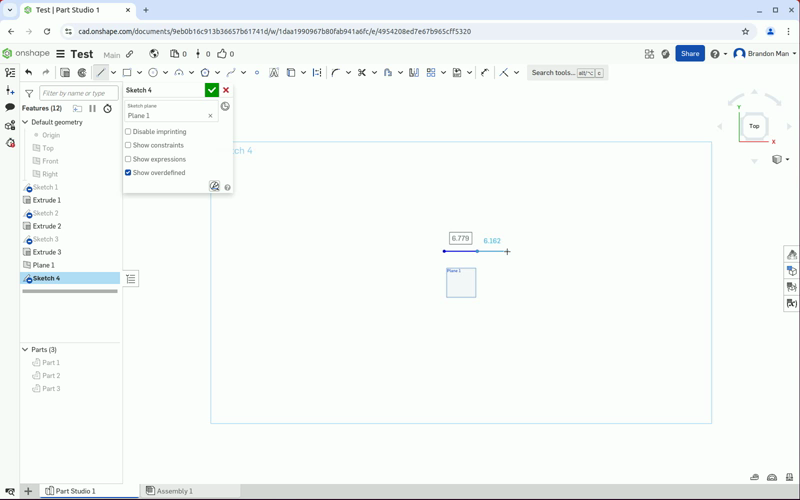
mouse_move(477, 234)
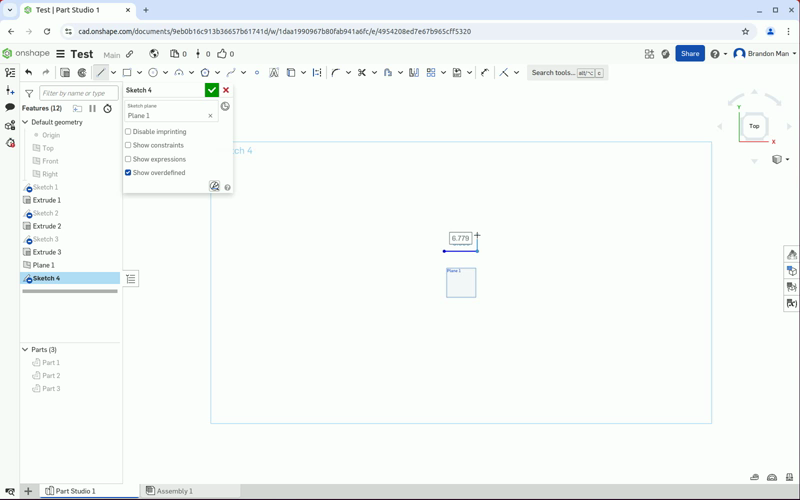
click(477, 234)
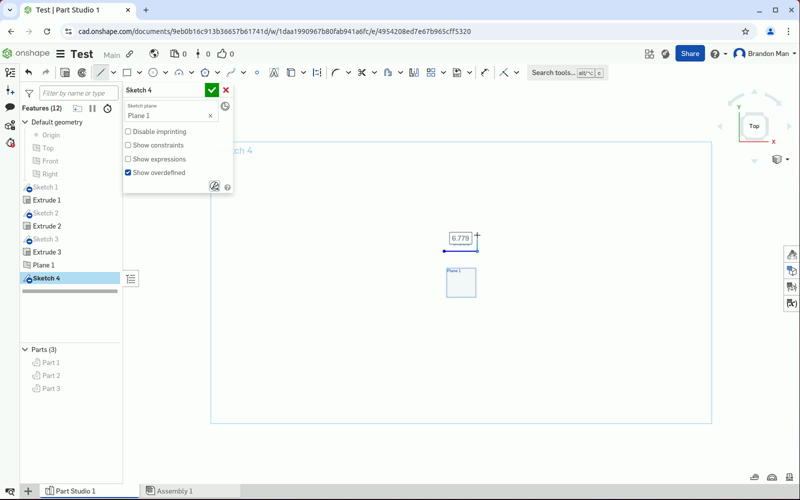
key_up(shift)
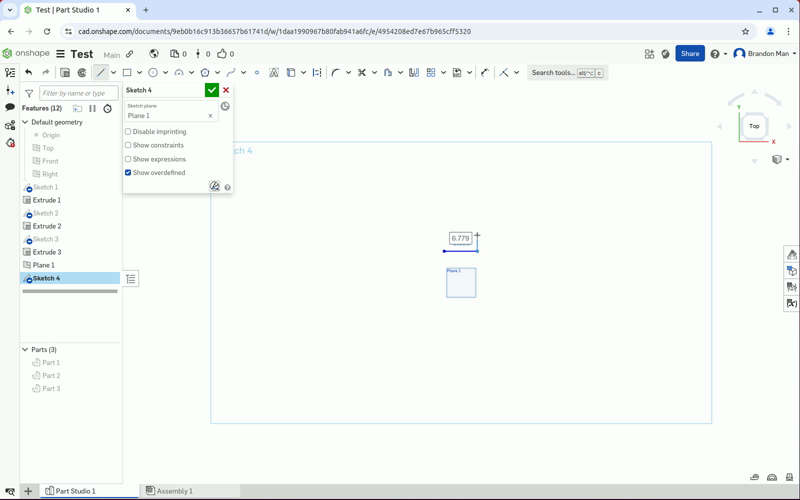
key_down(shift)
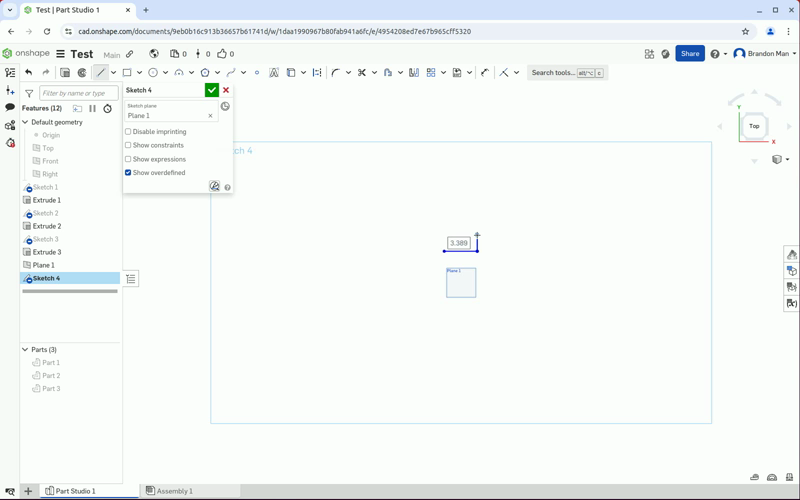
mouse_move(507, 234)
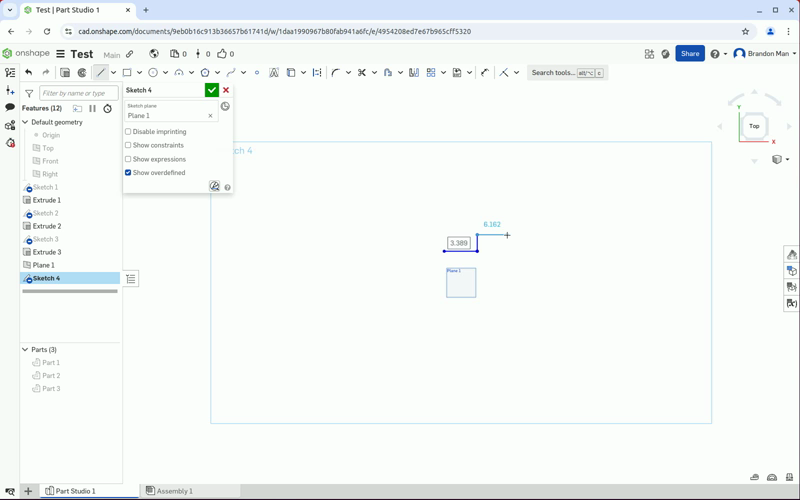
mouse_move(444, 234)
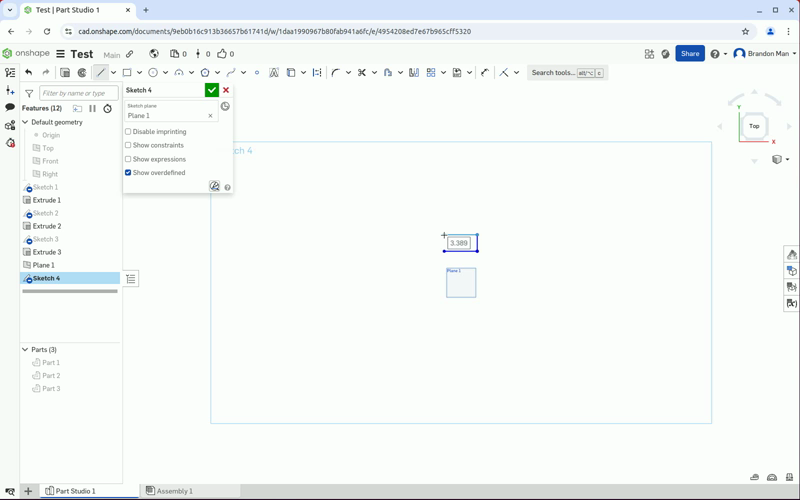
click(444, 234)
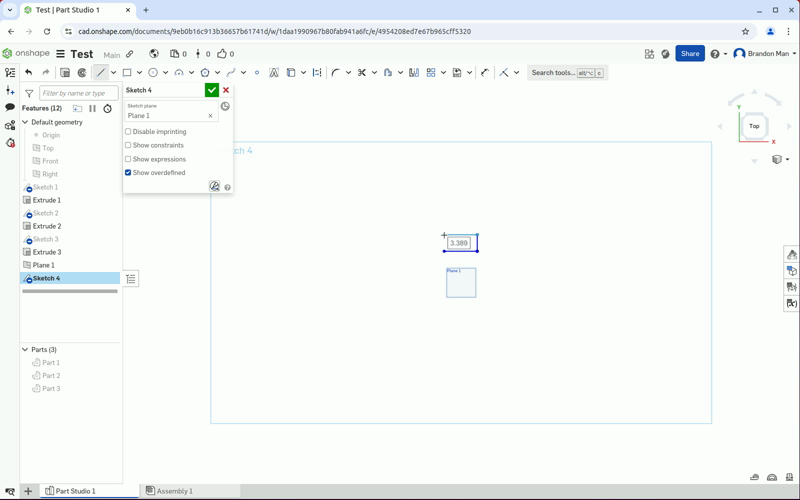
key_up(shift)
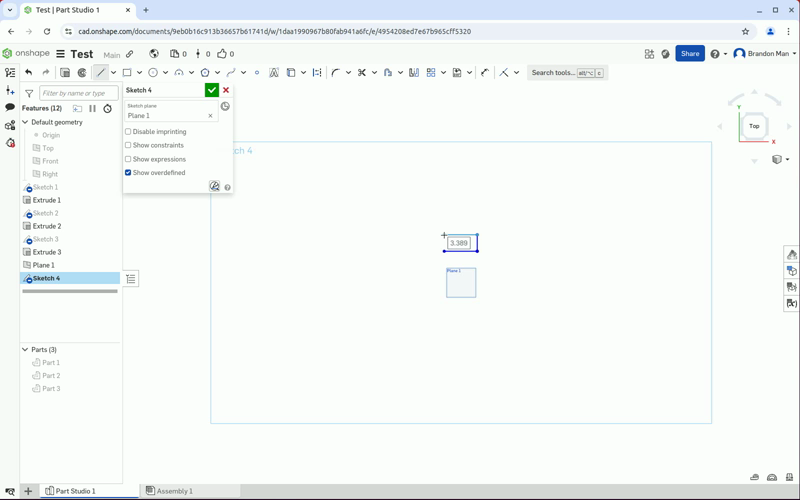
mouse_move(474, 234)
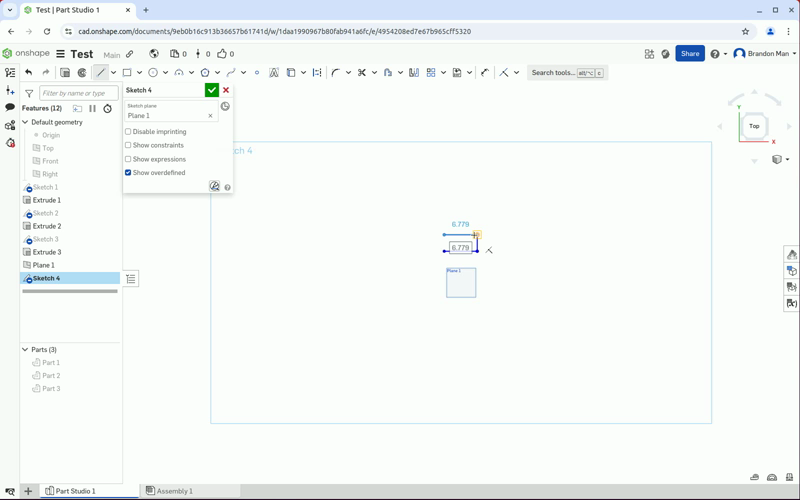
key_down(shift)
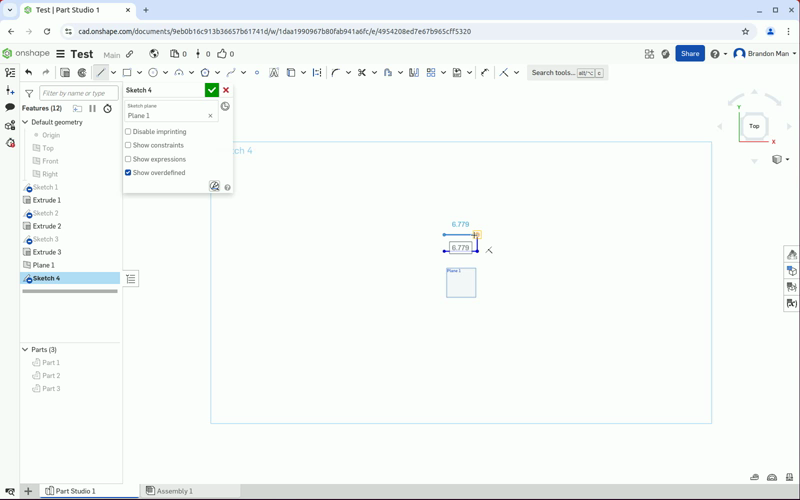
mouse_move(444, 251)
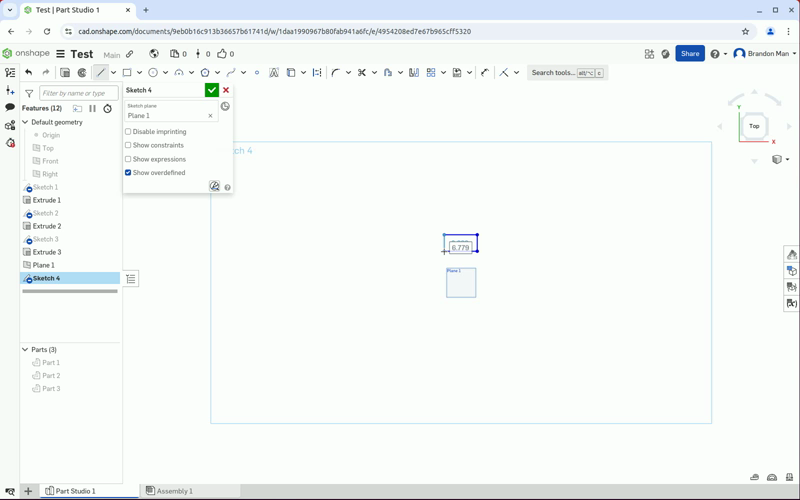
key_up(shift)
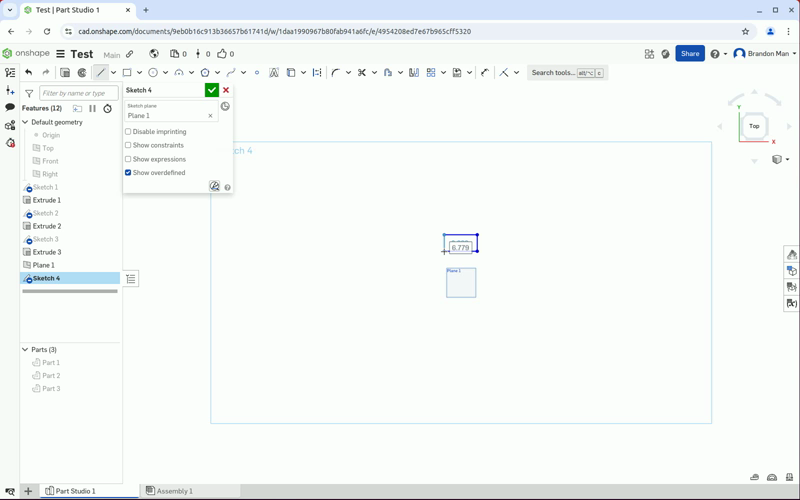
click(444, 251)
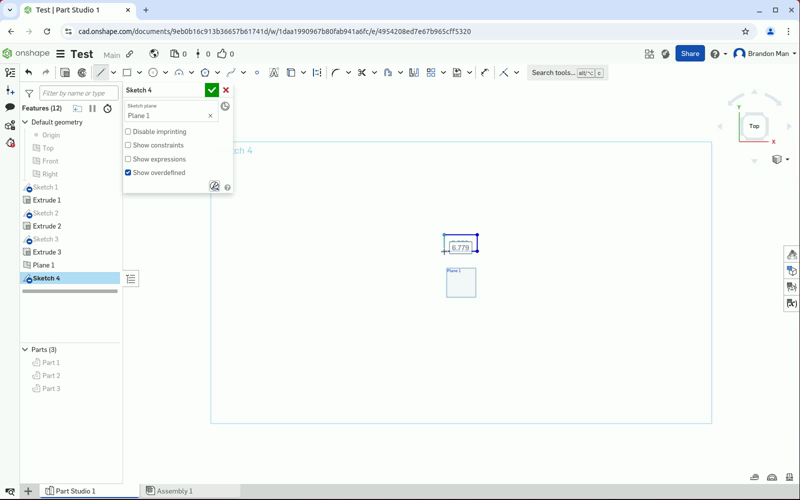
key(esc)
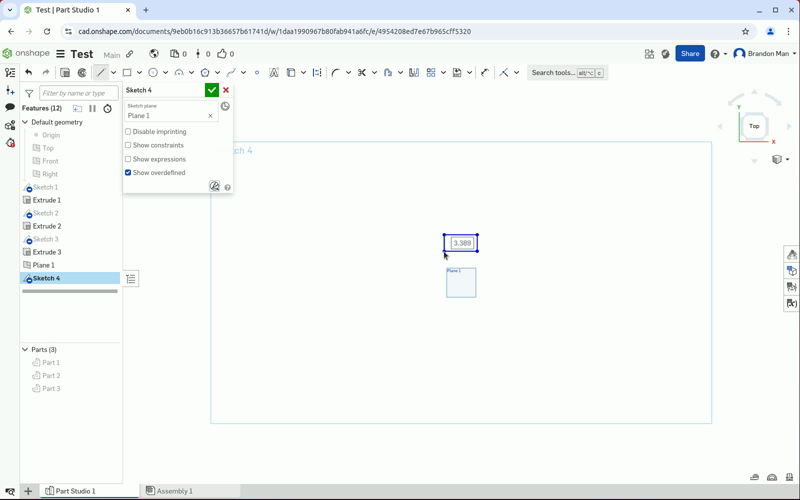
mouse_move(456, 239)
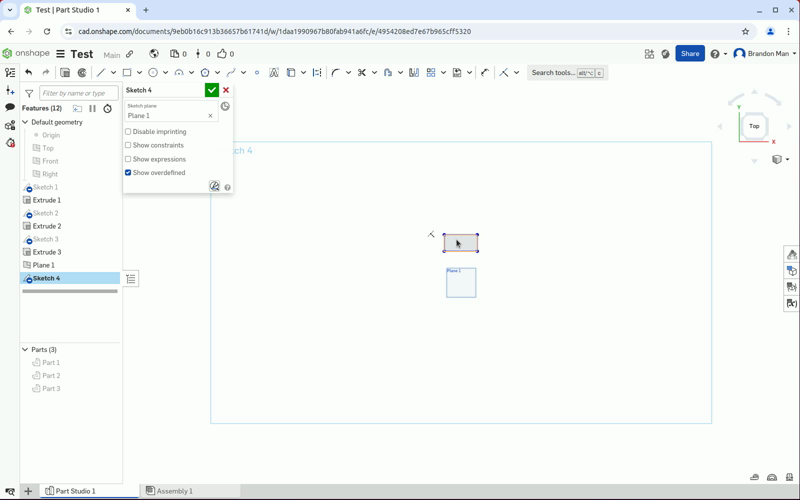
scroll(6)
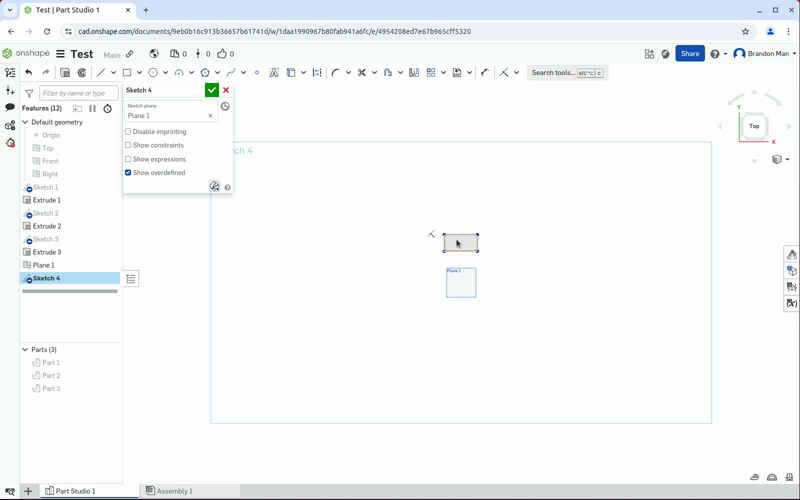
scroll(6)
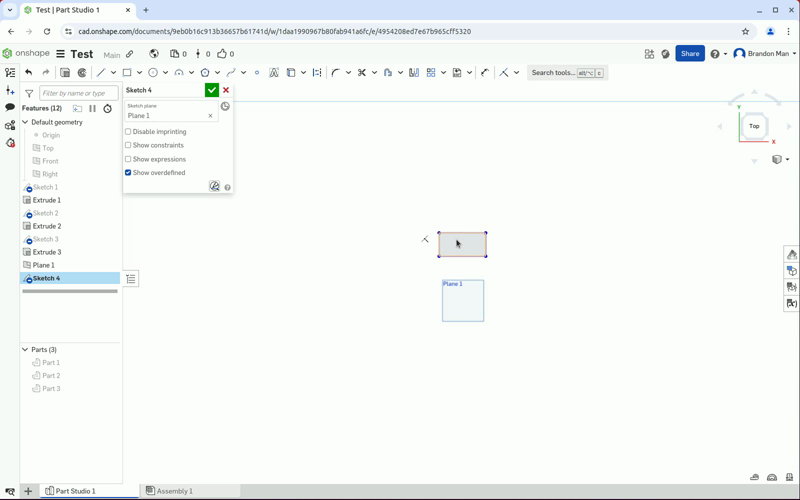
scroll(6)
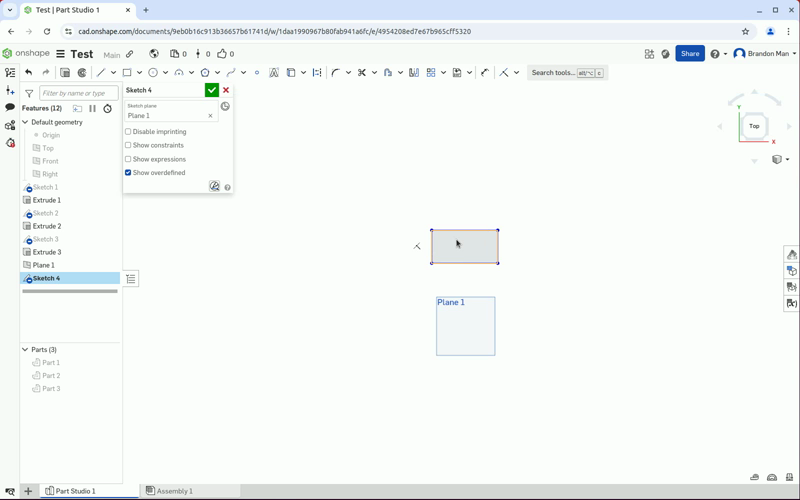
scroll(6)
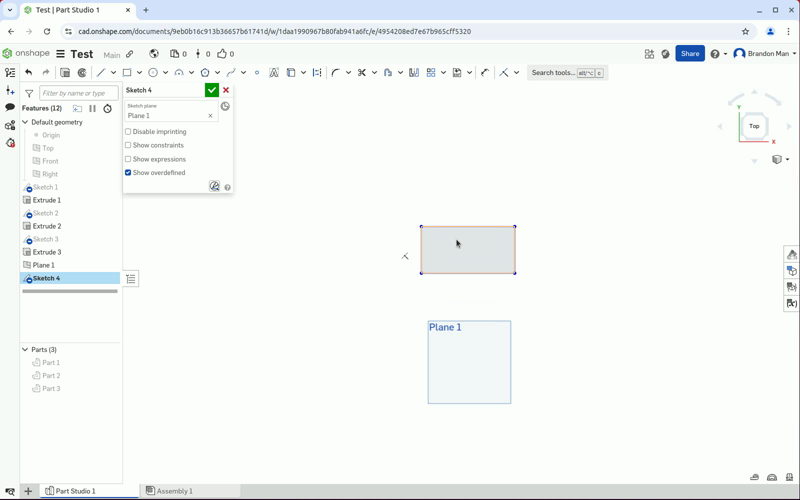
scroll(6)
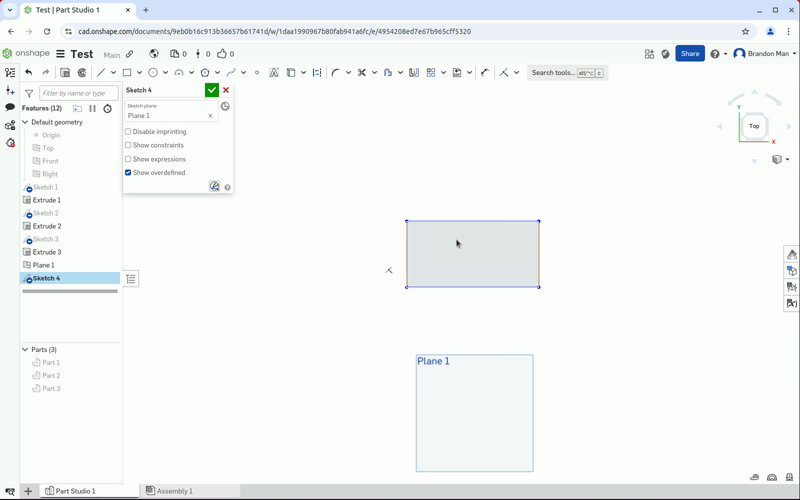
scroll(6)
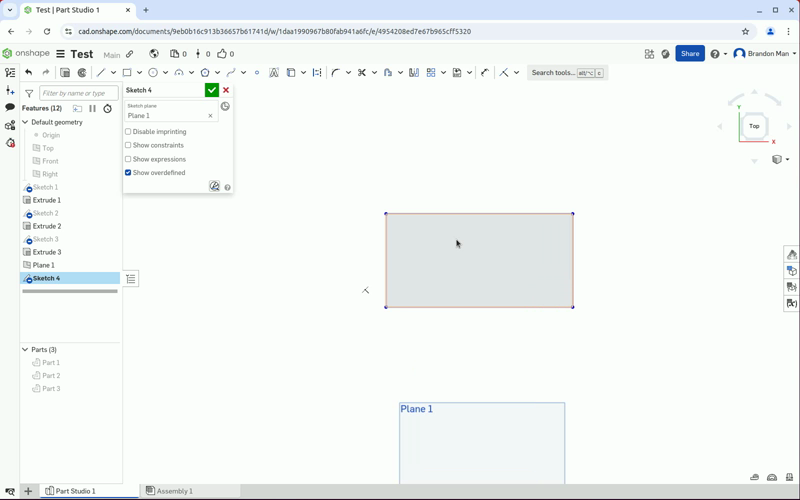
scroll(6)
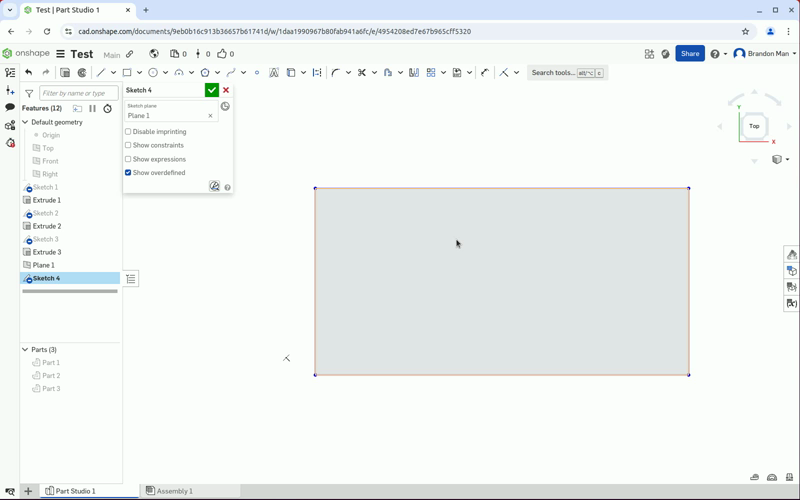
click(456, 239)
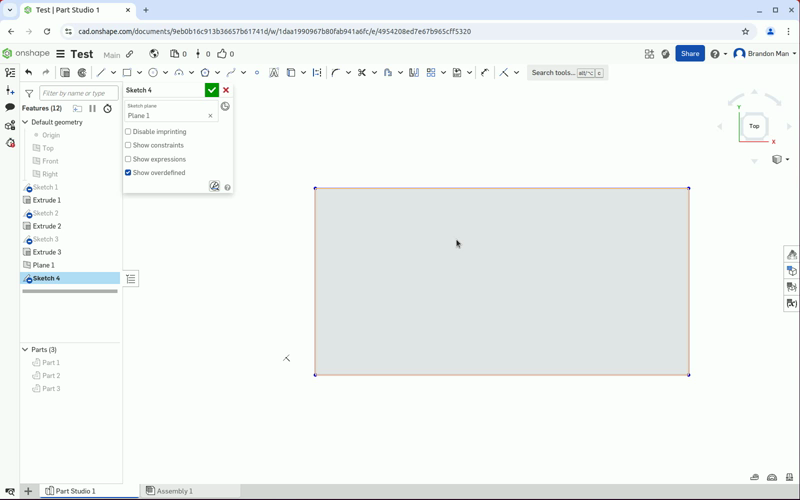
scroll(-6)
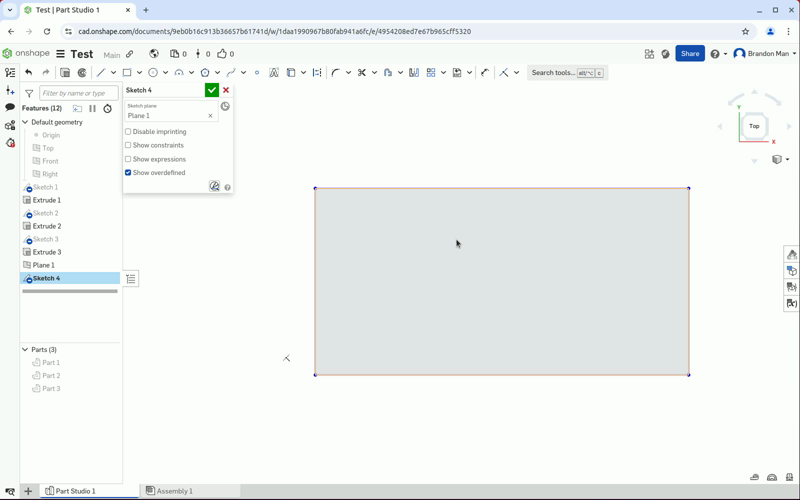
scroll(-6)
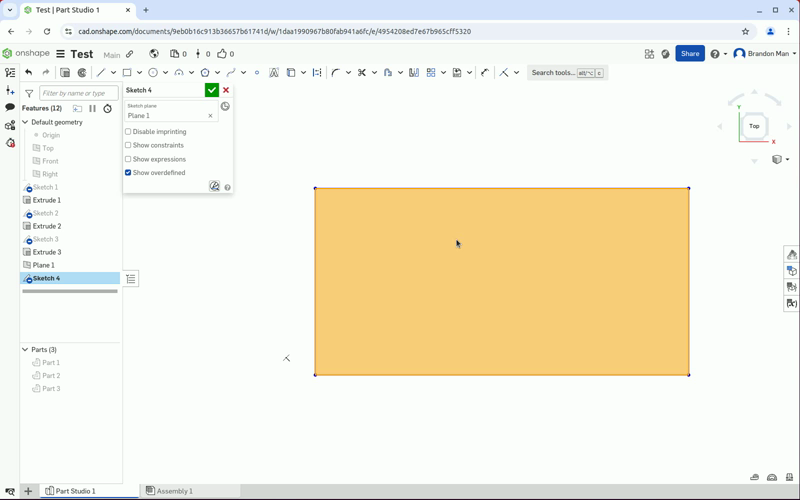
scroll(-6)
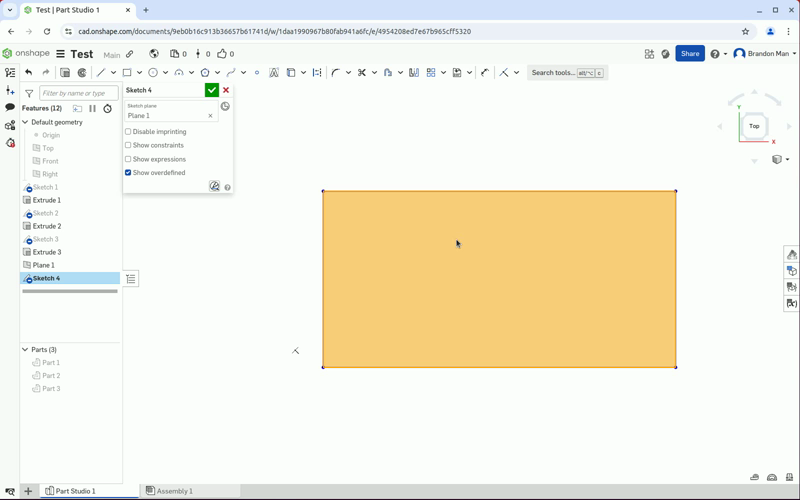
scroll(-6)
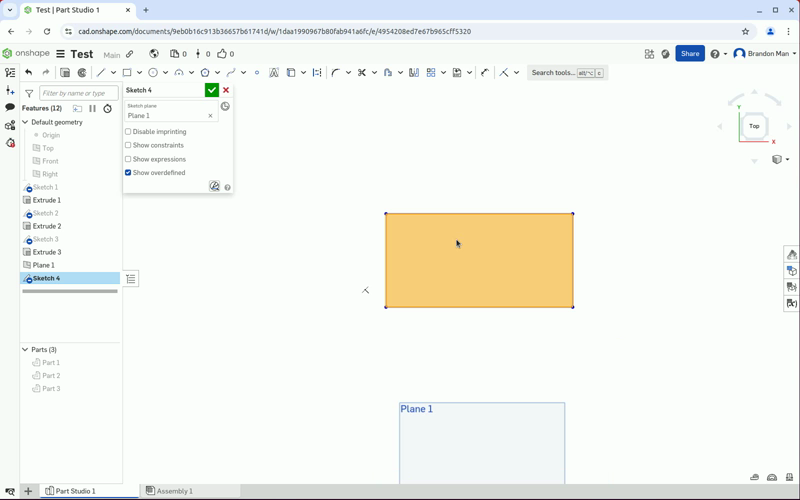
scroll(-6)
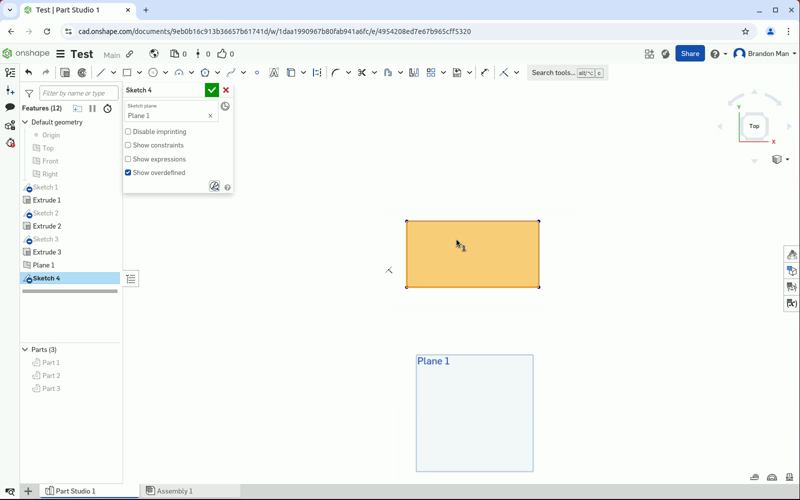
scroll(-6)
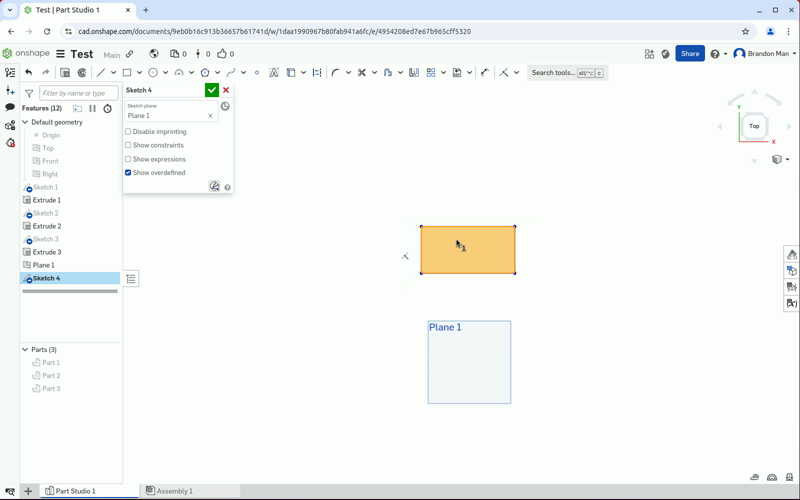
scroll(-6)
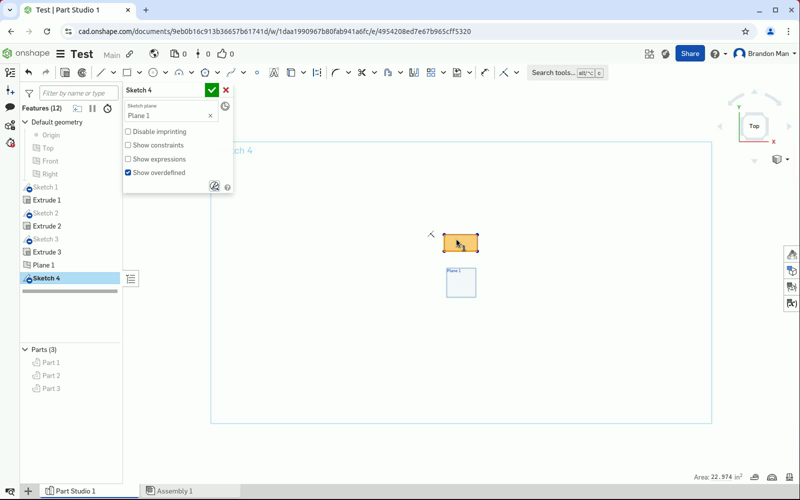
mouse_move(73, 352)
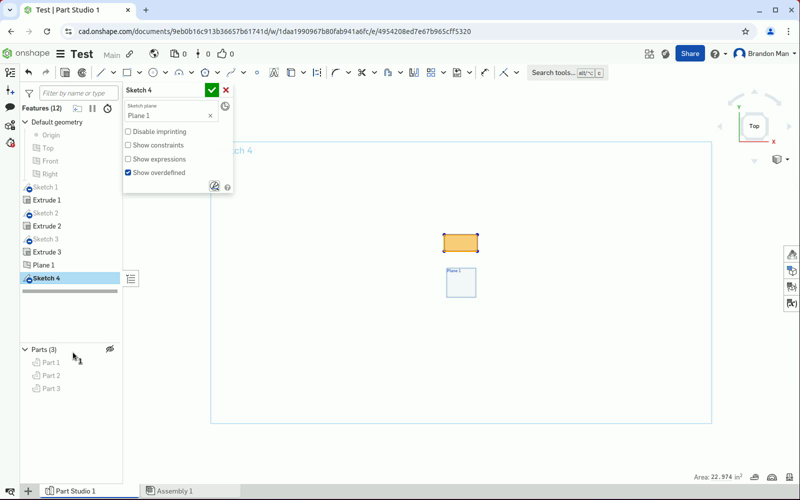
key(shift+y)
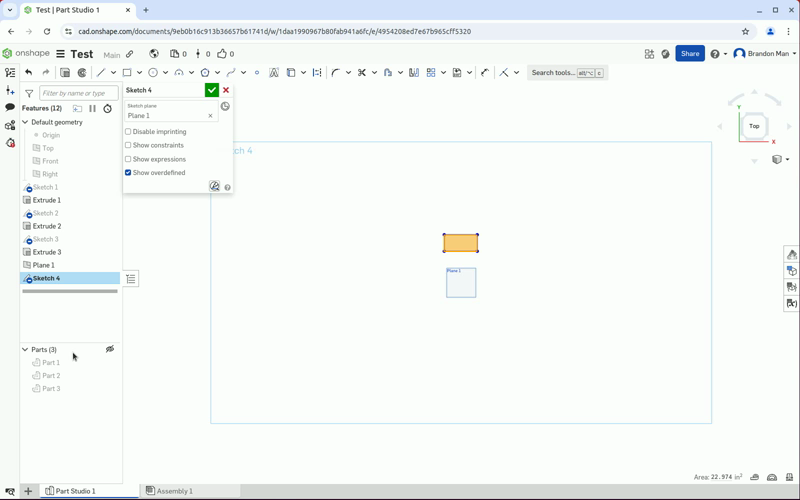
key(shift+e)
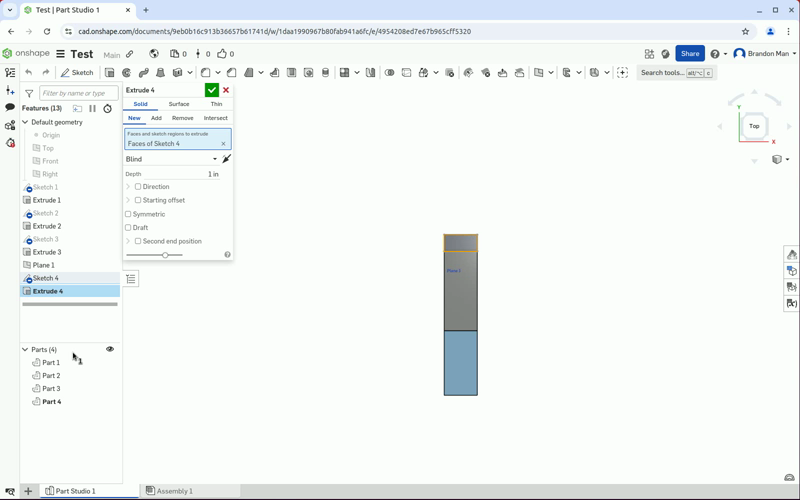
mouse_move(143, 106)
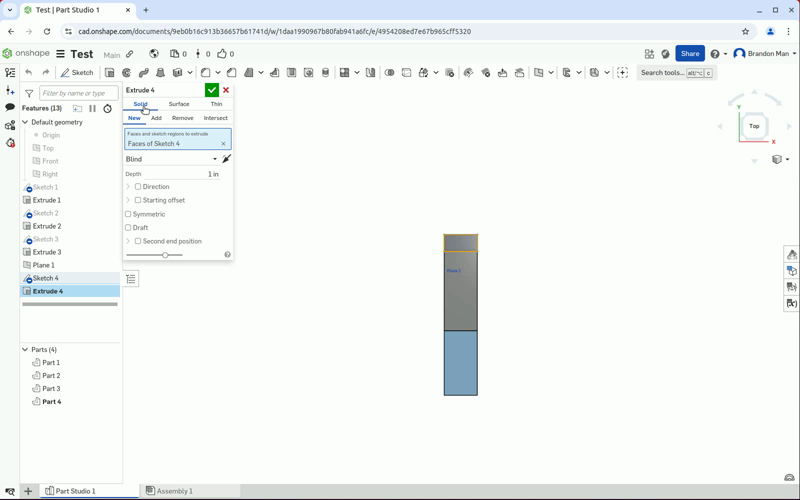
click(143, 106)
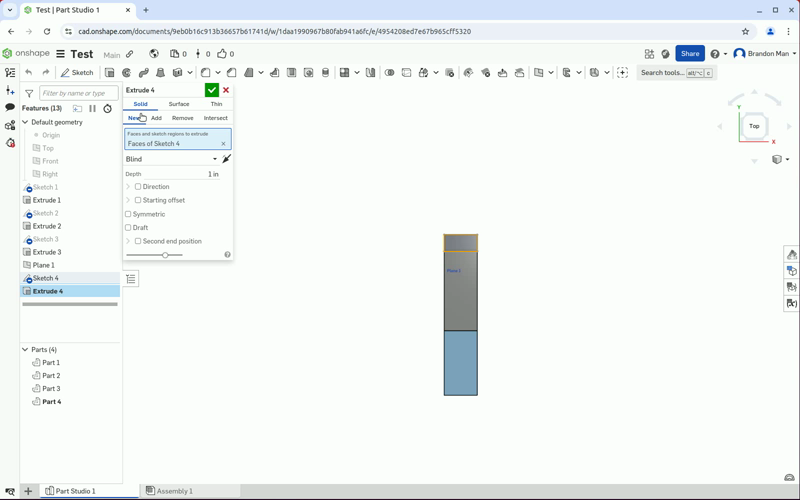
mouse_move(137, 120)
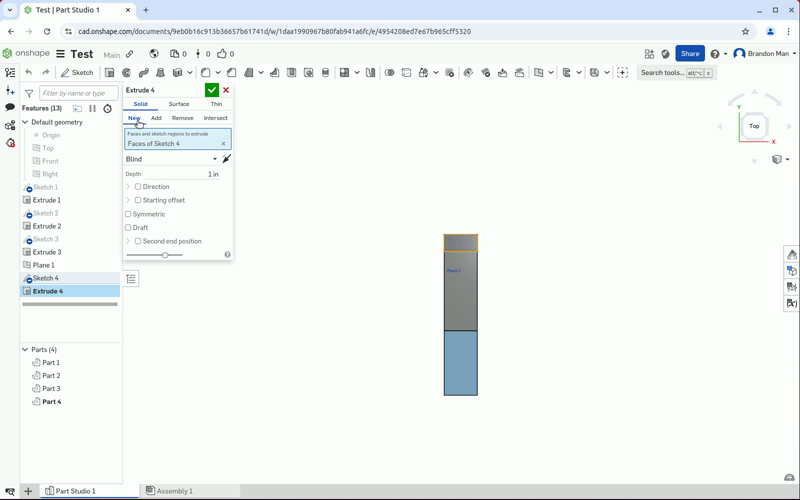
click(137, 120)
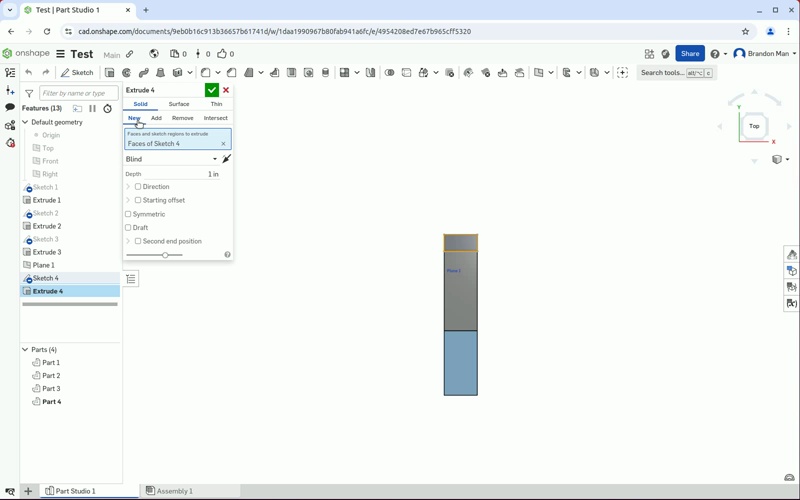
key(tab, 4)
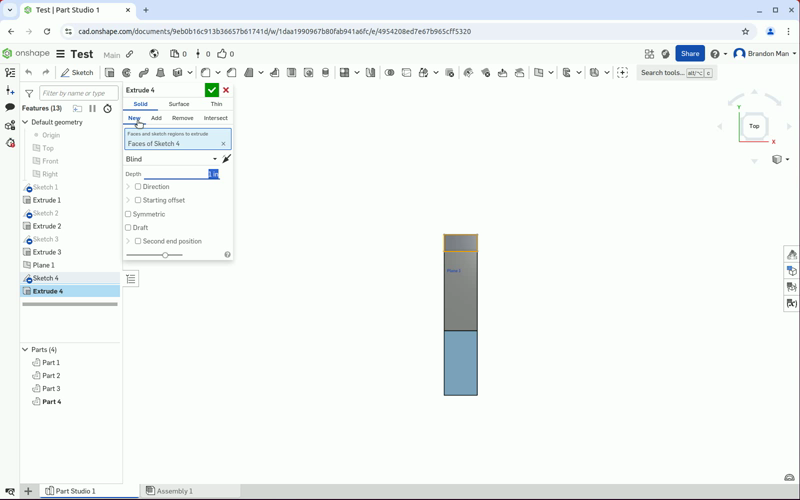
text(13.239)
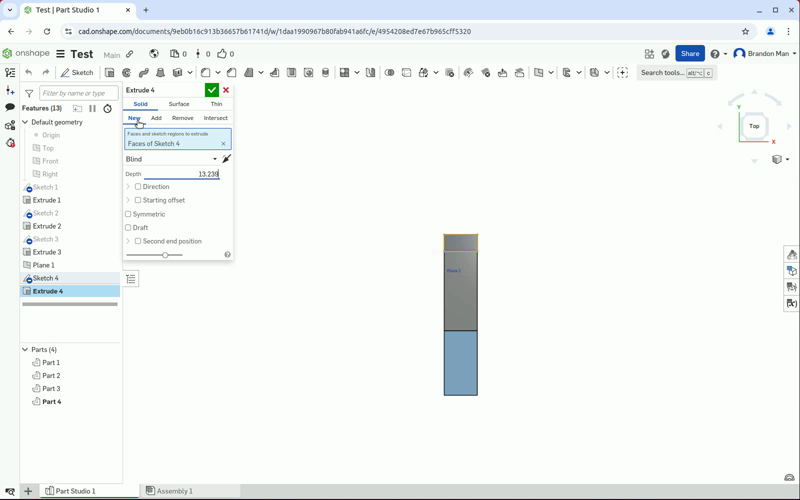
key(enter)
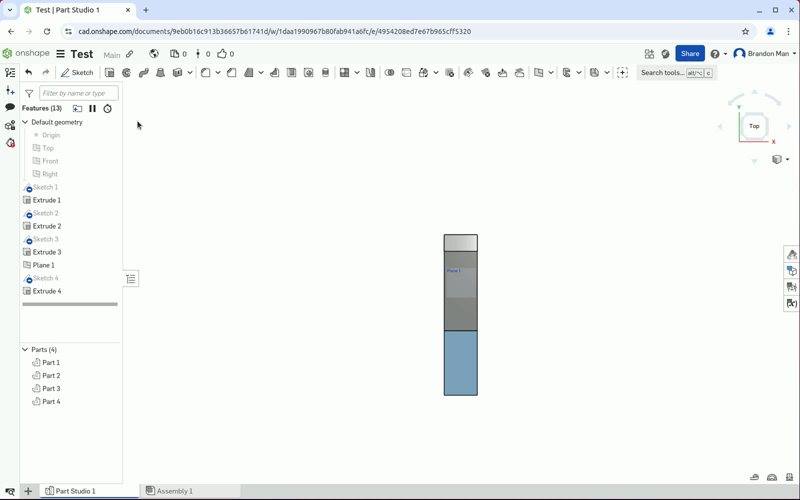
key(shift+h)
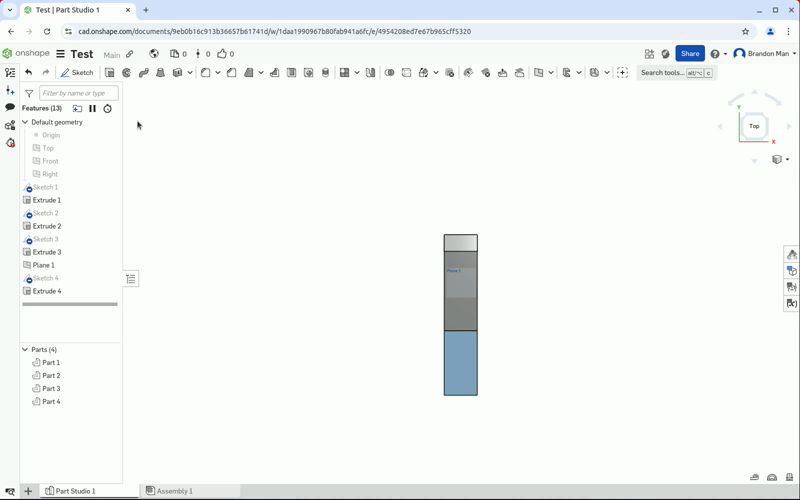
key(shift+h)
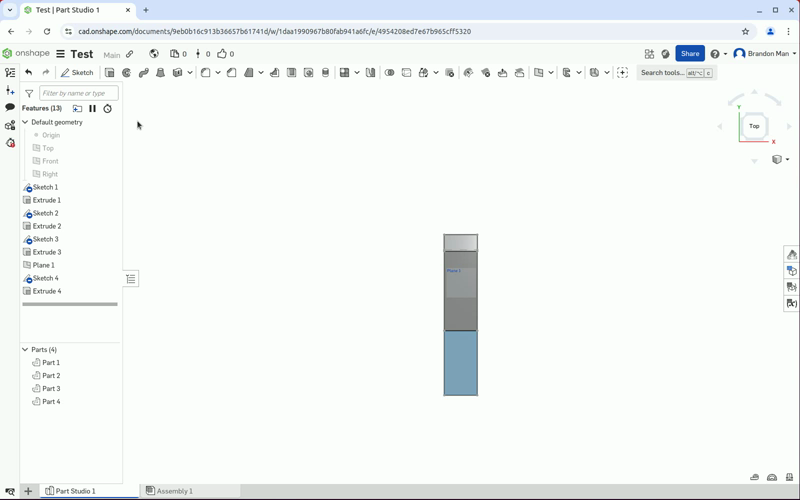
key(shift+7)
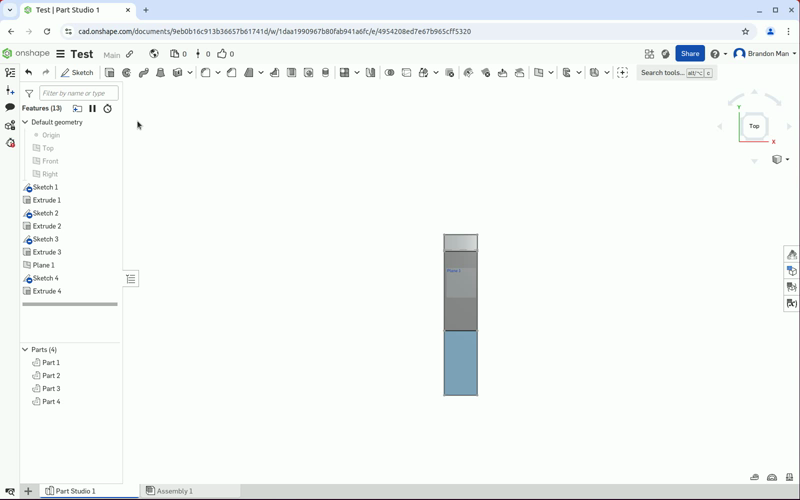
key(up, 3)
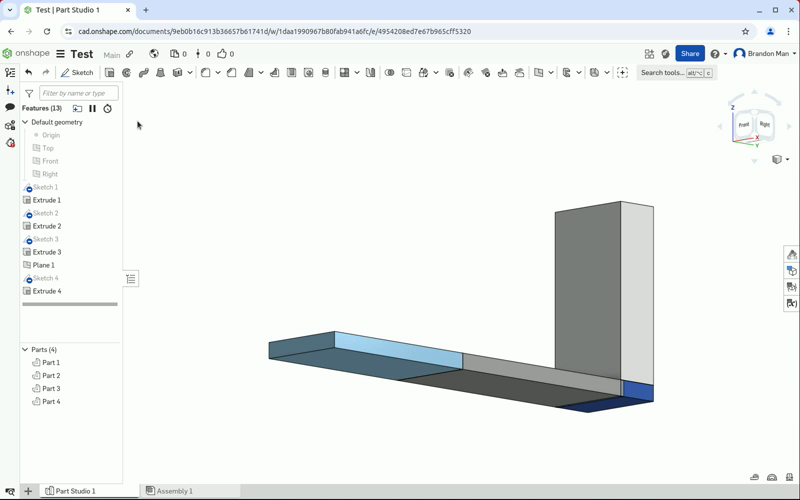
key(left, 3)
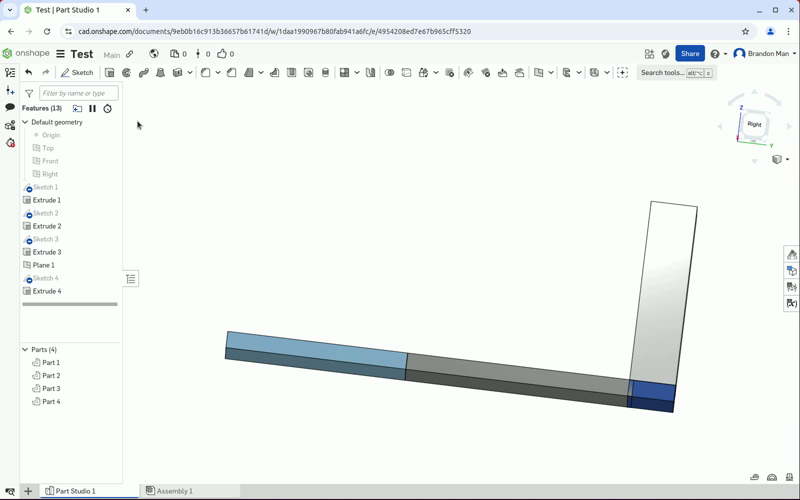
key(right, 3)
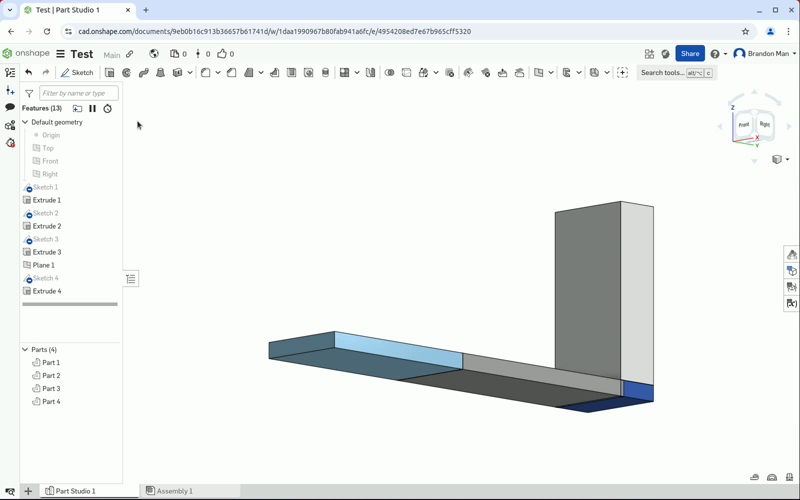
key(down, 3)
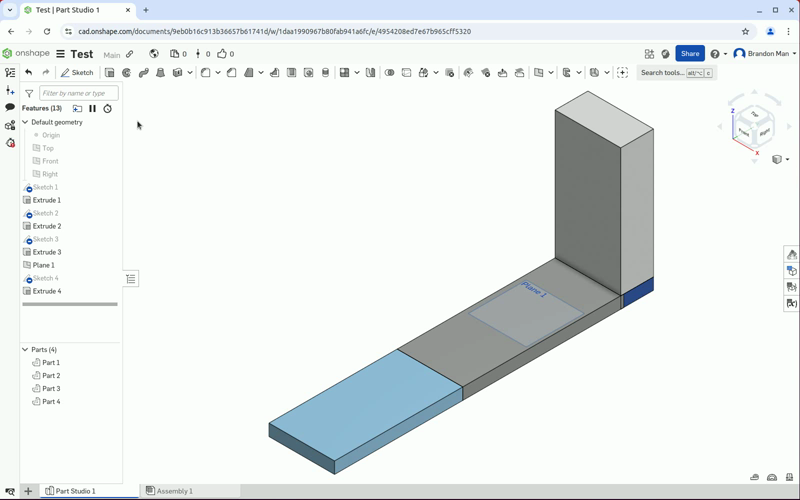
mouse_move(73, 189)
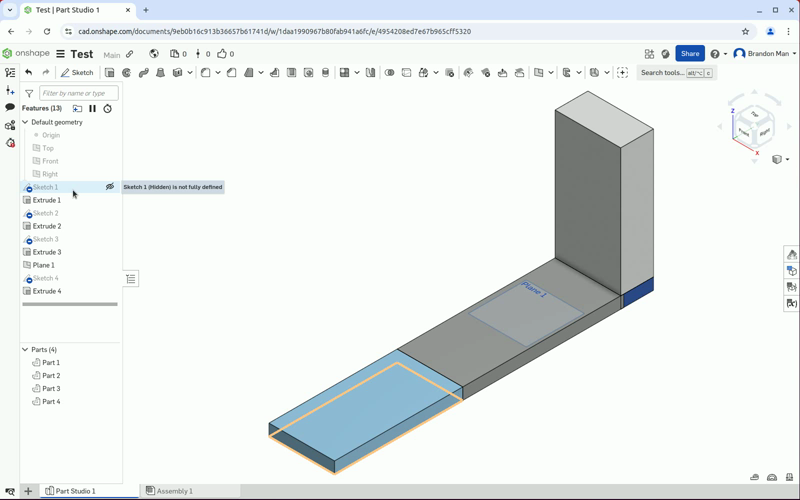
click(73, 189)